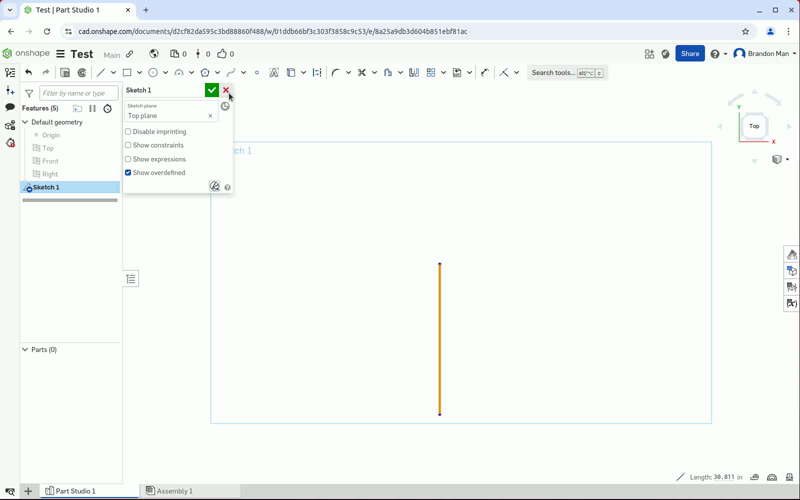
key(shift+h)
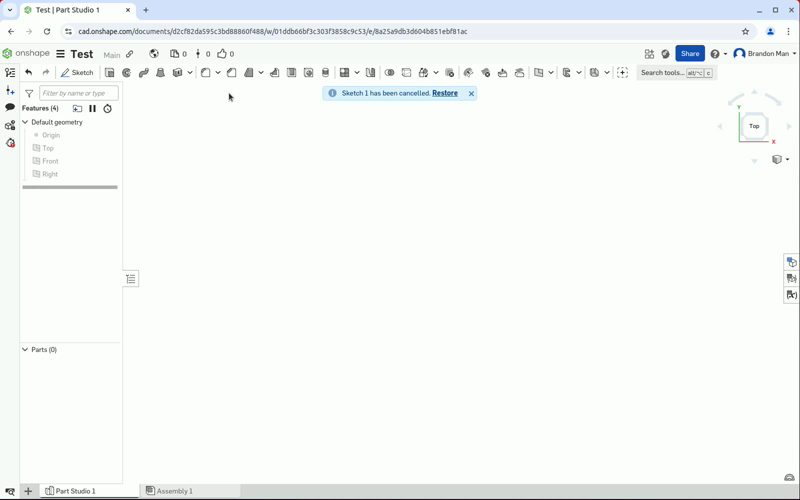
mouse_move(73, 352)
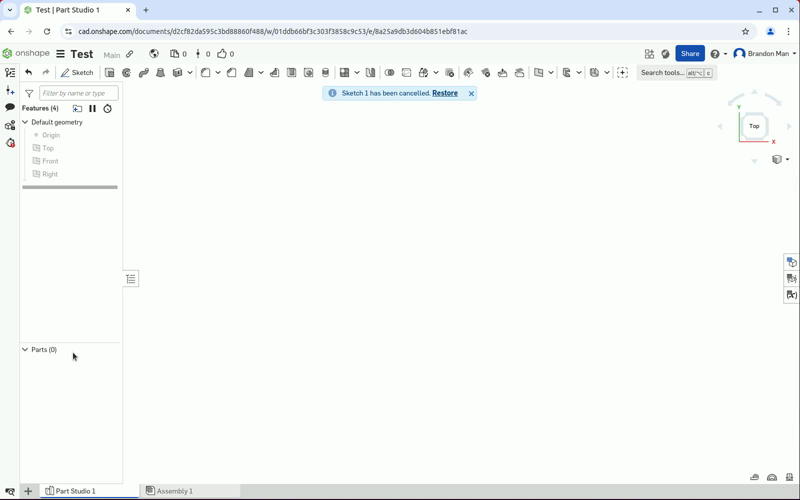
key(y)
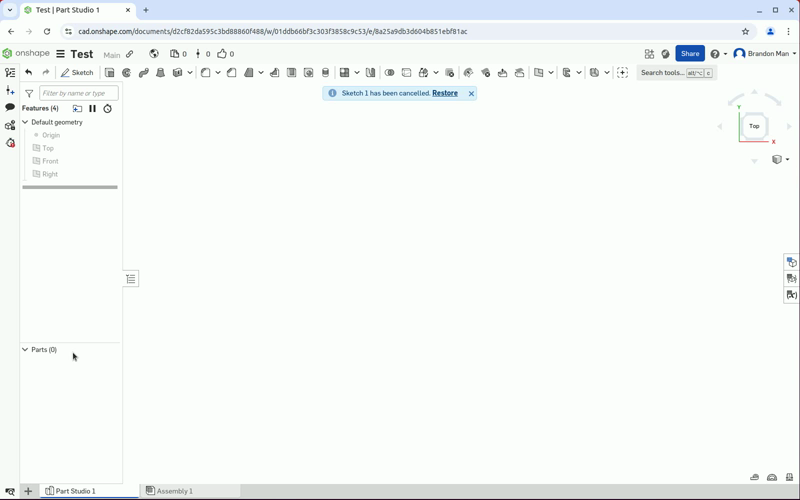
key(shift+p)
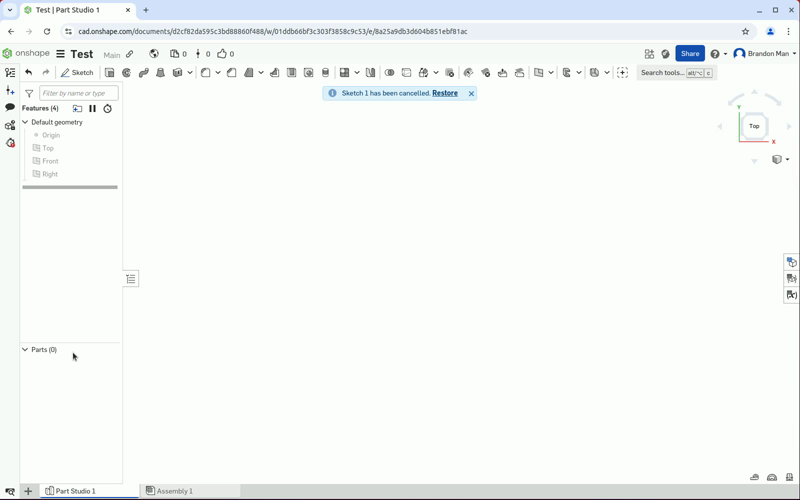
key(space)
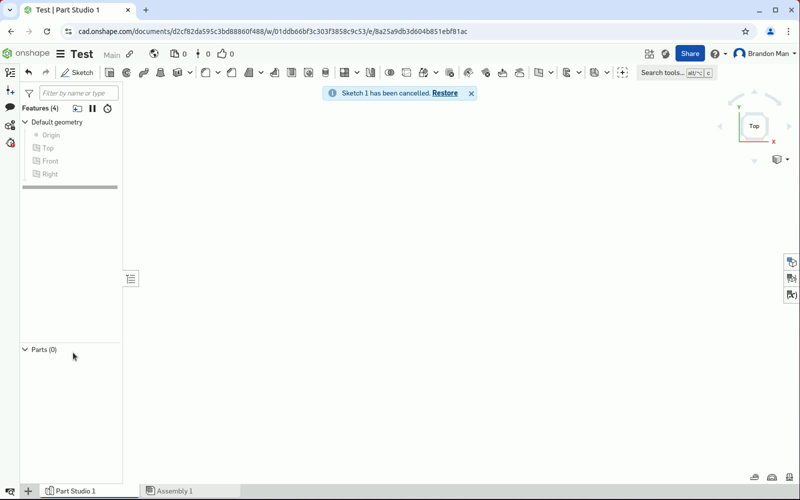
key_down(shift)
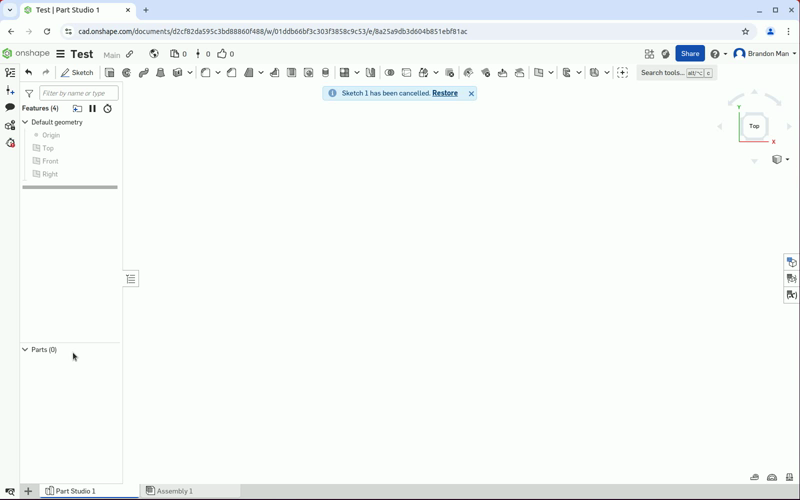
key(up)
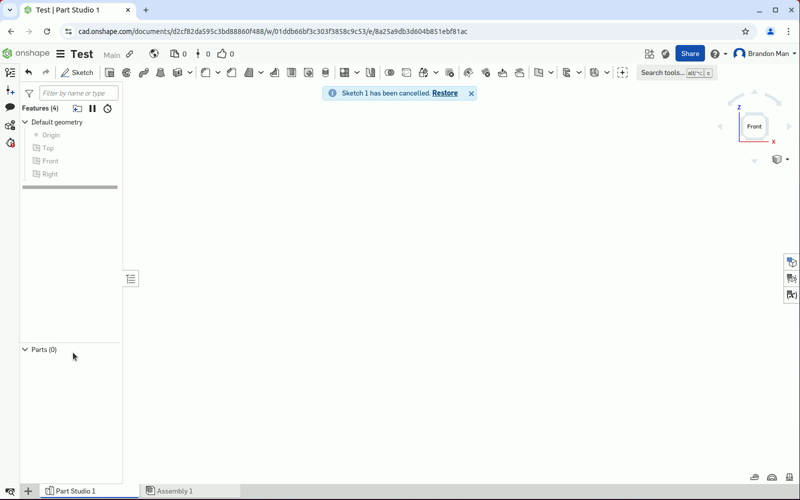
key_up(shift)
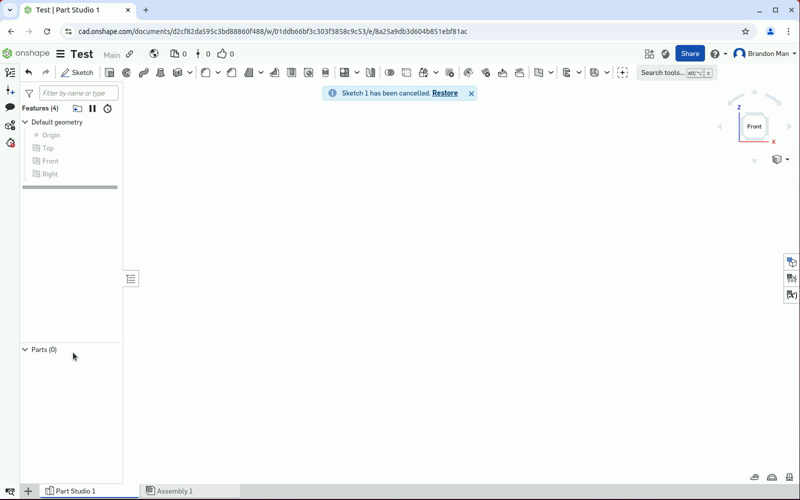
key(space)
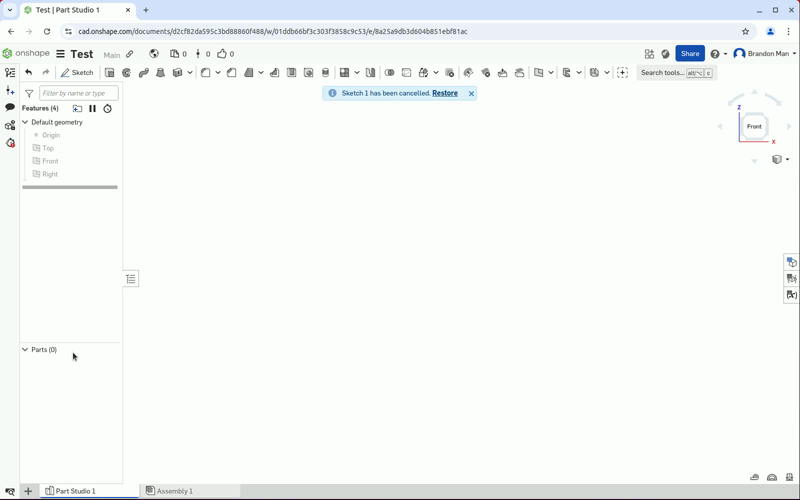
key_down(shift)
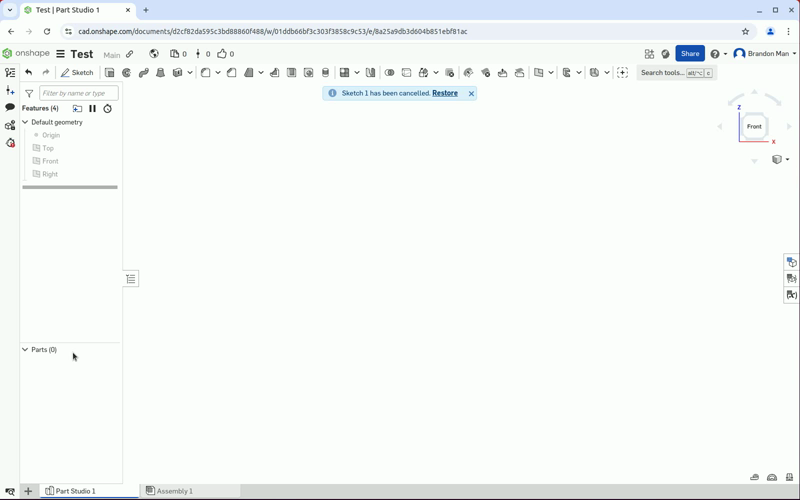
key(left)
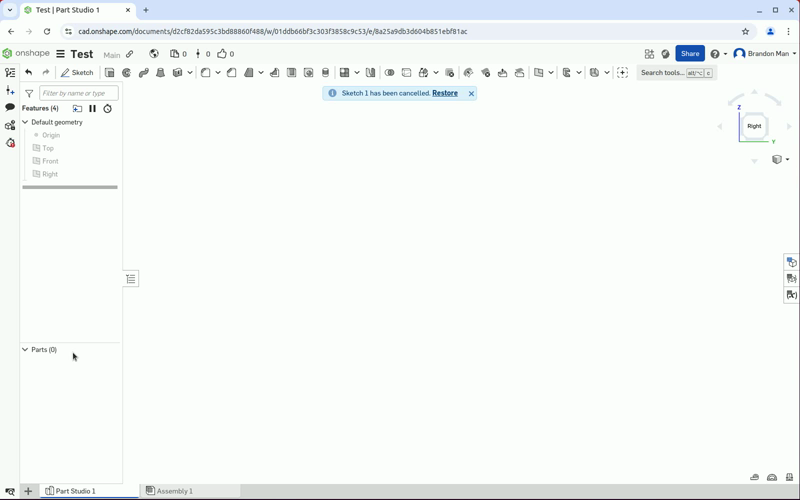
key_up(shift)
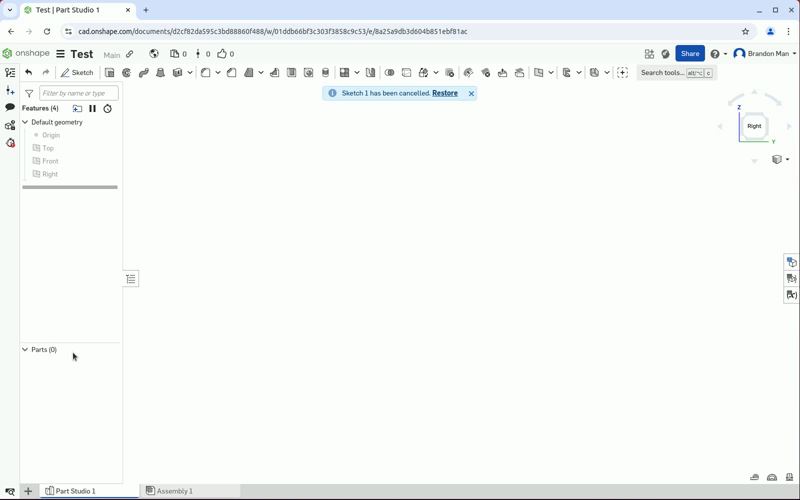
mouse_move(73, 352)
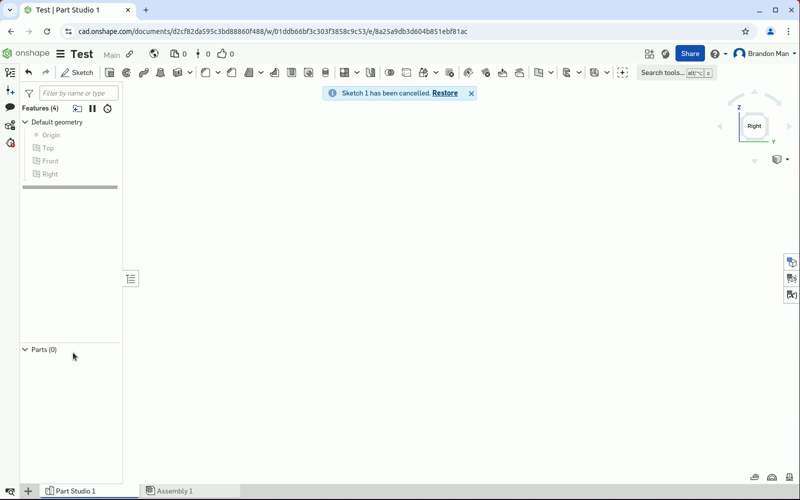
key(shift+y)
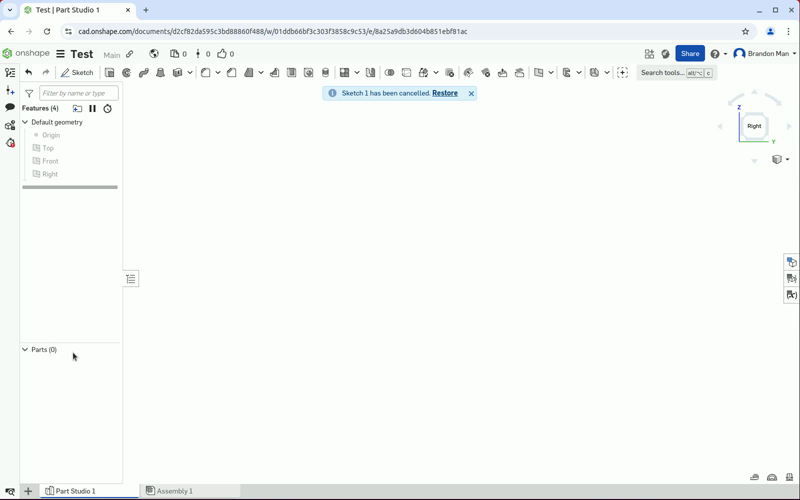
key(shift+s)
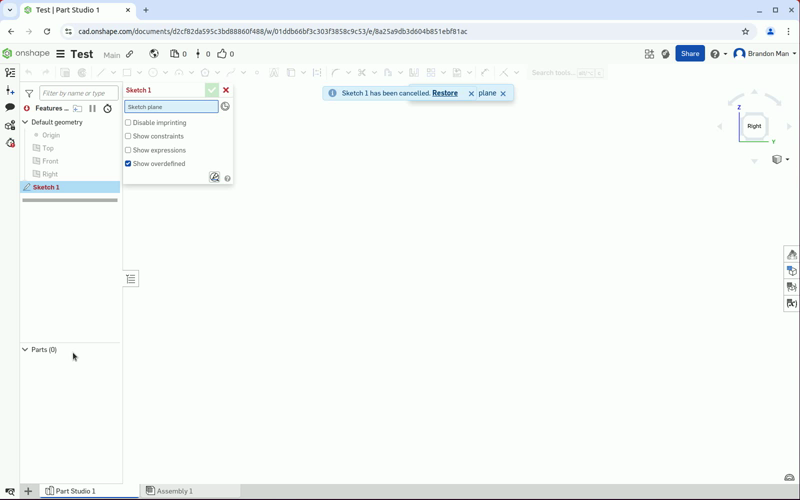
mouse_move(73, 176)
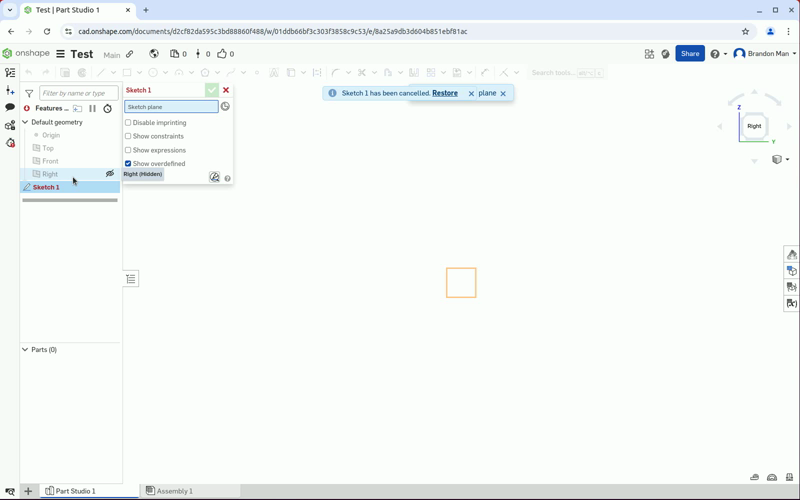
click(73, 176)
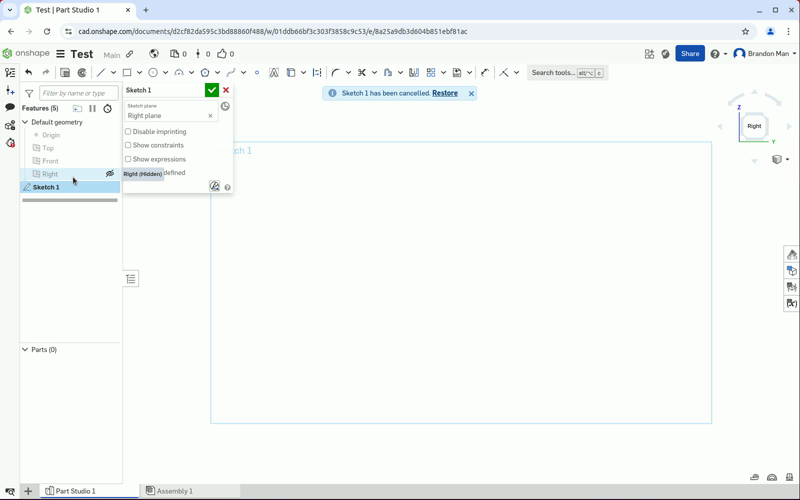
mouse_move(73, 352)
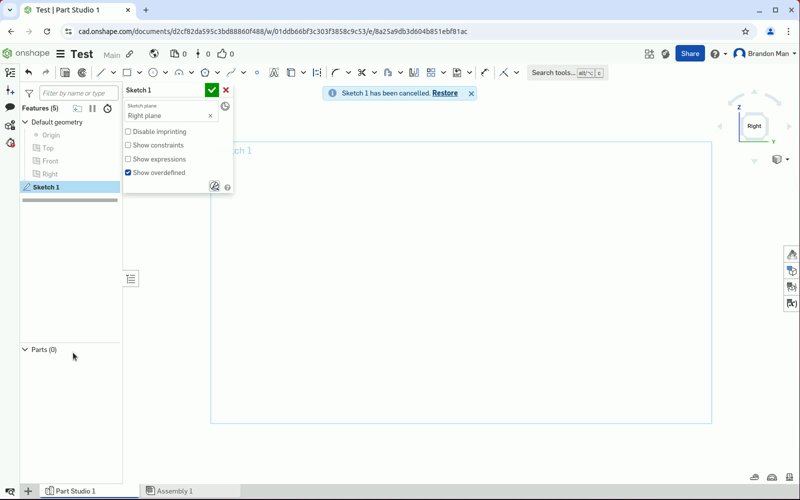
key(y)
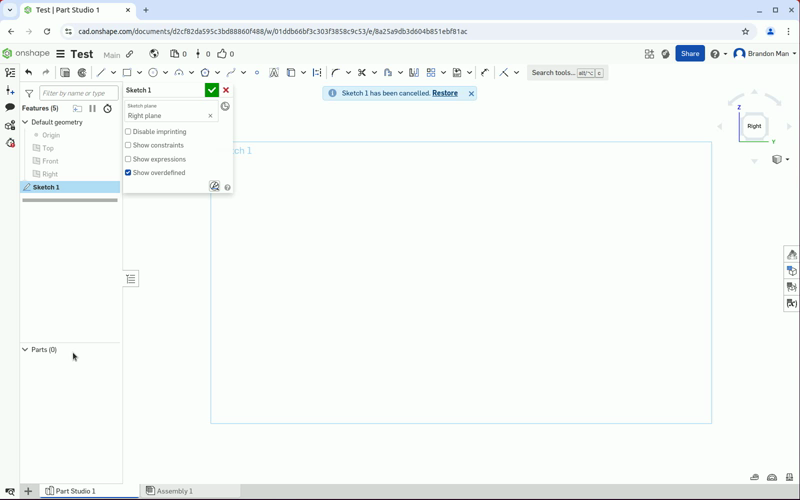
key(l)
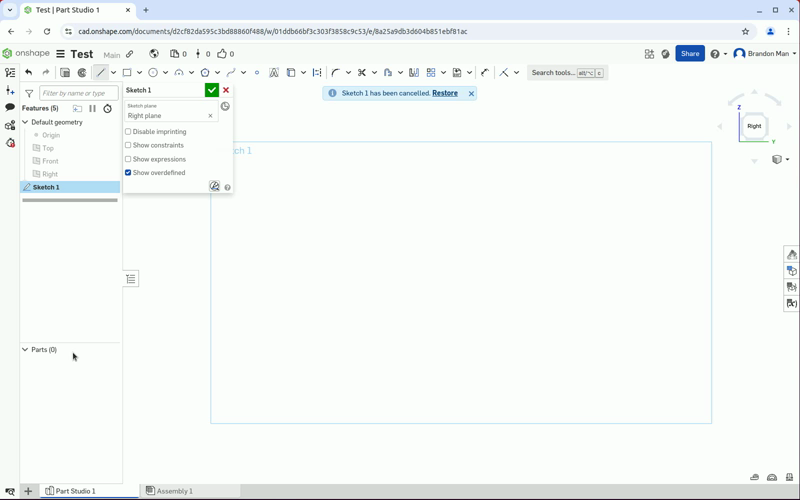
key_down(shift)
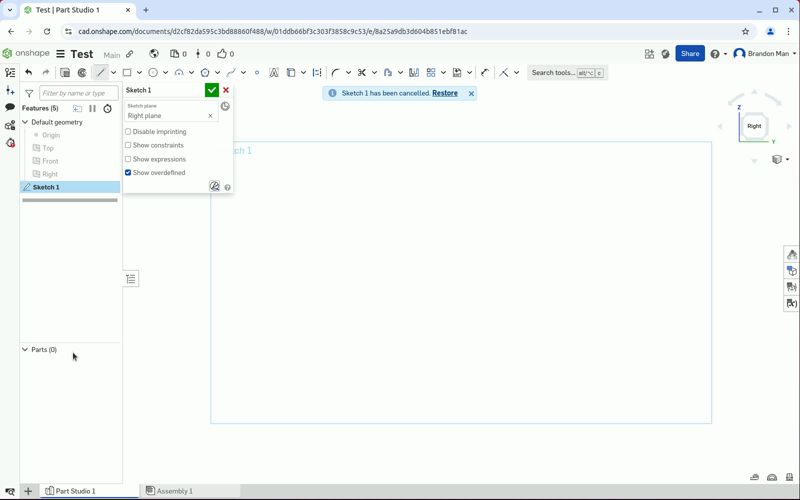
mouse_move(348, 282)
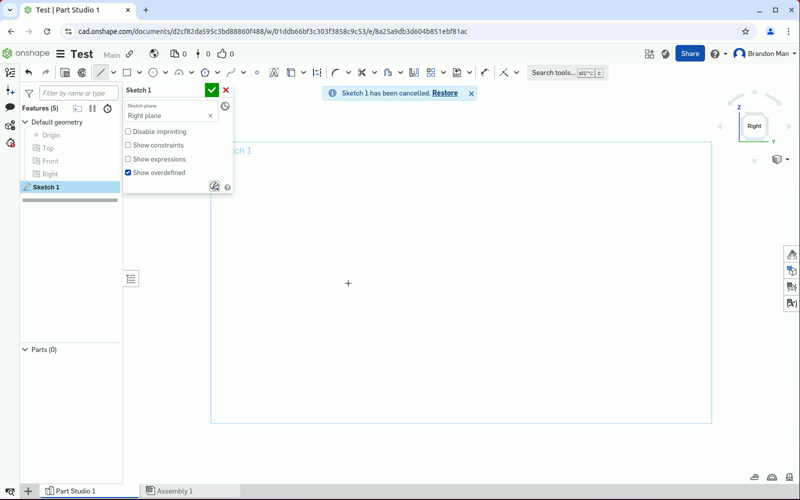
click(348, 282)
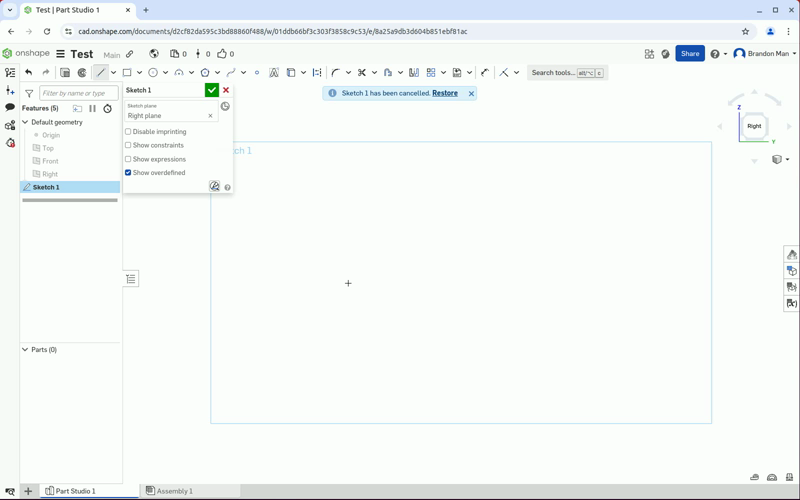
key_up(shift)
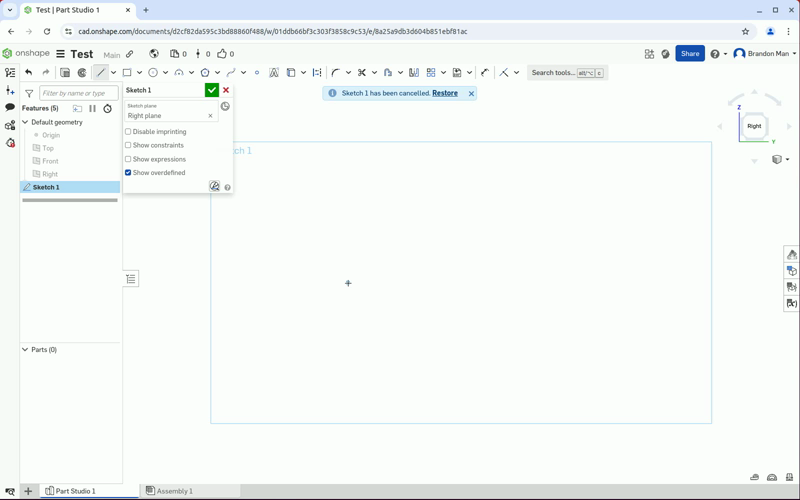
key_down(shift)
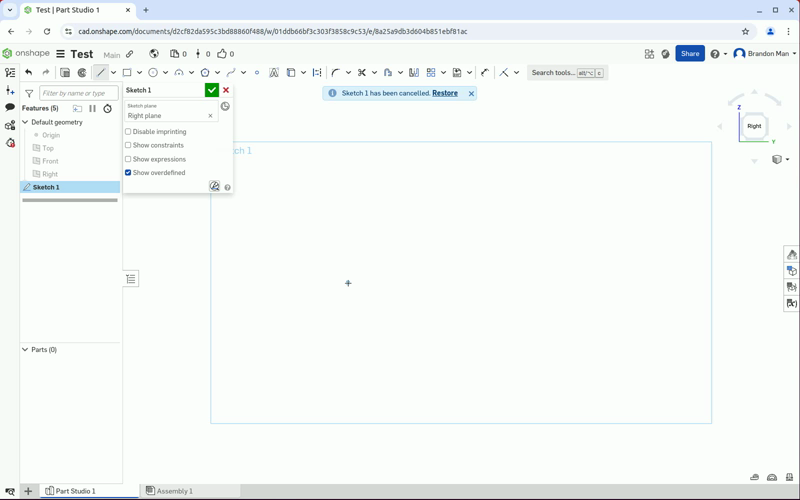
mouse_move(460, 282)
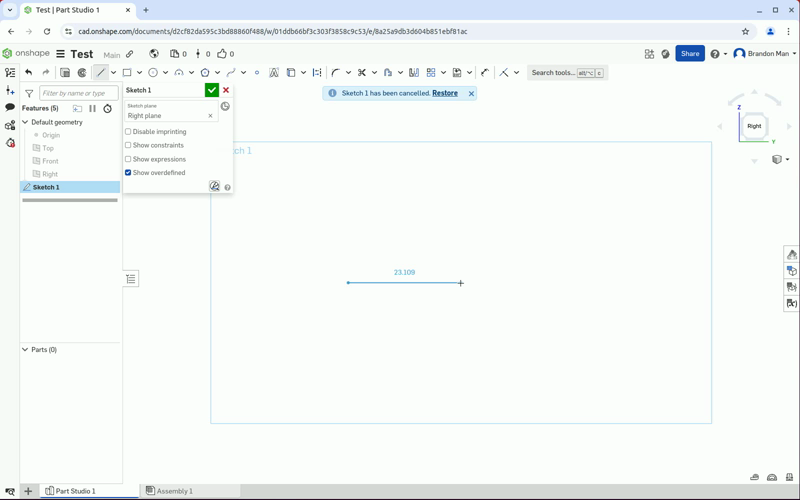
click(460, 282)
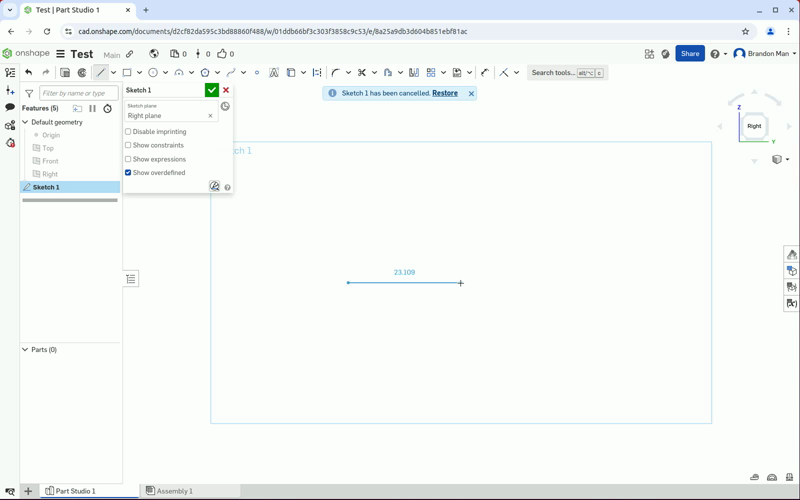
key_up(shift)
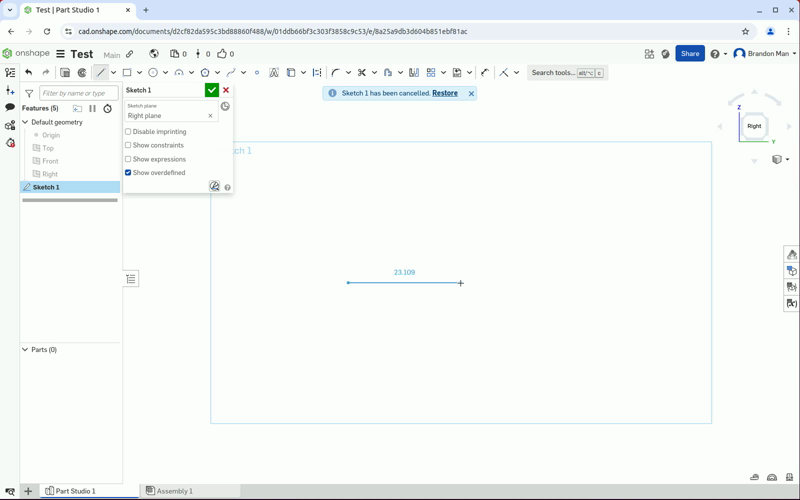
key_down(shift)
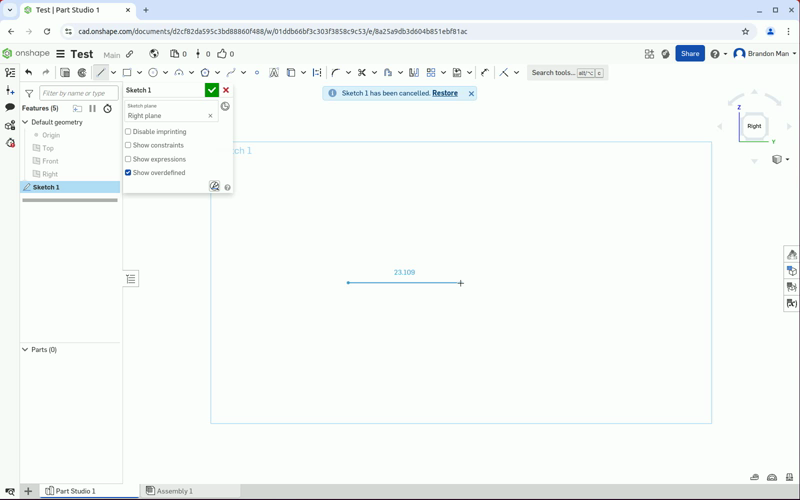
mouse_move(490, 282)
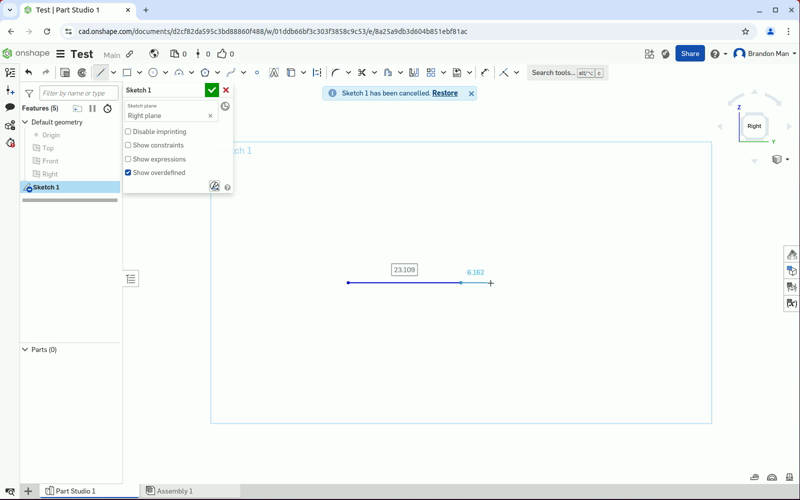
mouse_move(460, 268)
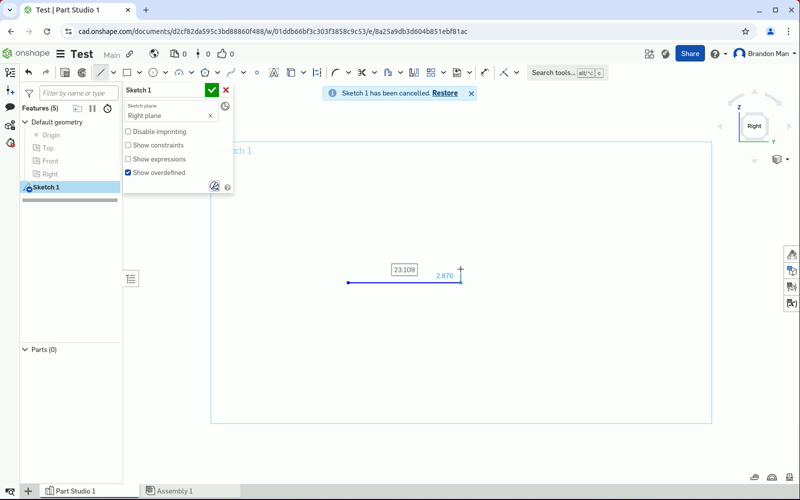
click(460, 268)
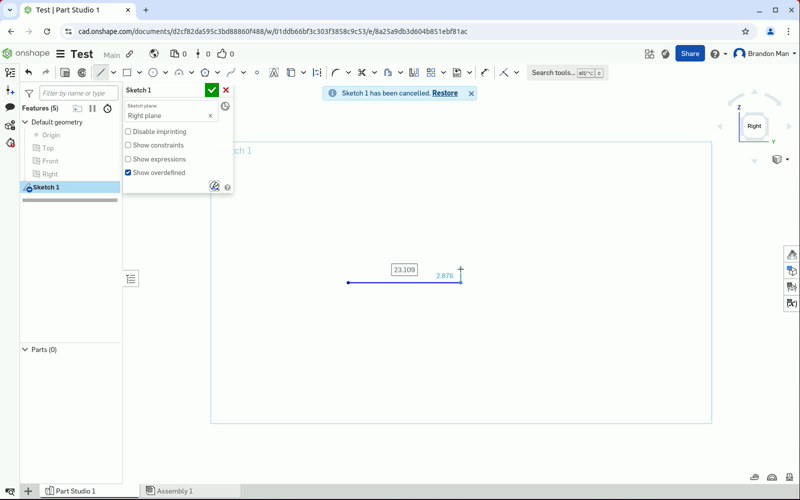
key_up(shift)
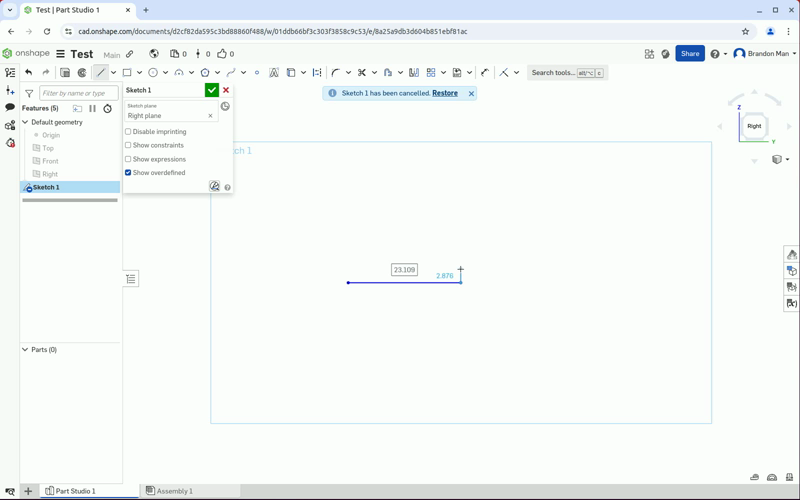
key_down(shift)
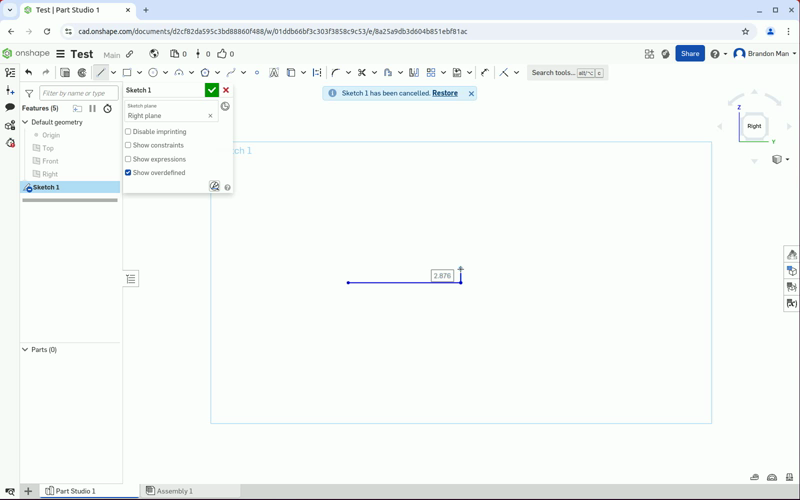
mouse_move(490, 268)
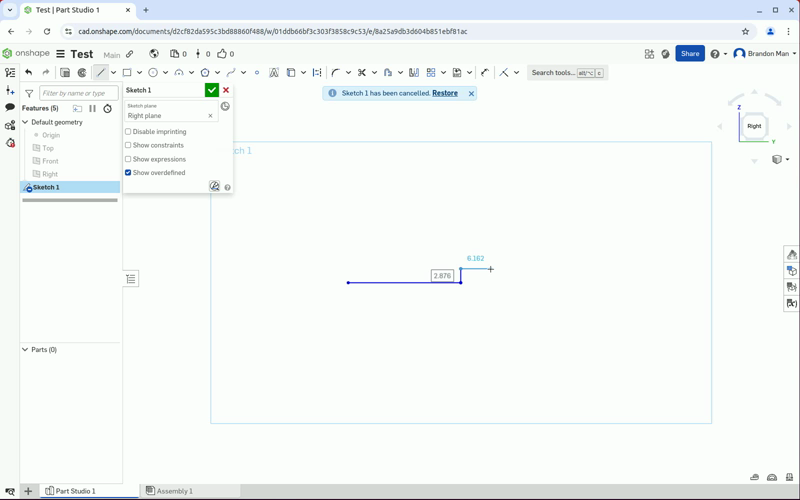
mouse_move(446, 268)
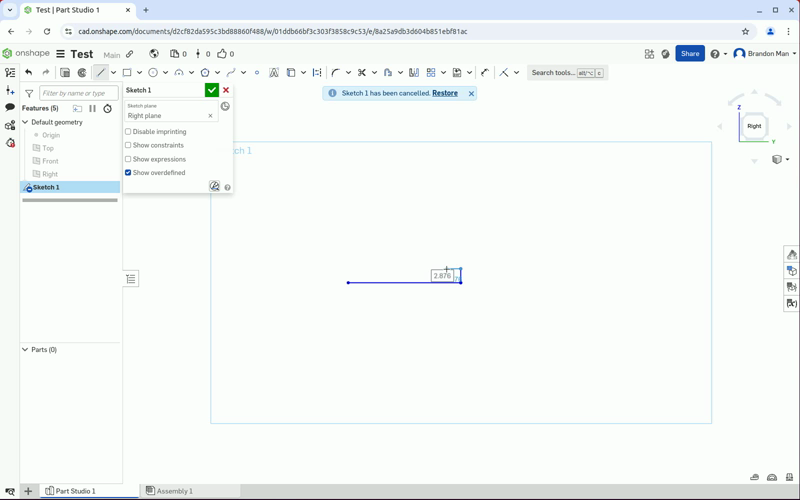
click(446, 268)
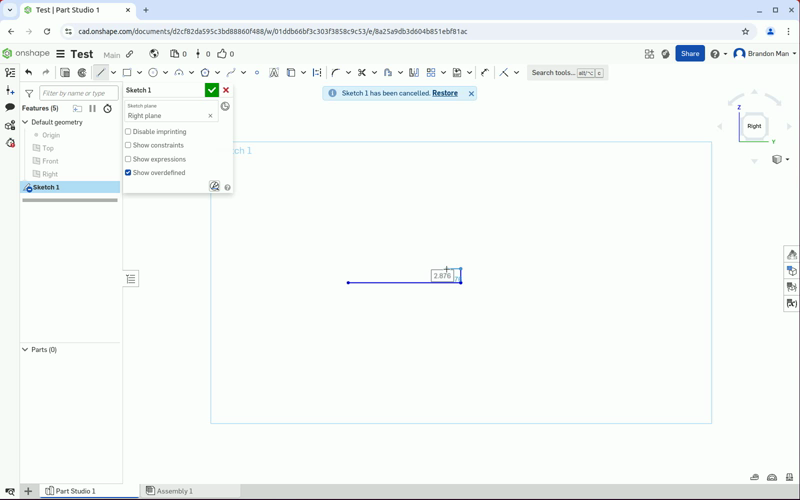
key_up(shift)
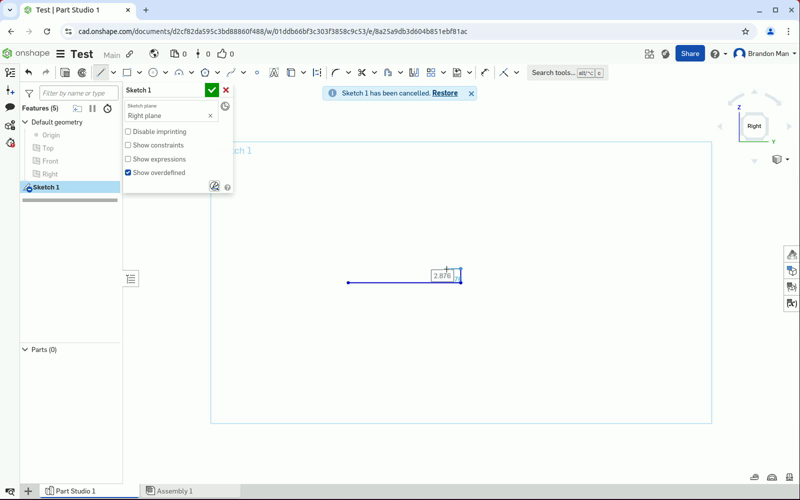
key_down(shift)
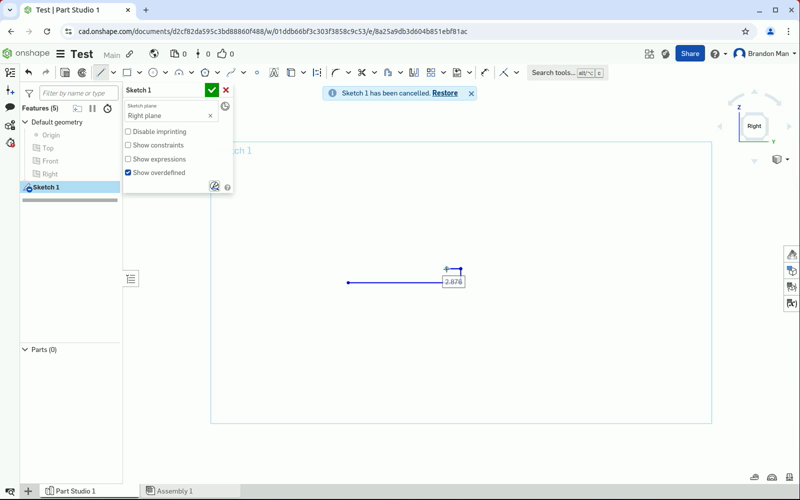
mouse_move(348, 268)
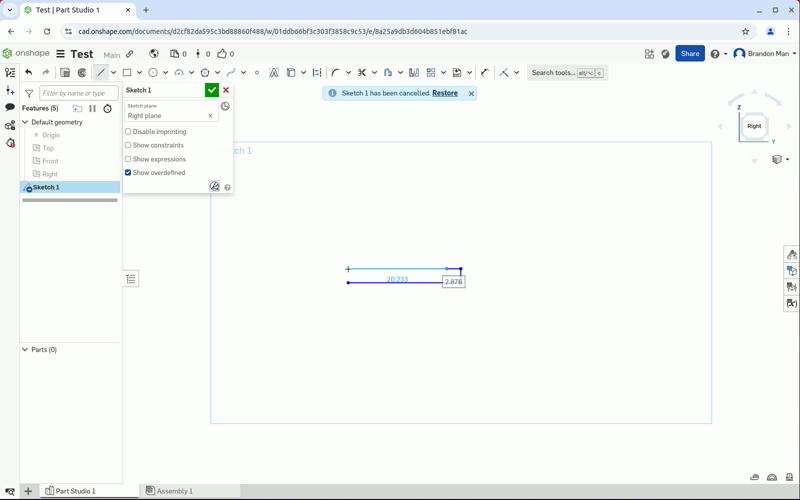
click(348, 268)
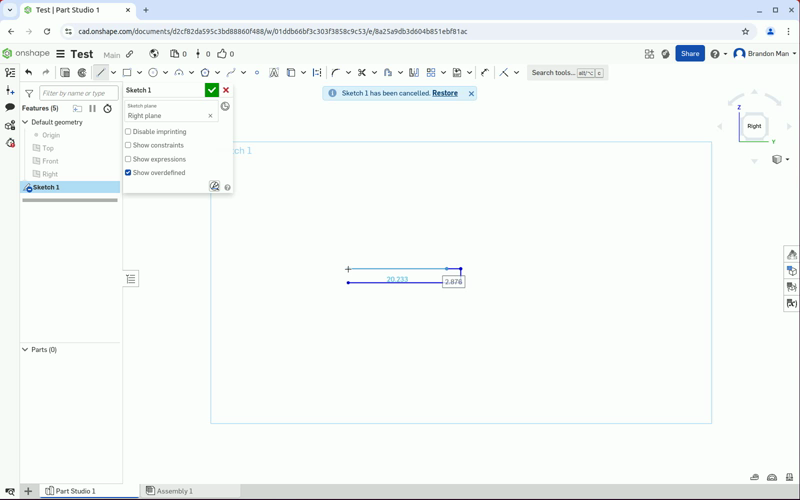
key_up(shift)
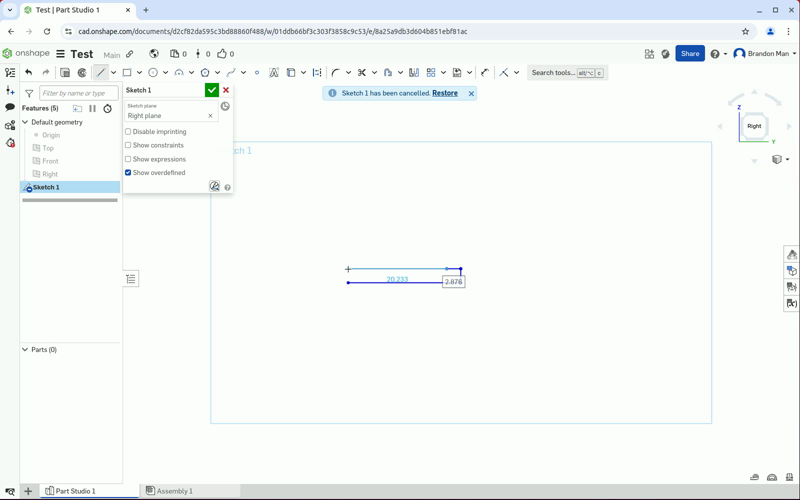
mouse_move(378, 268)
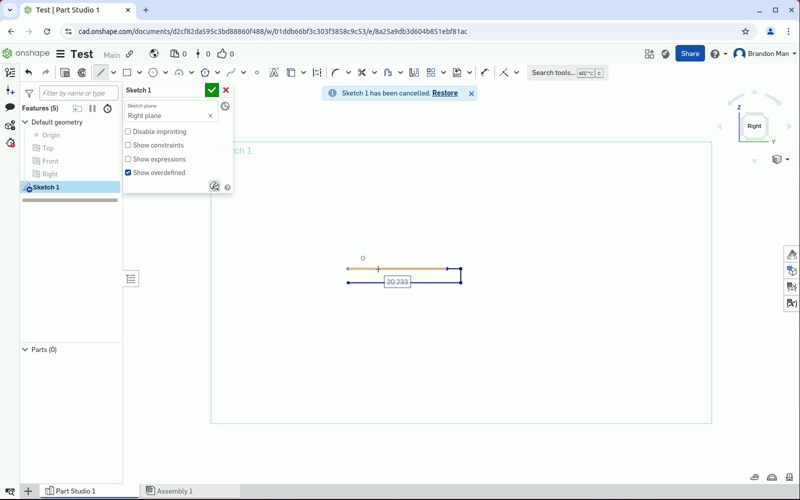
key_down(shift)
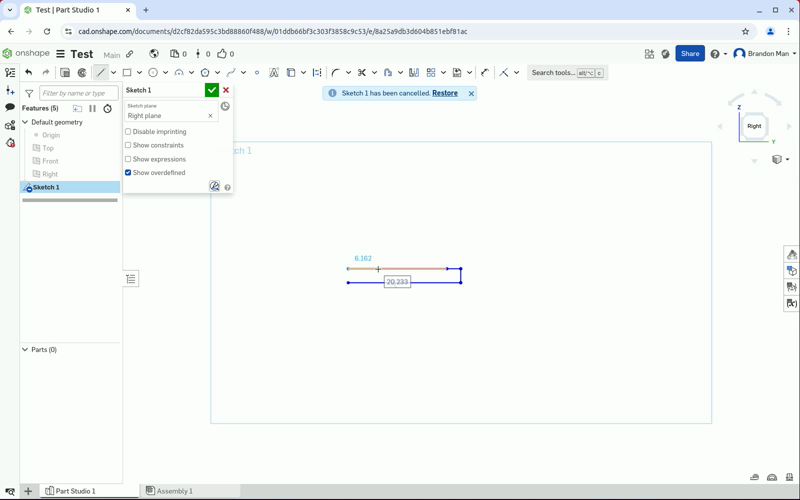
mouse_move(348, 282)
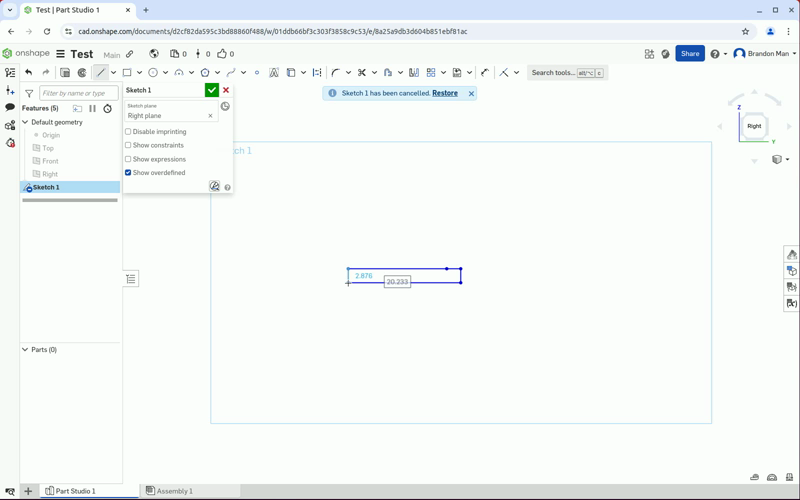
key_up(shift)
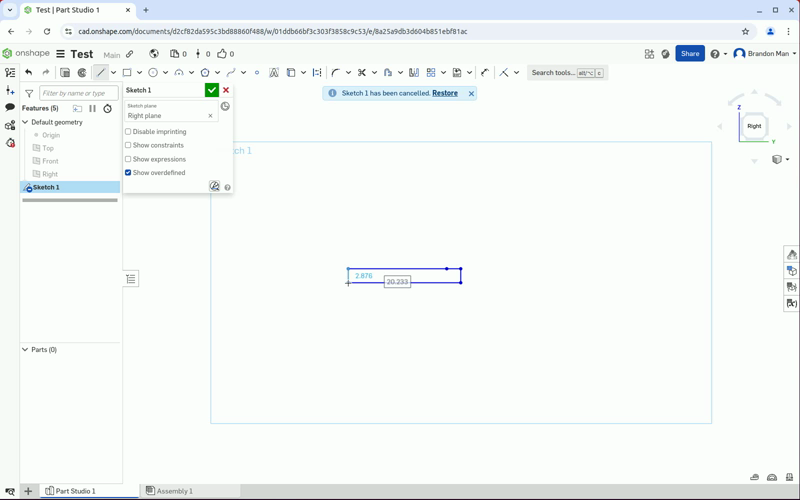
click(348, 282)
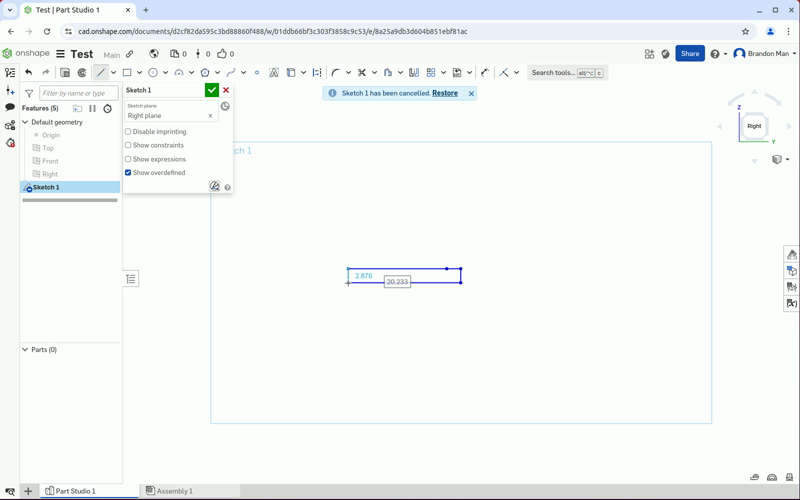
key(esc)
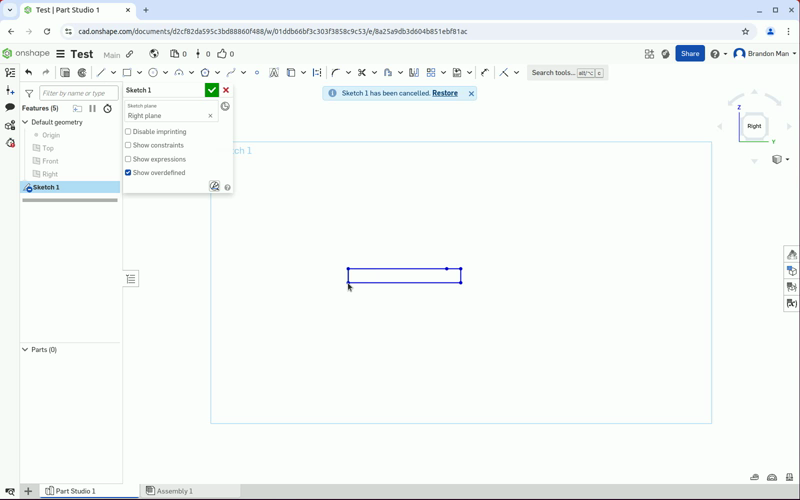
mouse_move(363, 275)
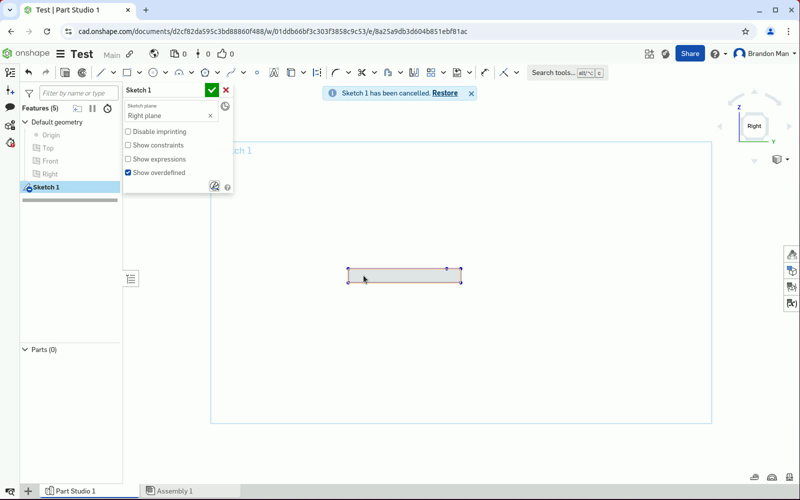
scroll(6)
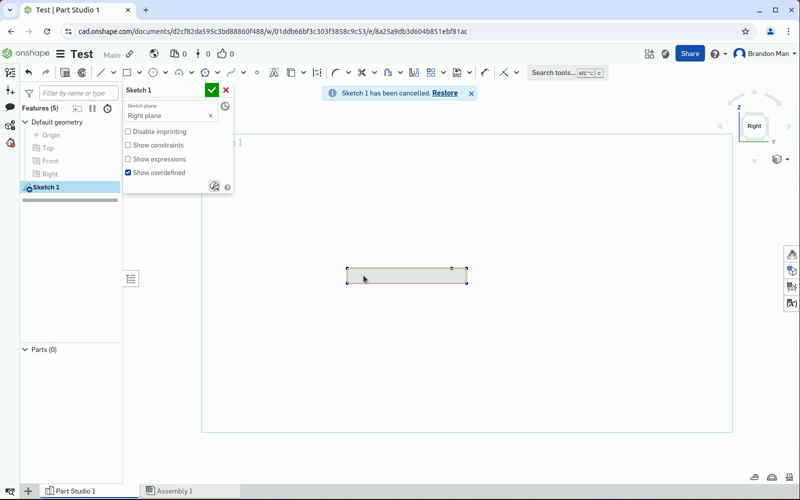
scroll(6)
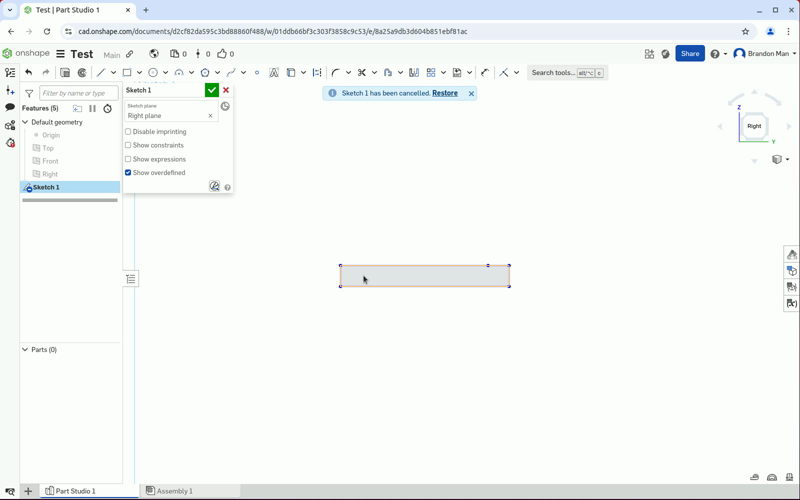
scroll(6)
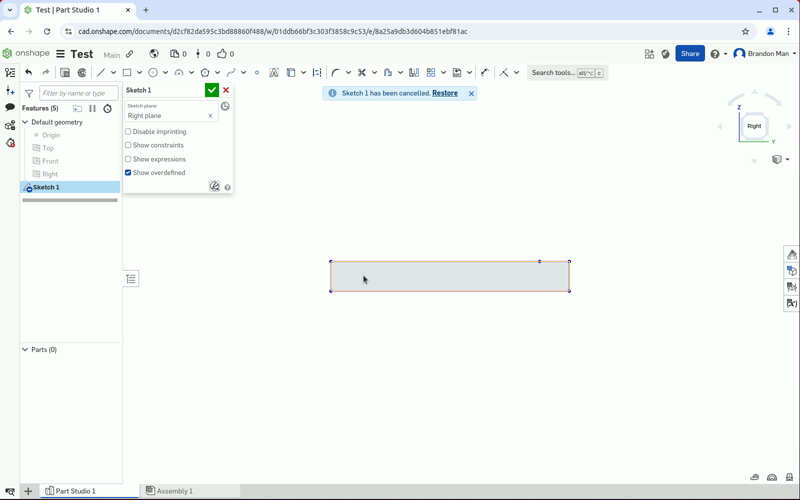
scroll(6)
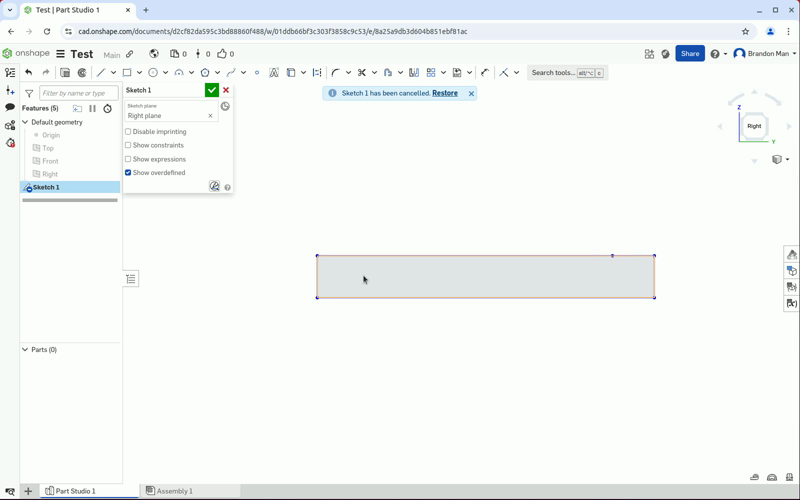
scroll(6)
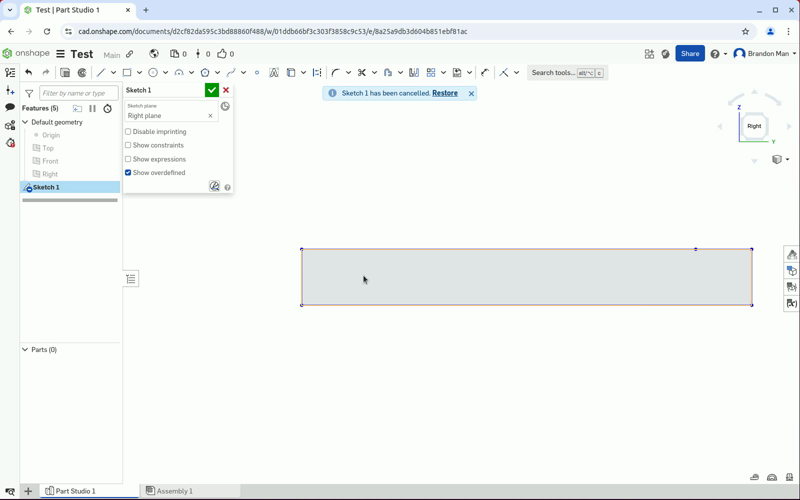
scroll(6)
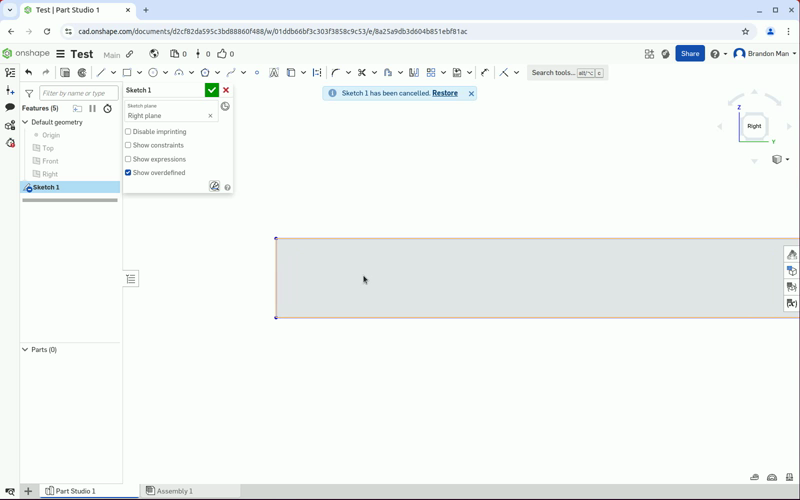
scroll(6)
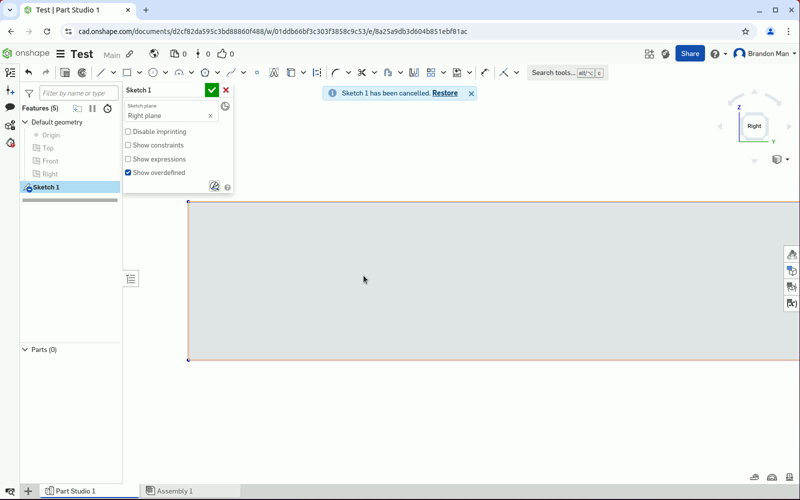
click(363, 275)
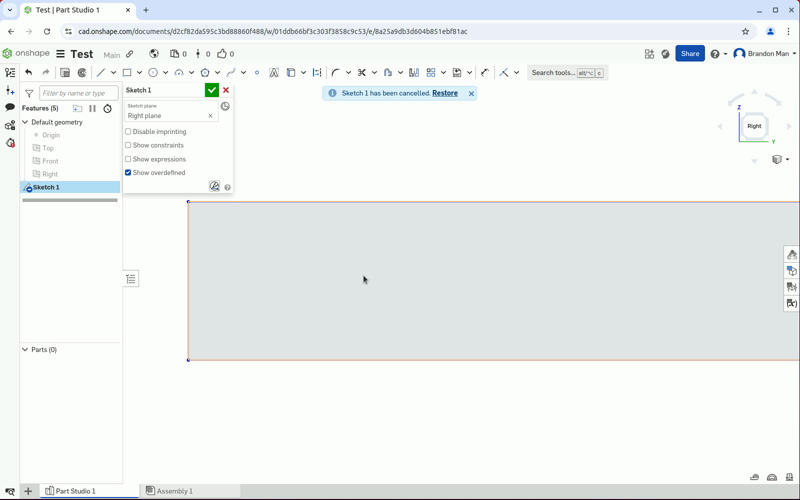
scroll(-6)
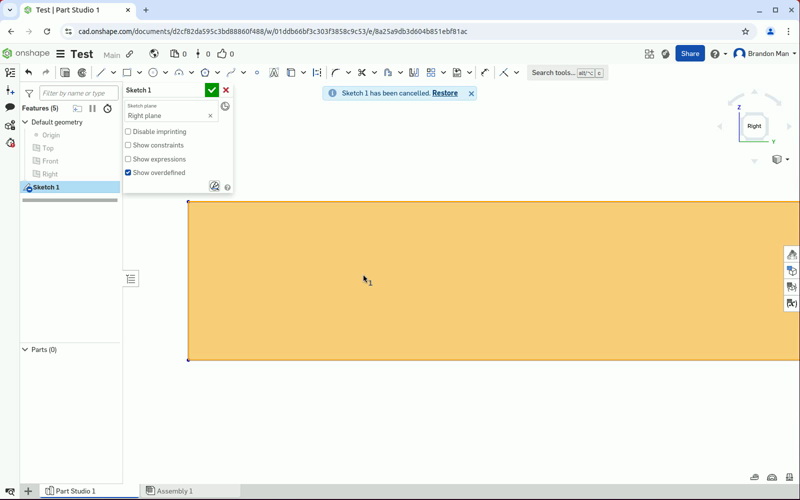
scroll(-6)
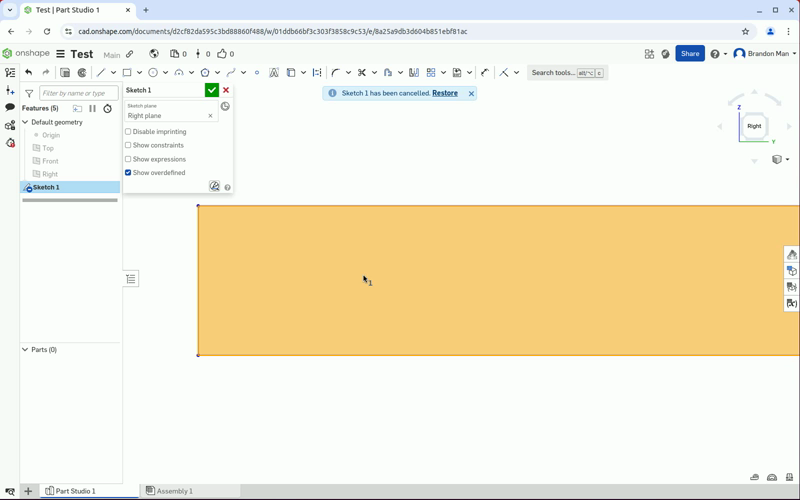
scroll(-6)
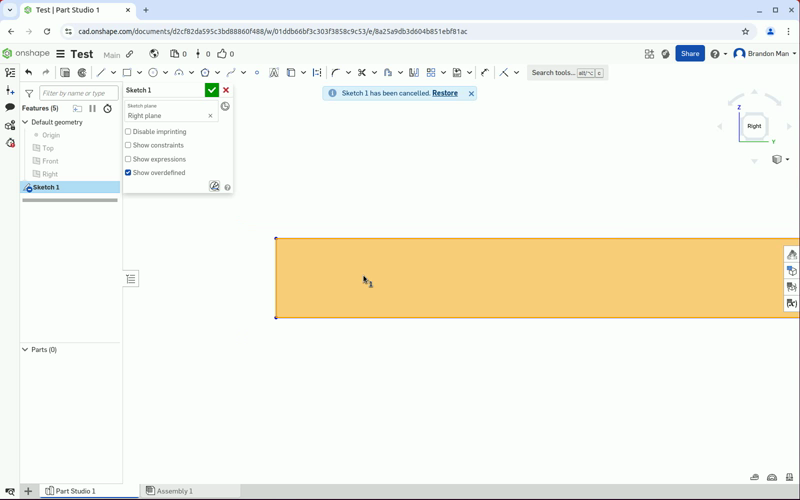
scroll(-6)
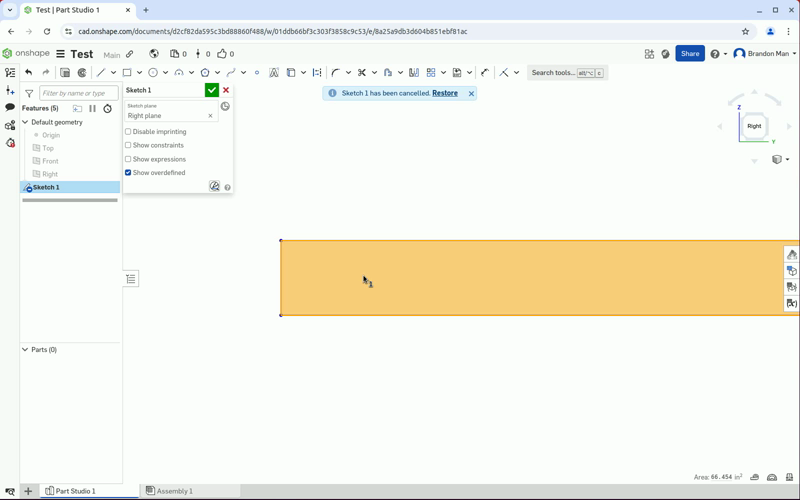
scroll(-6)
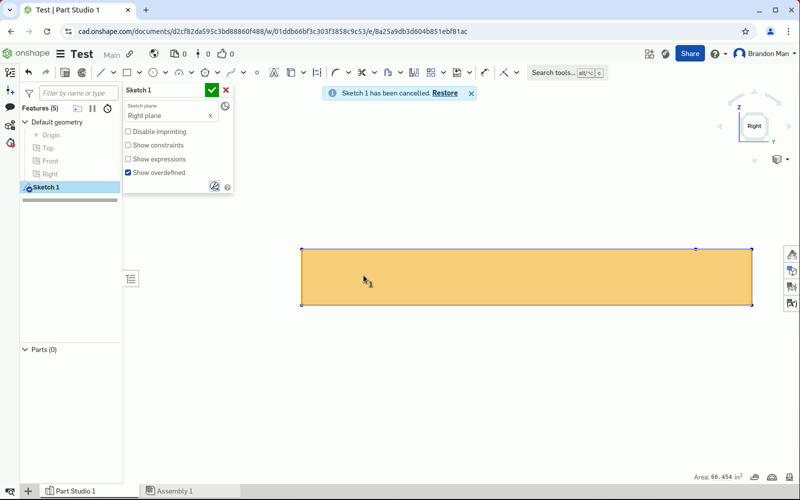
scroll(-6)
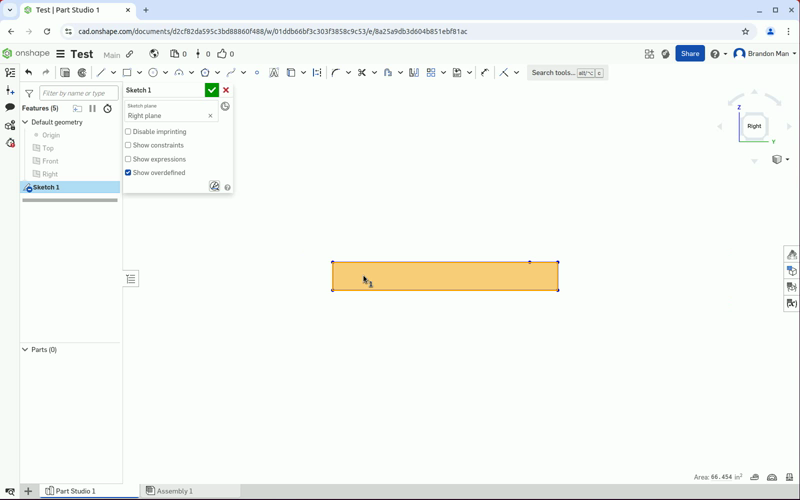
scroll(-6)
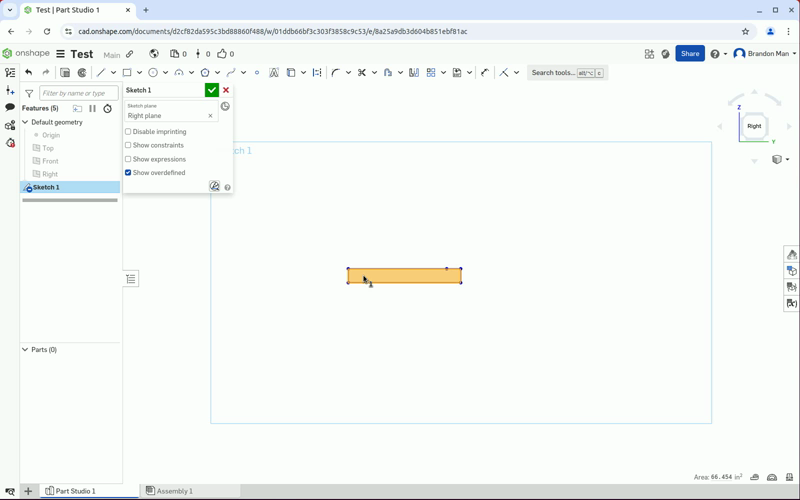
mouse_move(73, 352)
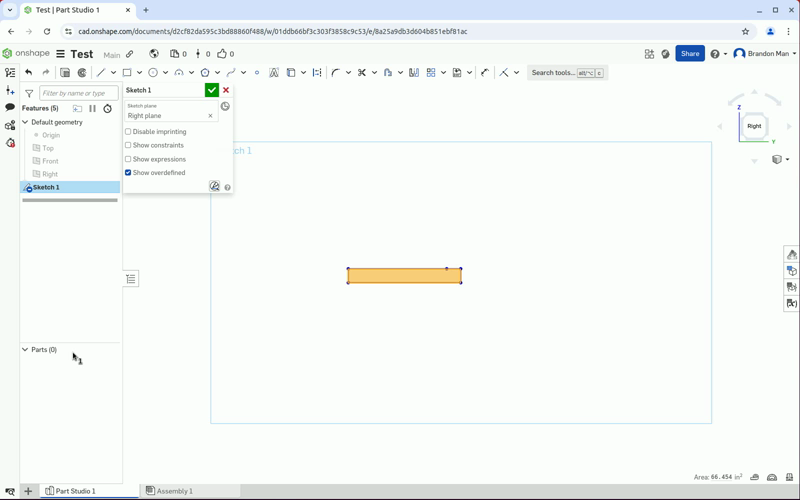
key(shift+y)
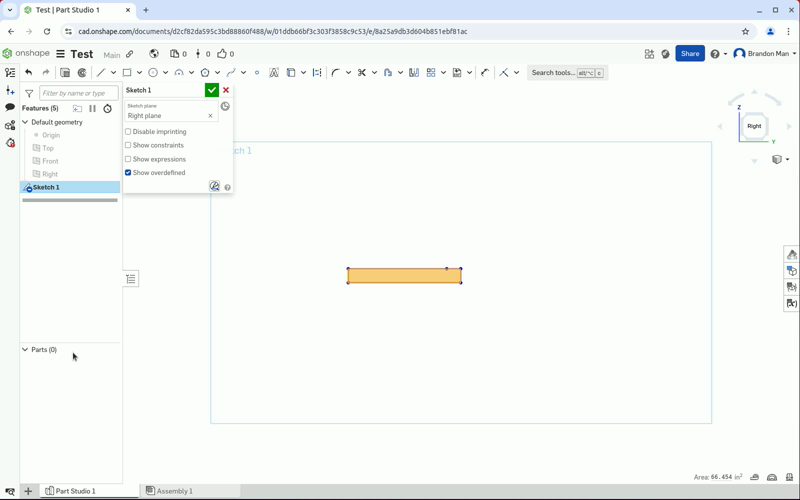
key(shift+e)
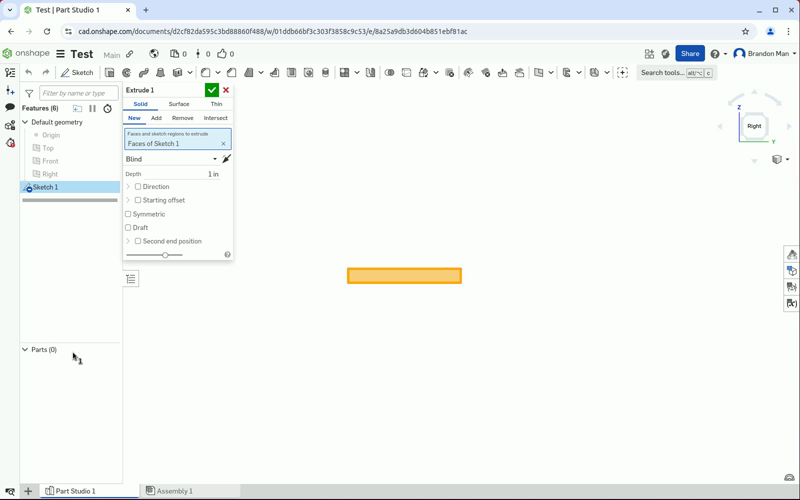
mouse_move(143, 106)
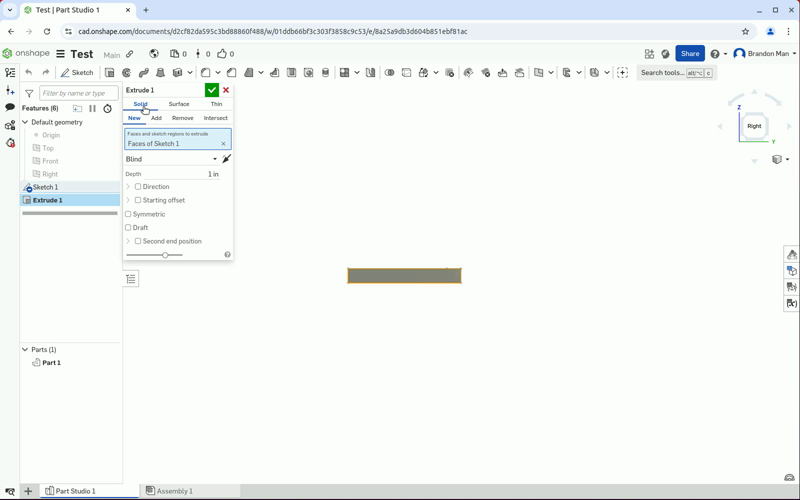
click(143, 106)
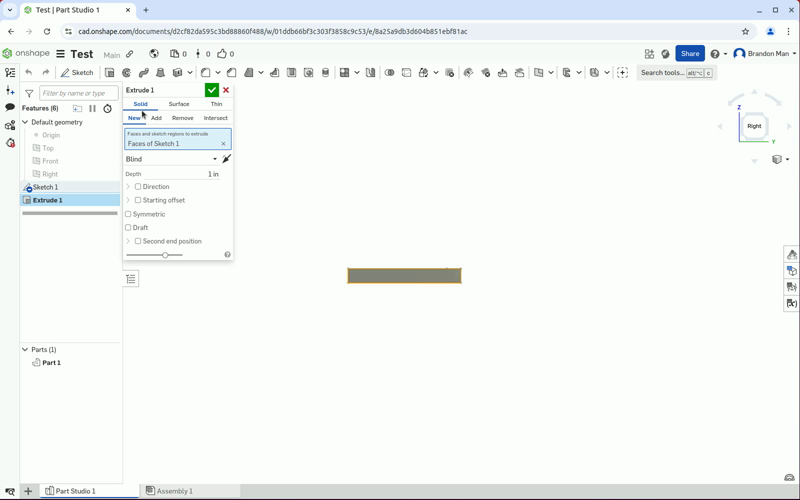
mouse_move(137, 120)
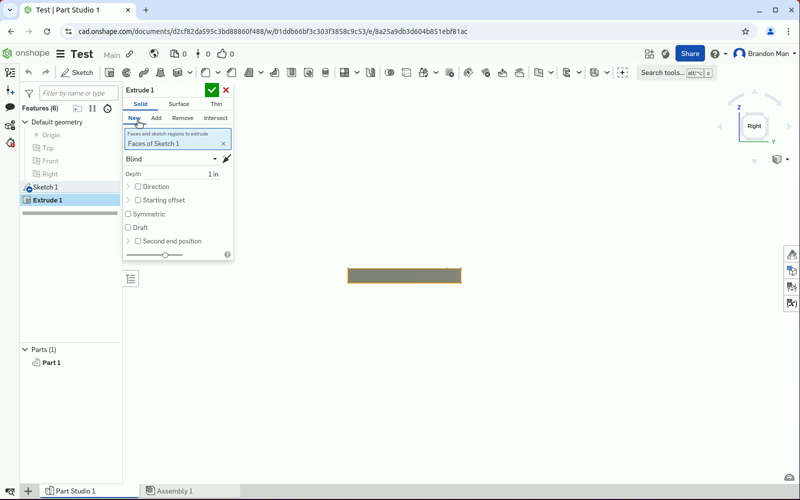
click(137, 120)
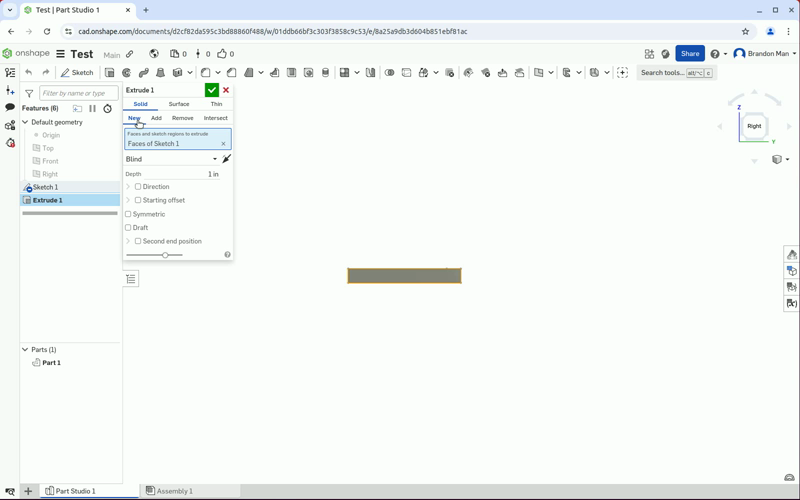
key(tab, 4)
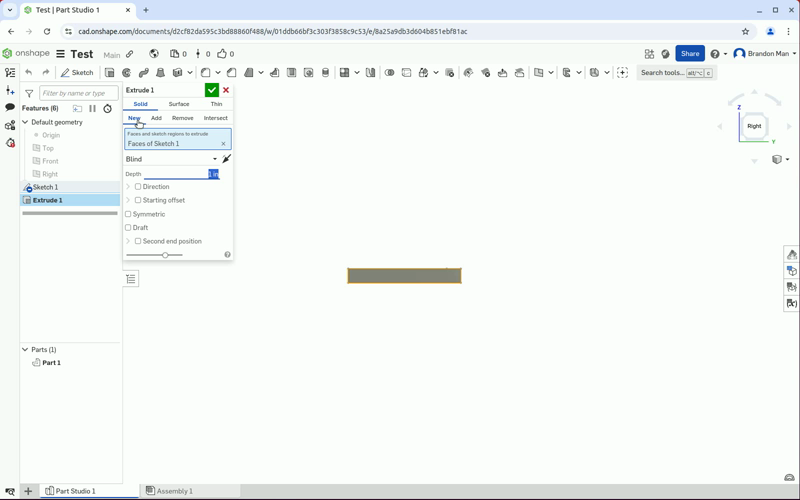
text(2.889)
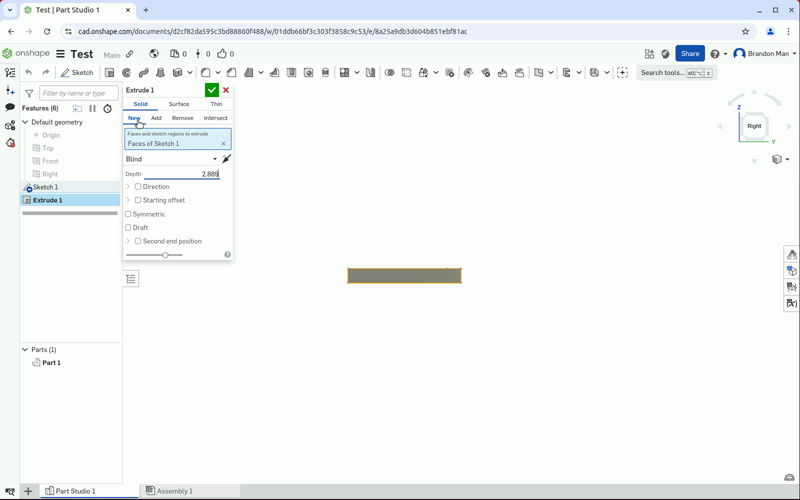
key(enter)
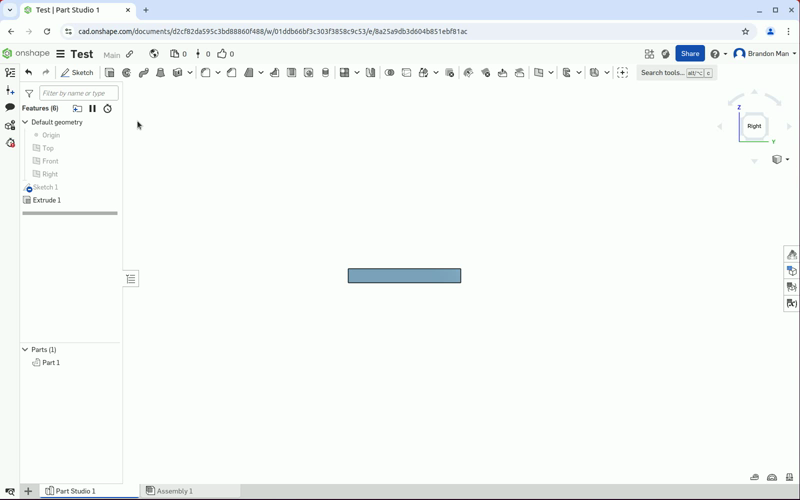
key(shift+h)
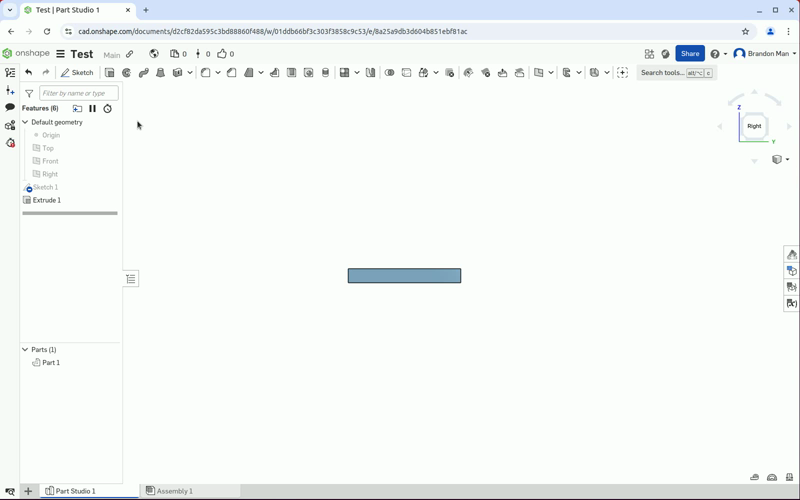
key(shift+h)
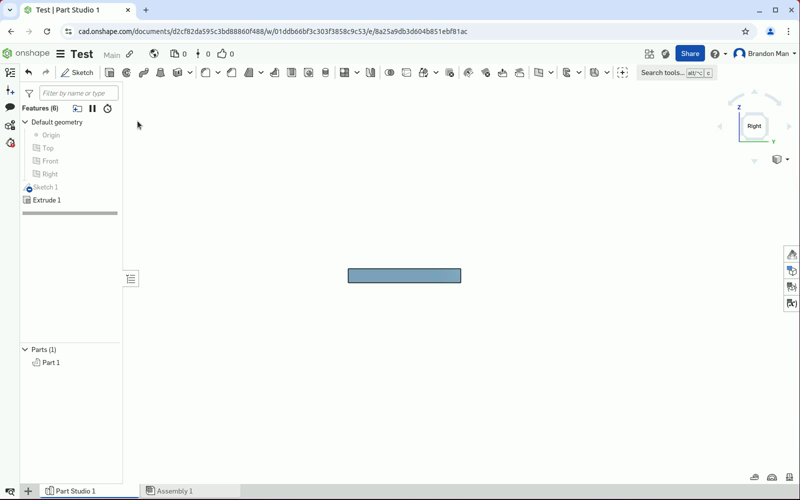
mouse_move(73, 189)
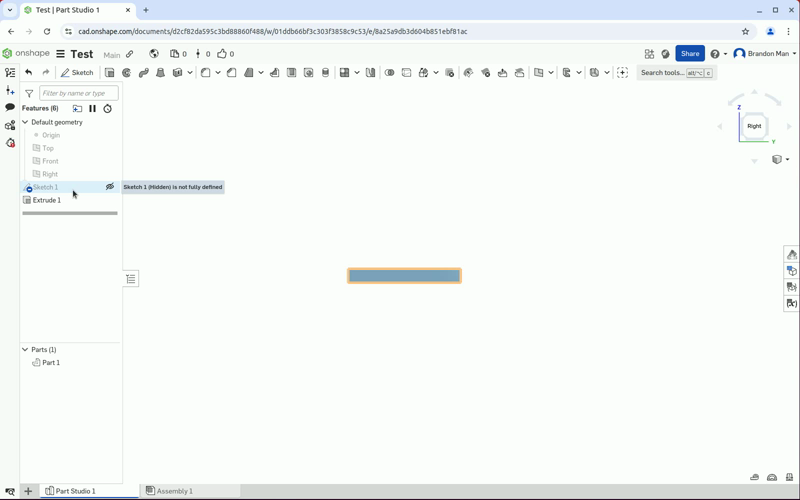
click(73, 189)
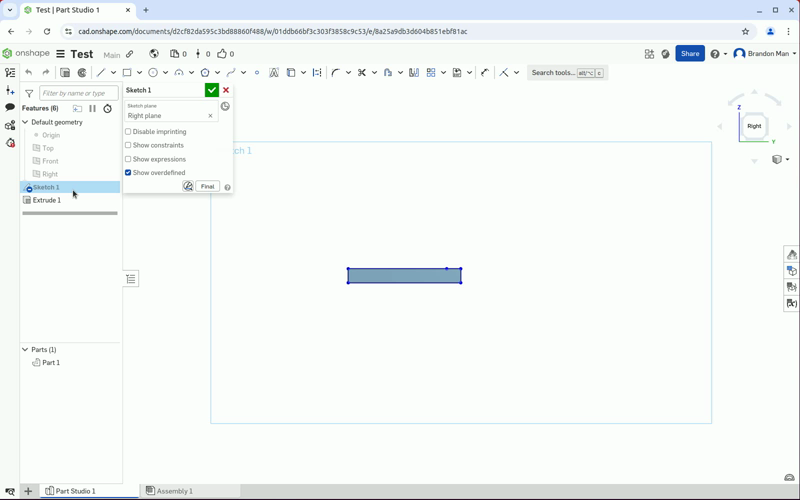
mouse_move(229, 92)
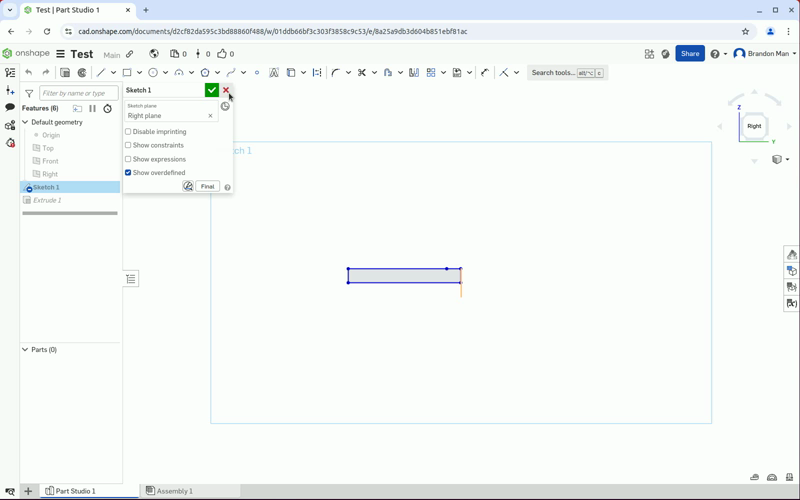
click(229, 92)
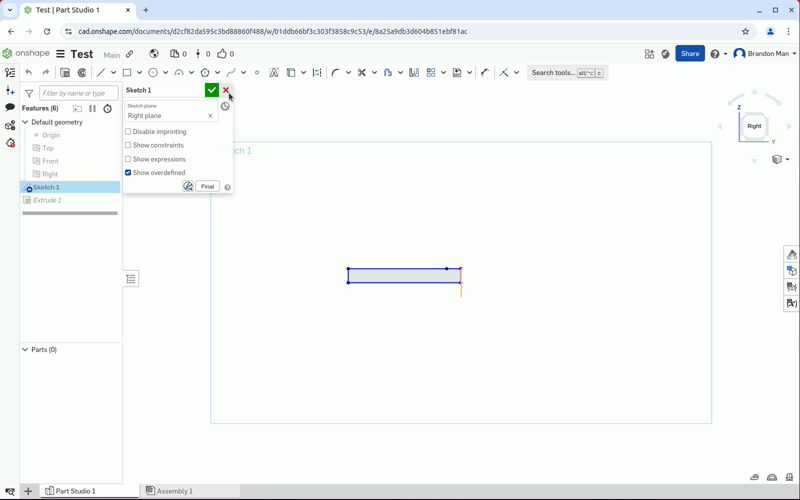
key(shift+s)
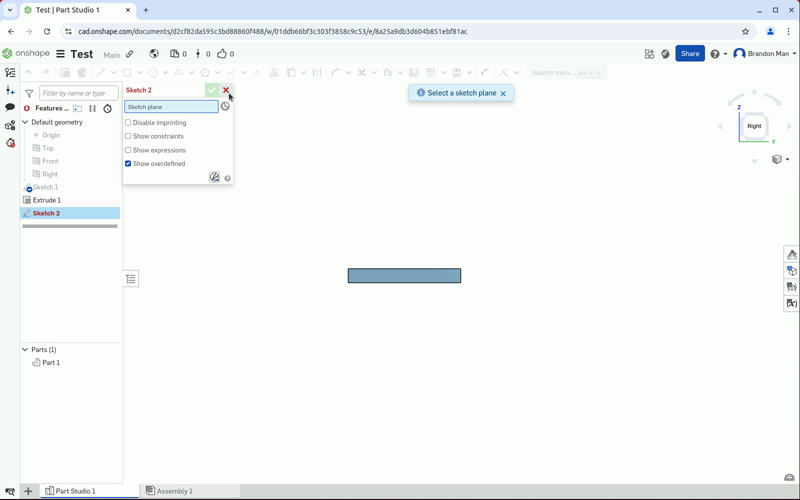
mouse_move(73, 176)
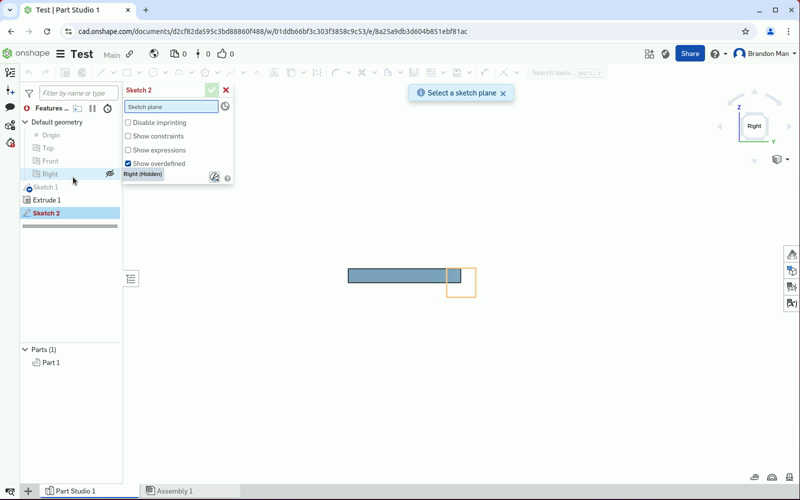
click(73, 176)
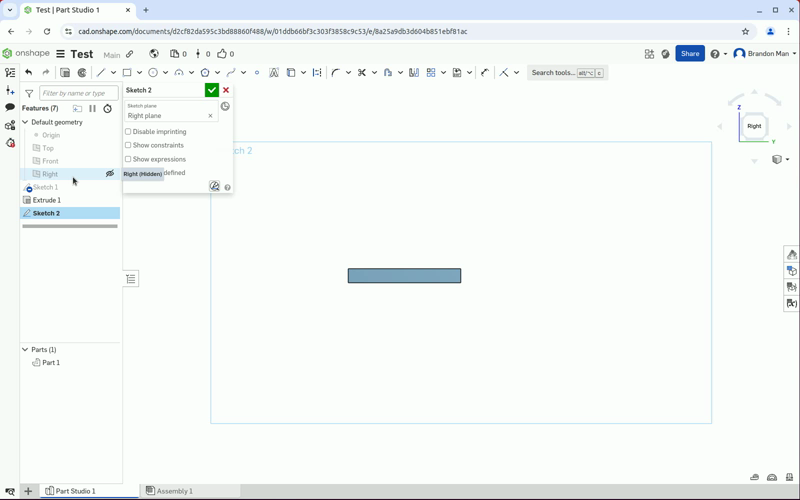
mouse_move(73, 352)
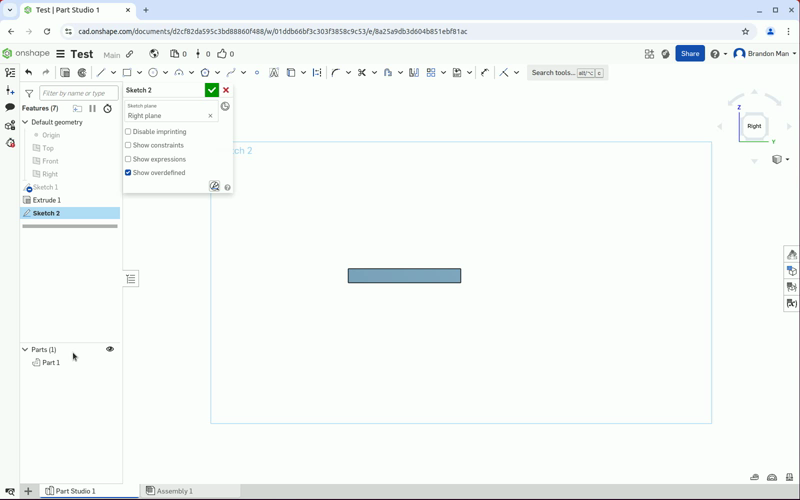
key(y)
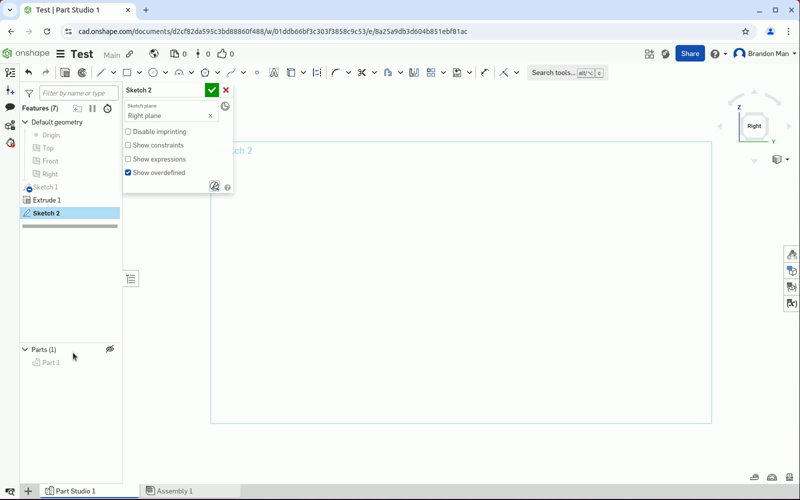
key(l)
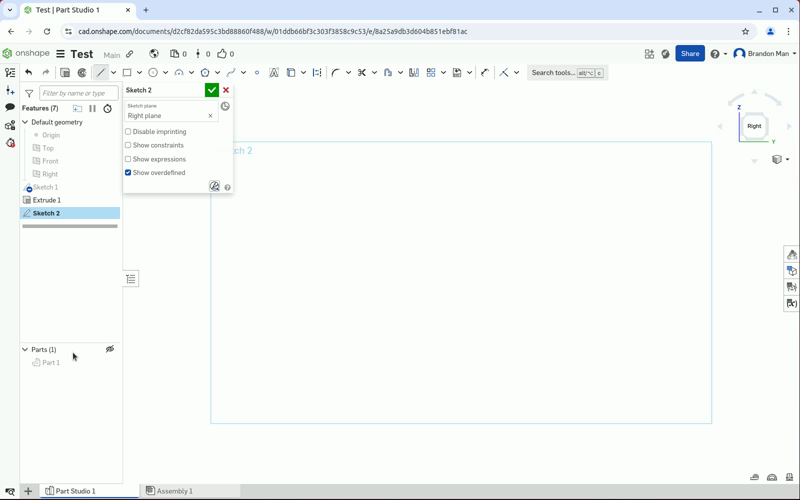
key_down(shift)
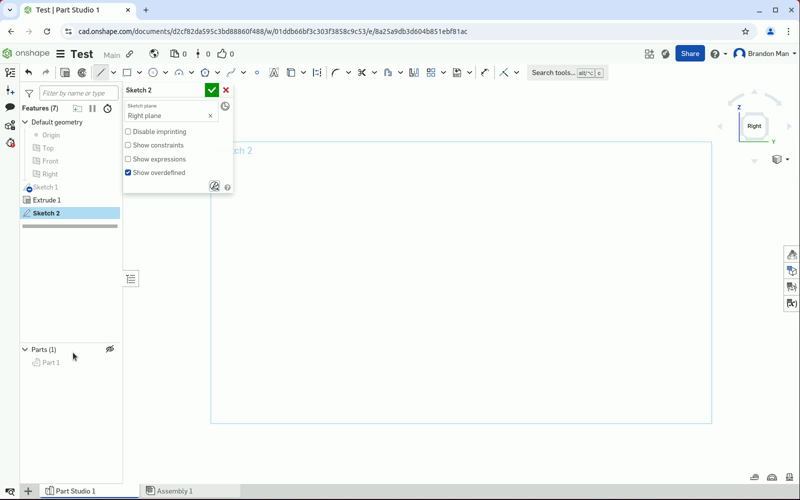
mouse_move(348, 268)
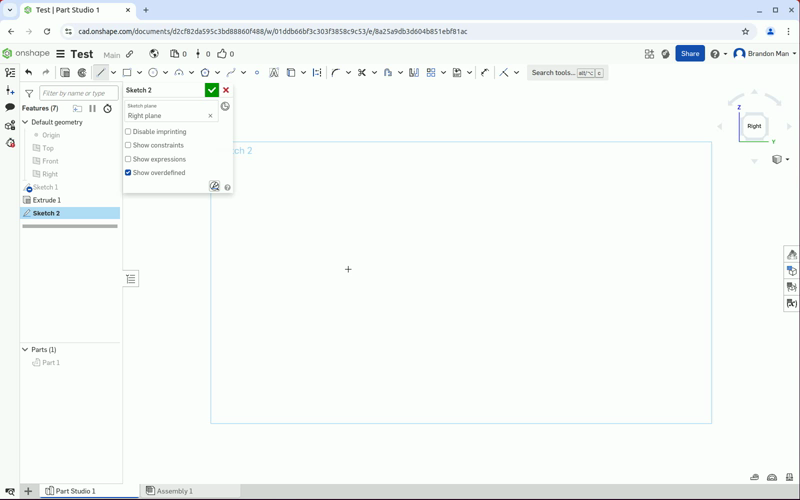
click(348, 268)
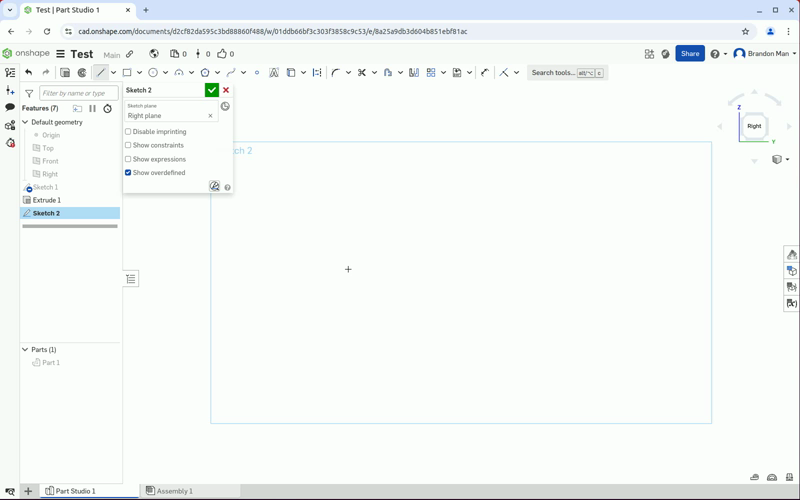
key_up(shift)
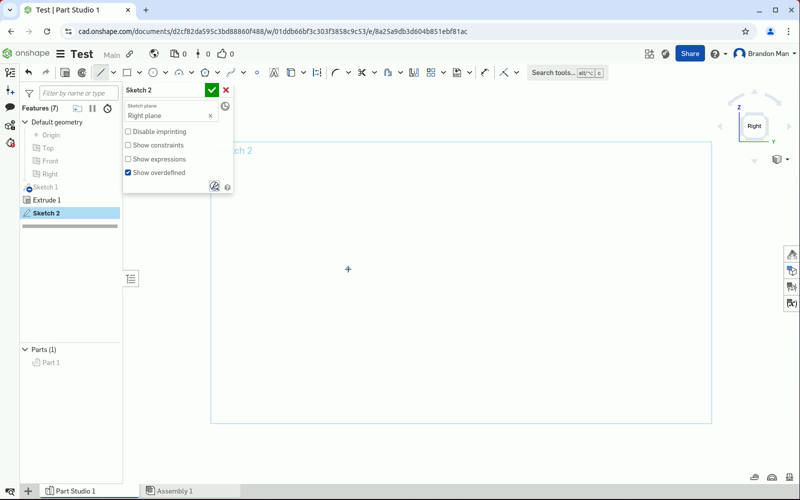
key_down(shift)
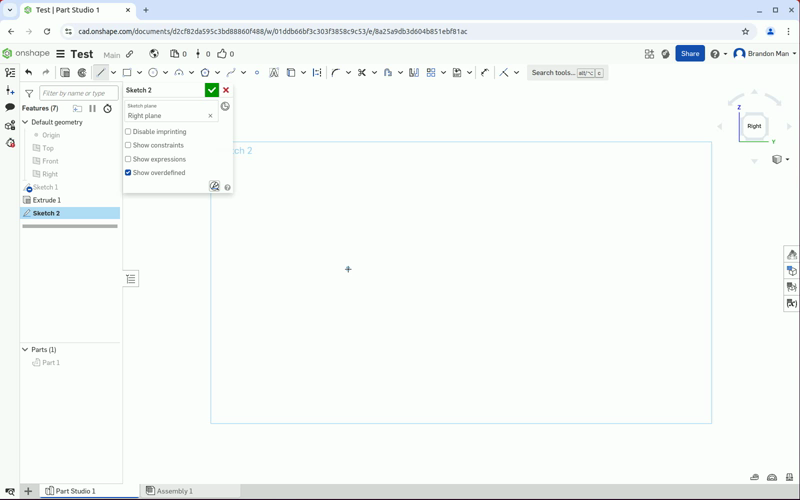
mouse_move(447, 268)
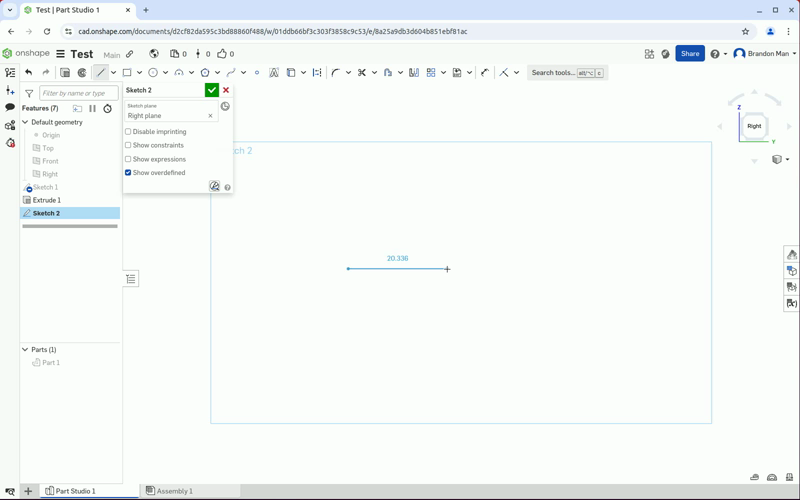
click(447, 268)
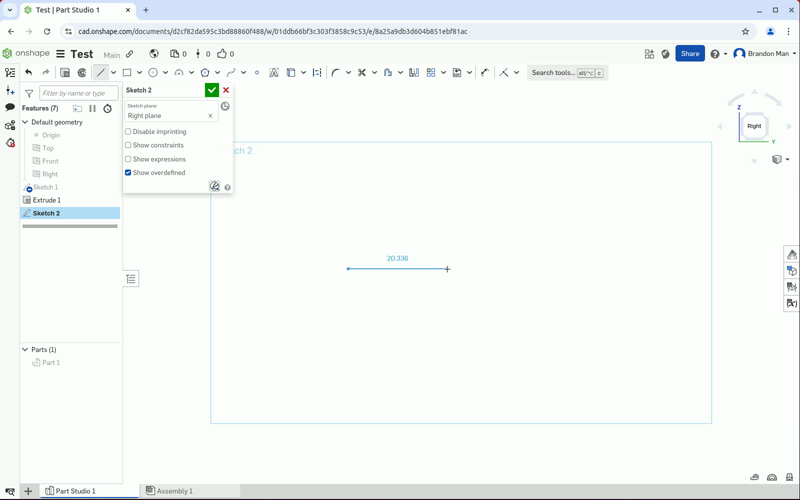
key_up(shift)
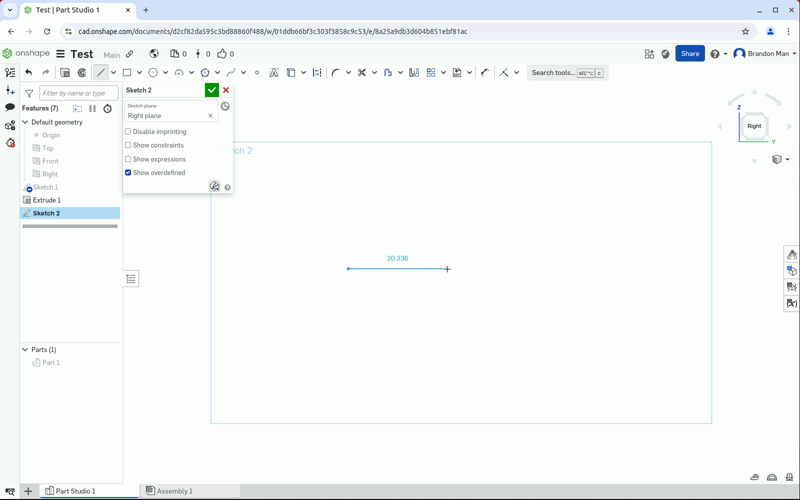
key_down(shift)
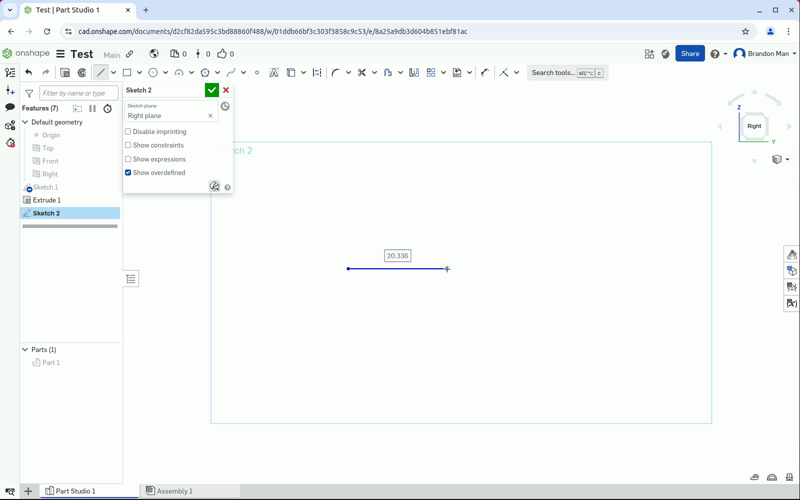
mouse_move(477, 268)
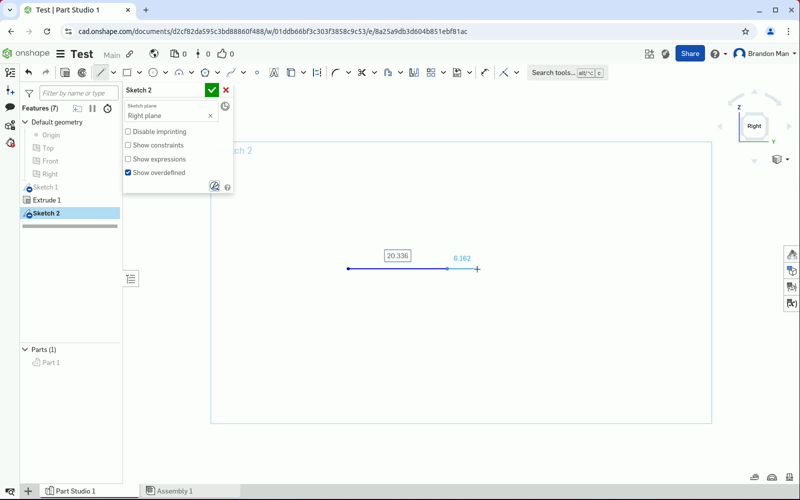
mouse_move(447, 240)
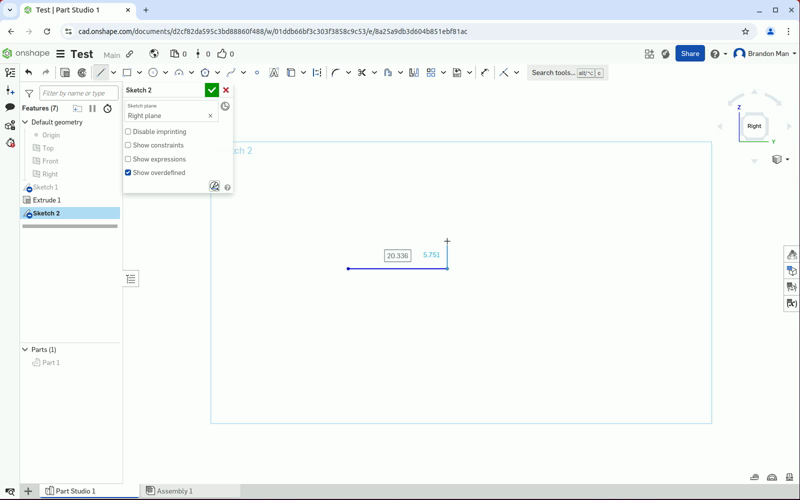
click(447, 240)
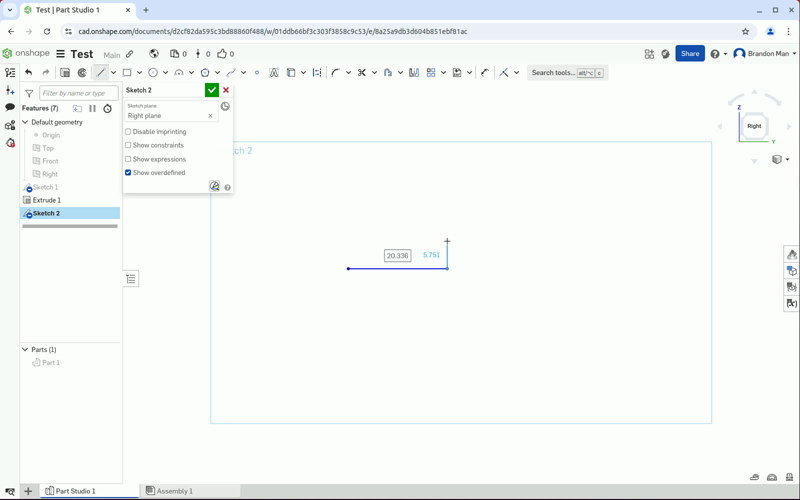
key_up(shift)
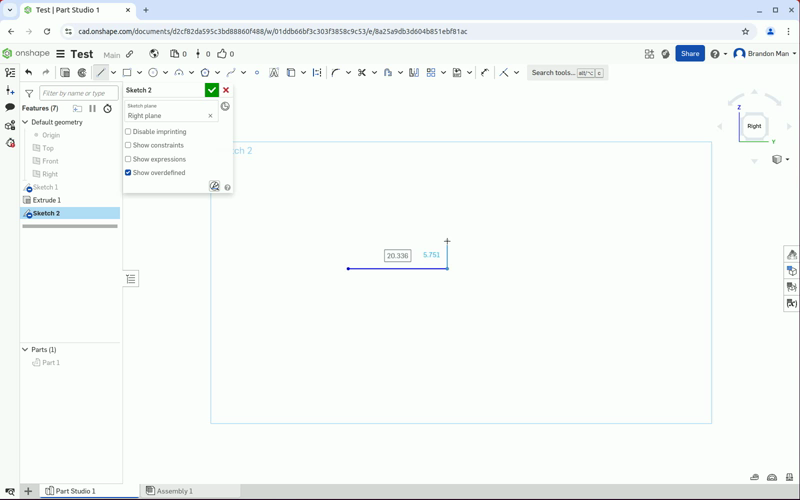
key_down(shift)
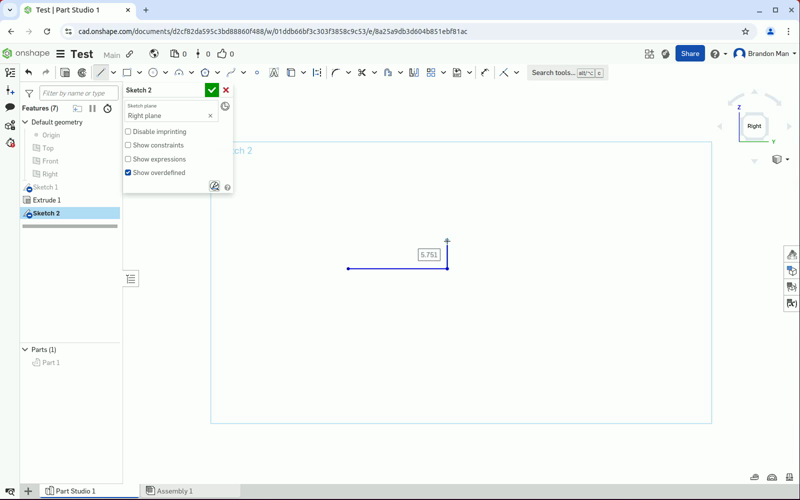
mouse_move(348, 268)
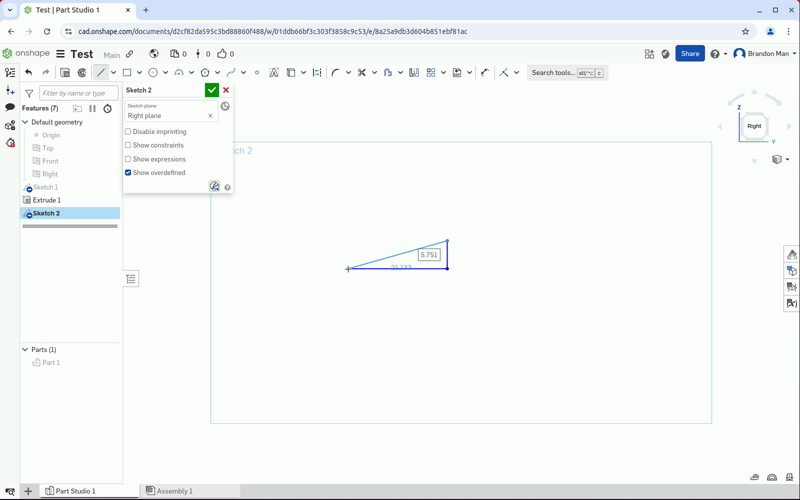
key_up(shift)
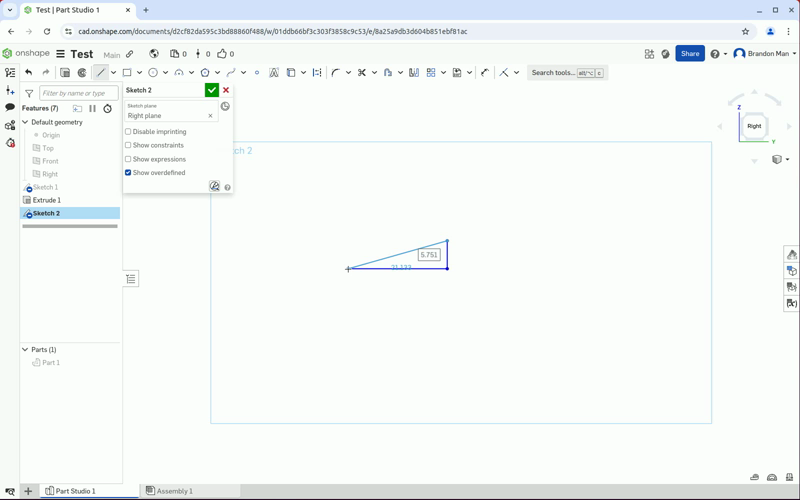
click(348, 268)
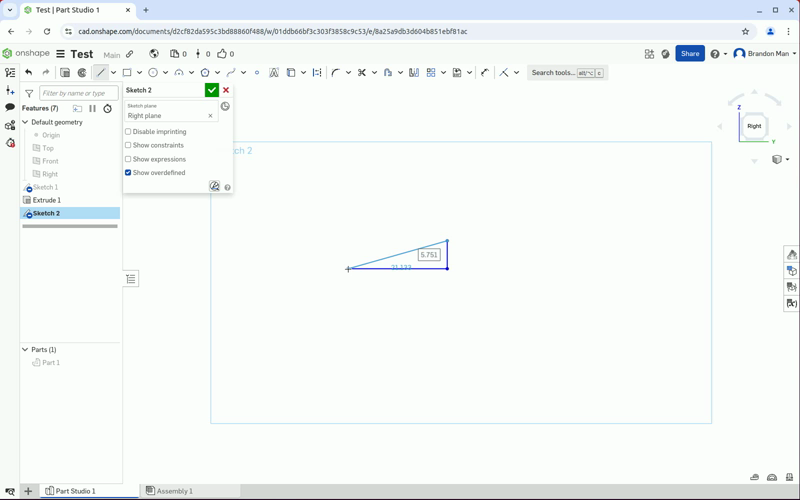
key(esc)
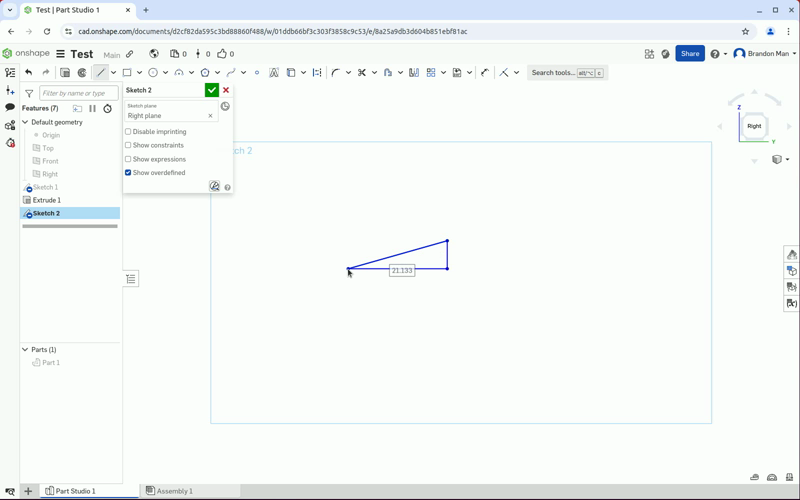
mouse_move(425, 266)
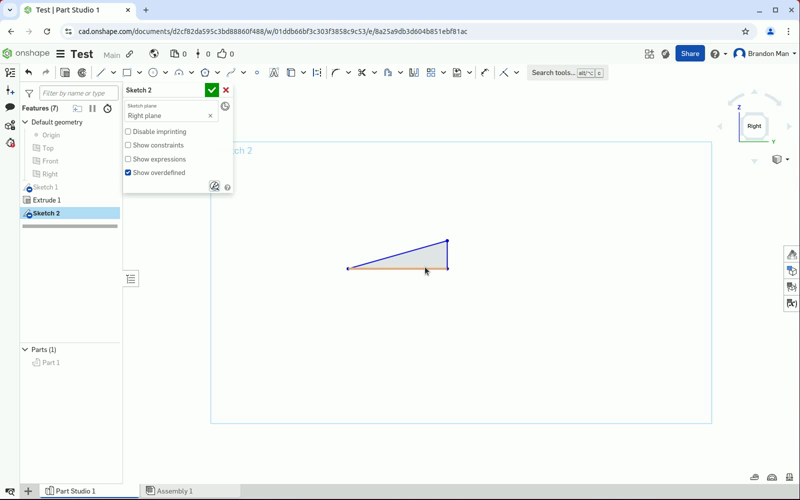
scroll(6)
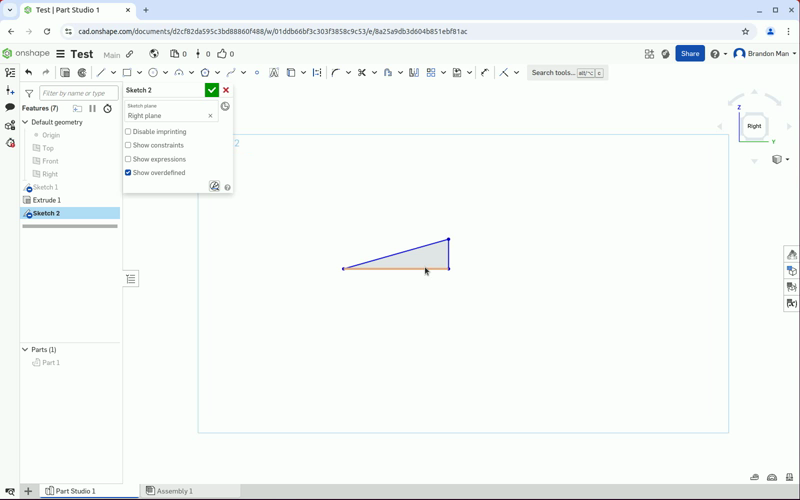
scroll(6)
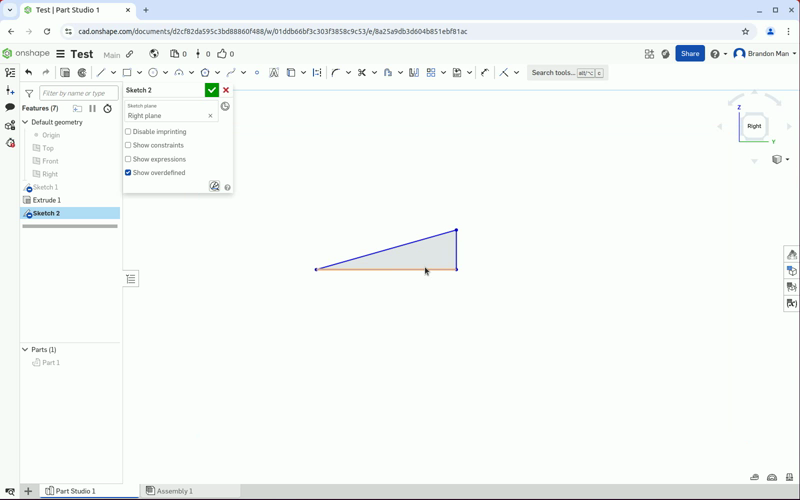
scroll(6)
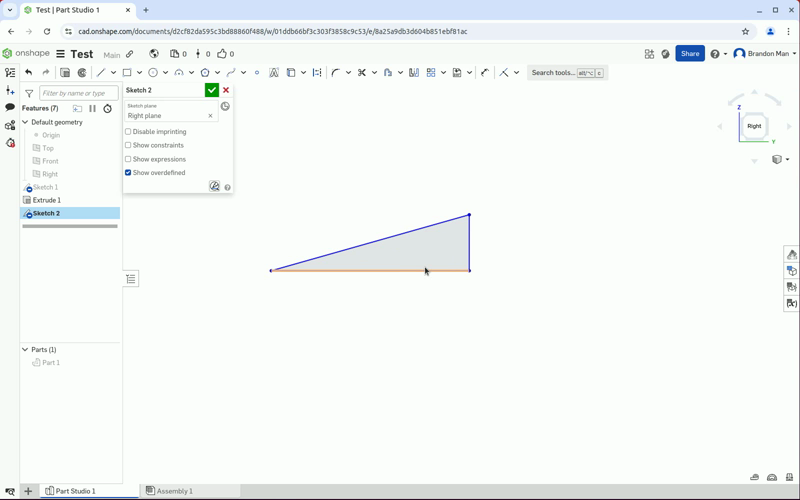
scroll(6)
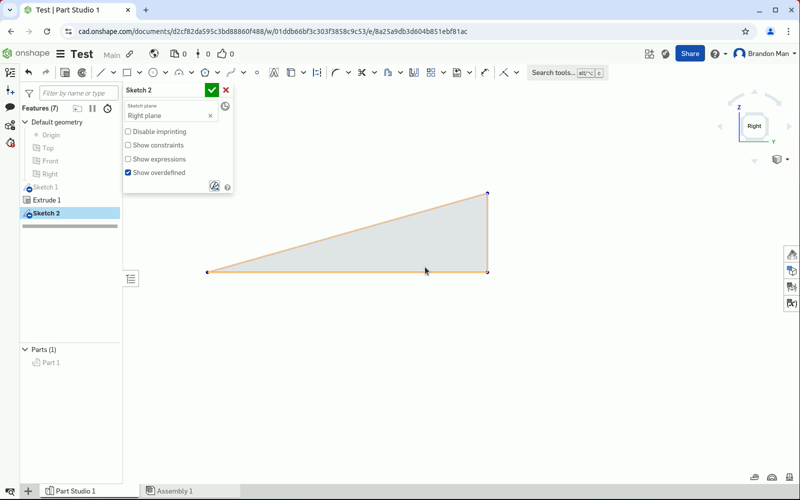
scroll(6)
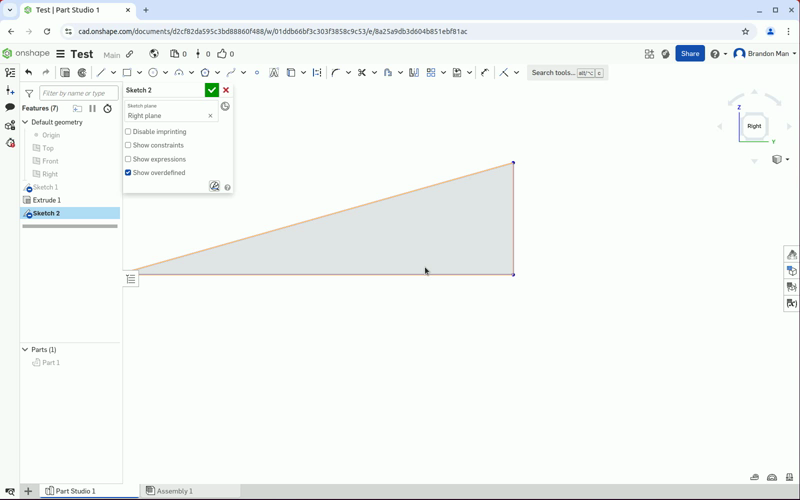
scroll(6)
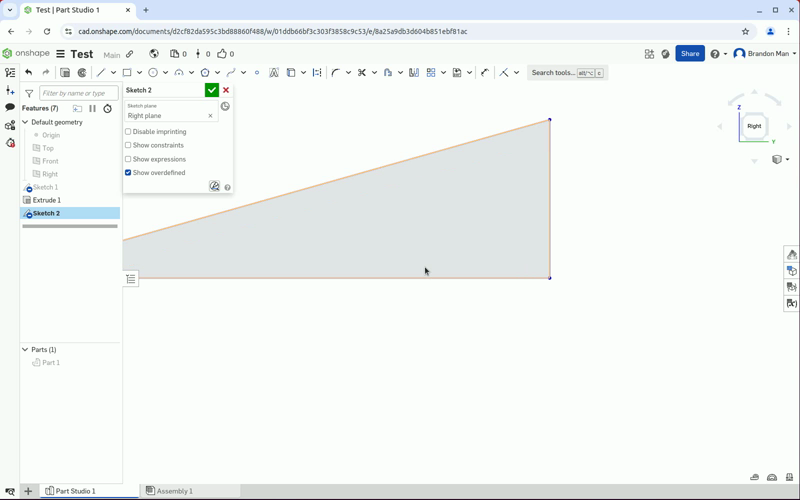
scroll(6)
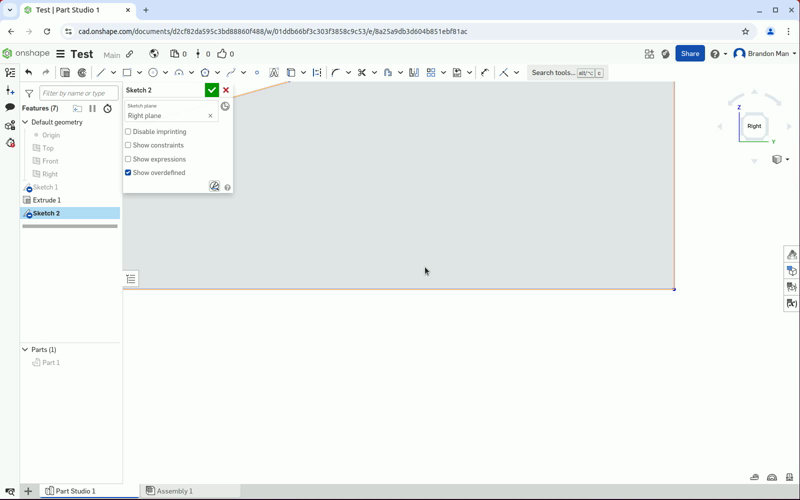
click(425, 266)
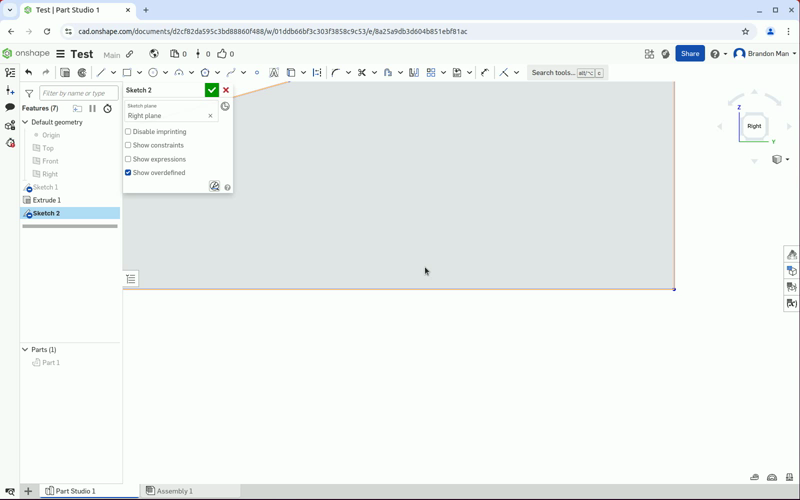
scroll(-6)
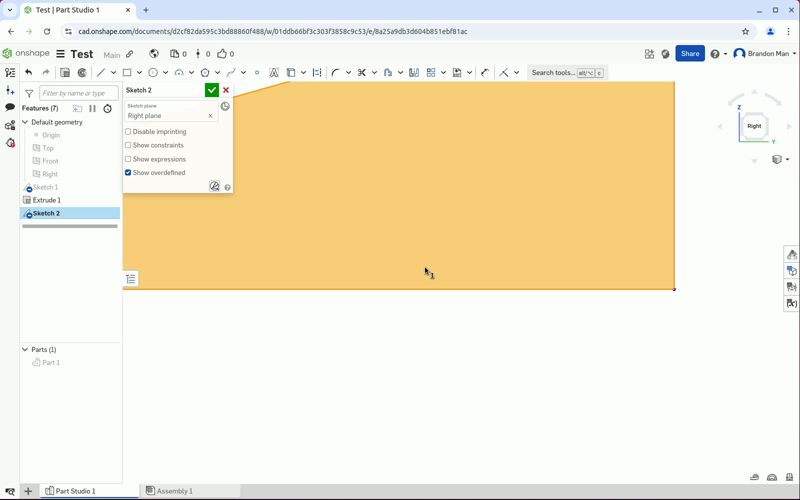
scroll(-6)
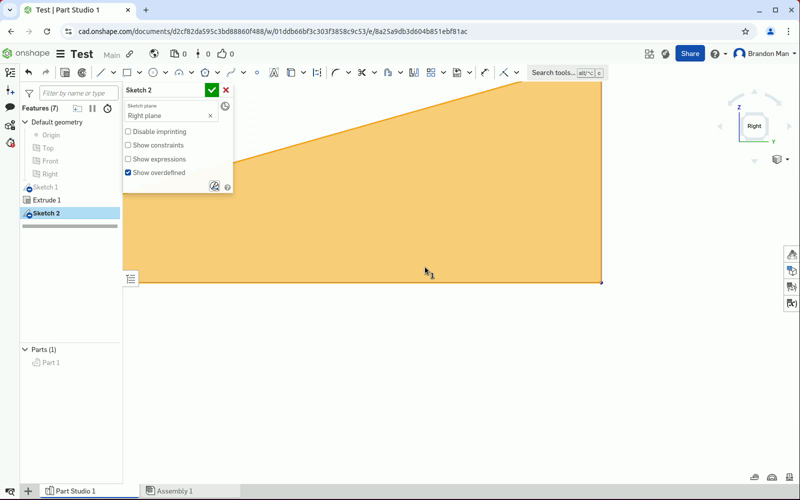
scroll(-6)
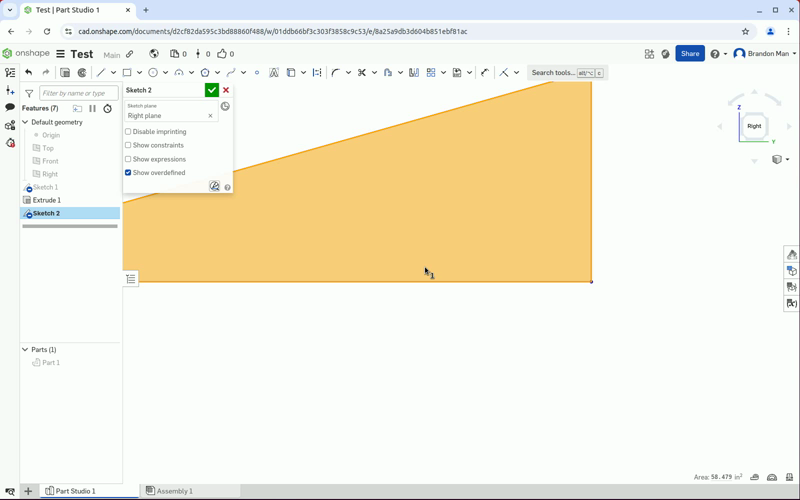
scroll(-6)
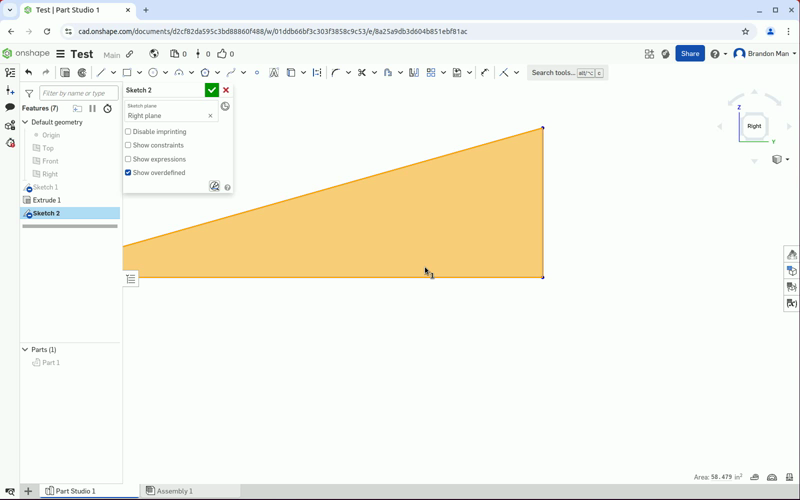
scroll(-6)
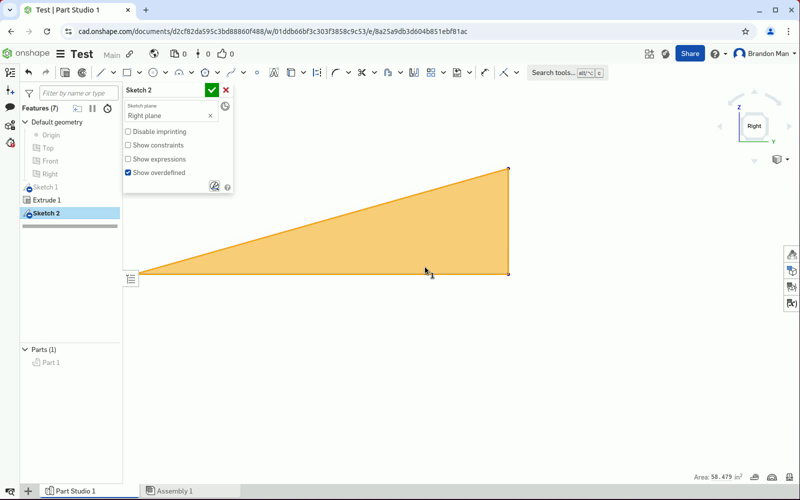
scroll(-6)
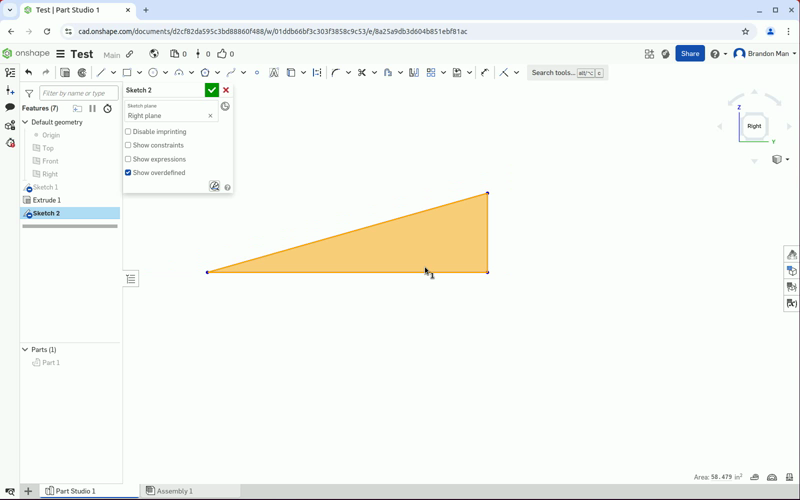
scroll(-6)
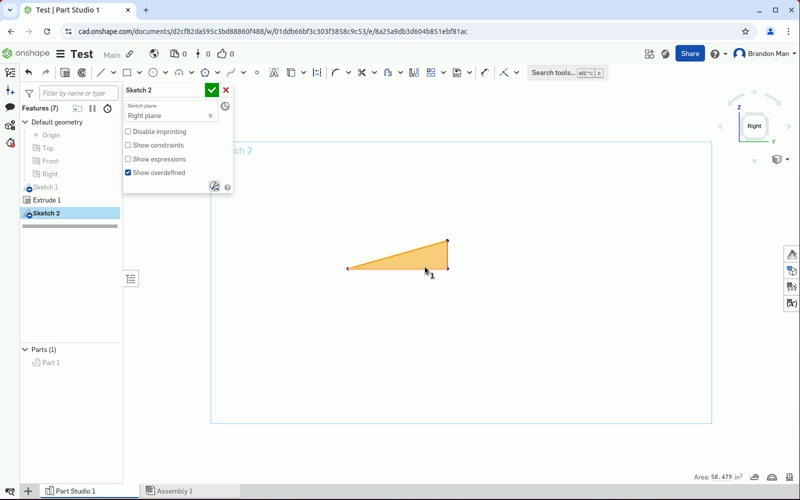
mouse_move(73, 352)
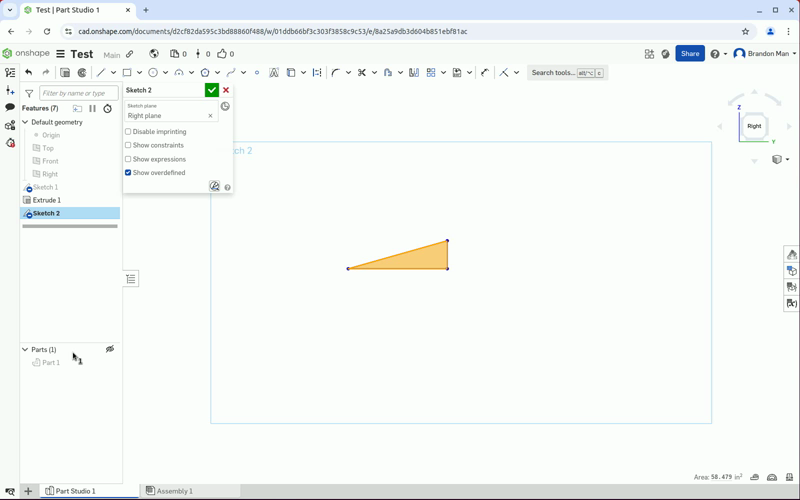
key(shift+y)
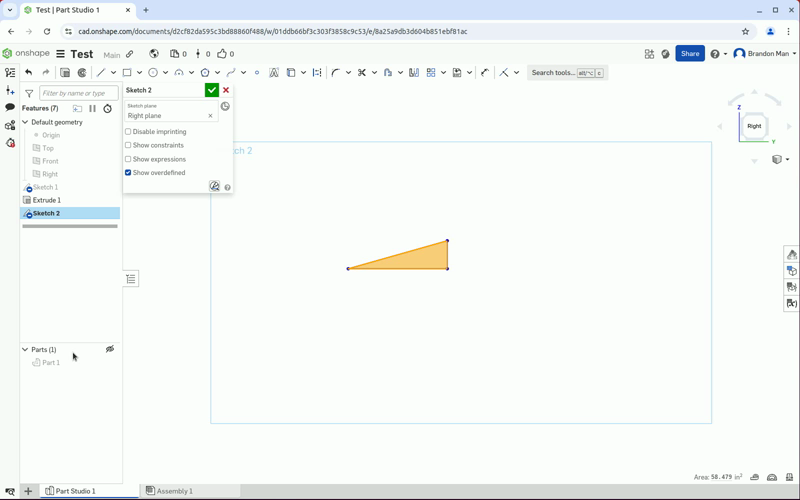
key(shift+e)
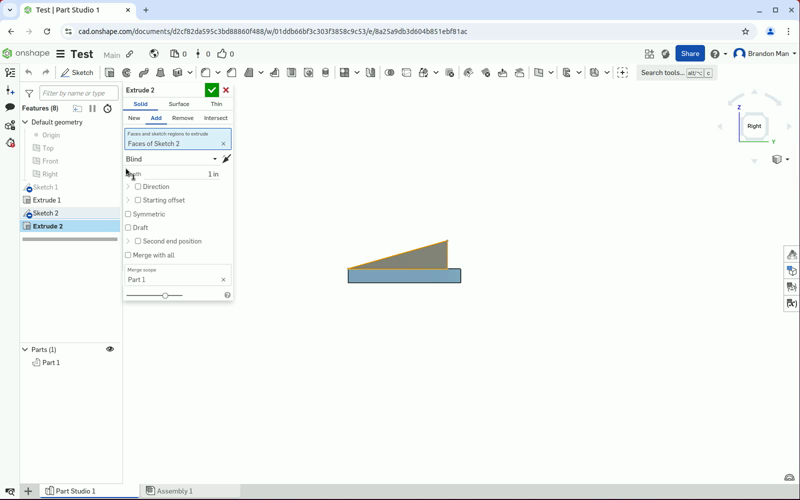
mouse_move(143, 106)
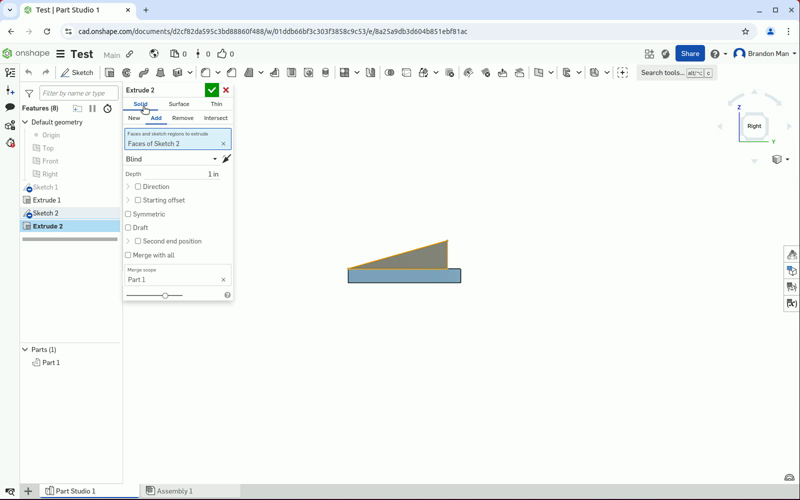
click(143, 106)
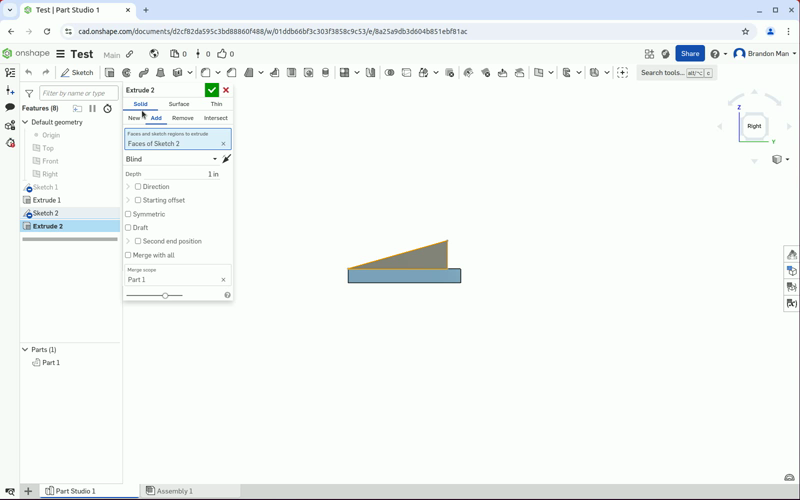
mouse_move(137, 120)
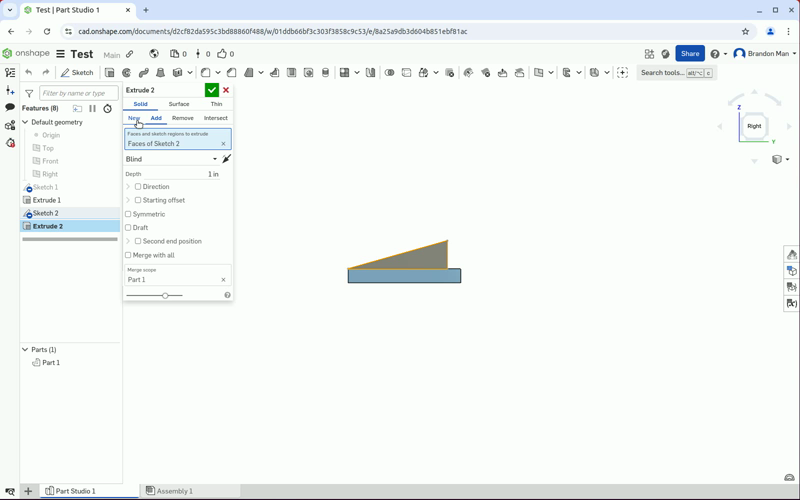
click(137, 120)
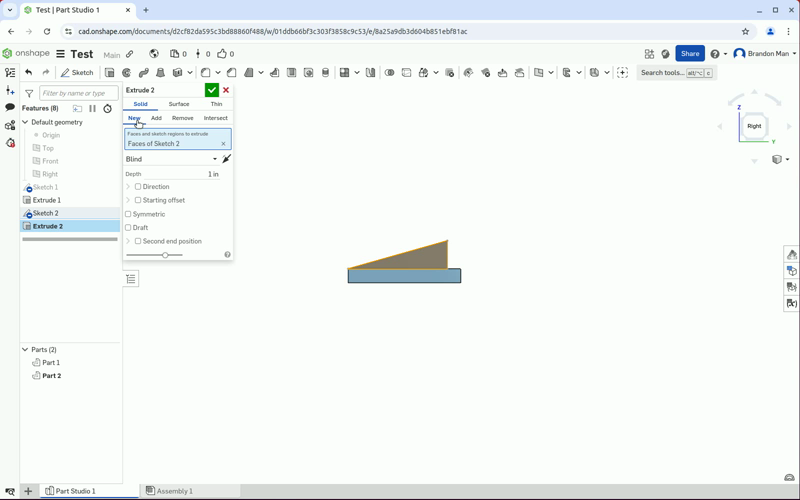
key(tab, 4)
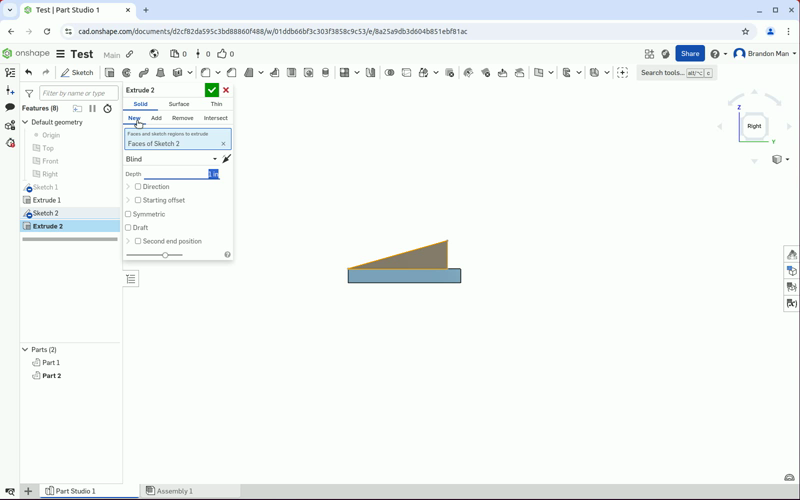
text(2.889)
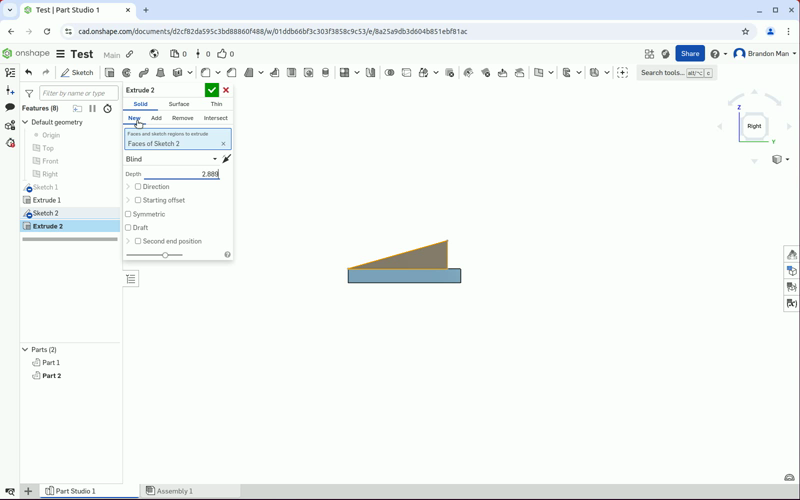
key(enter)
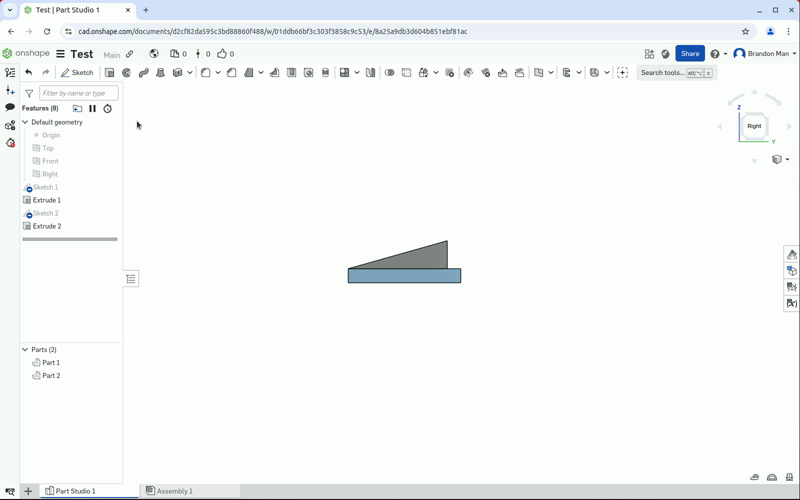
key(shift+h)
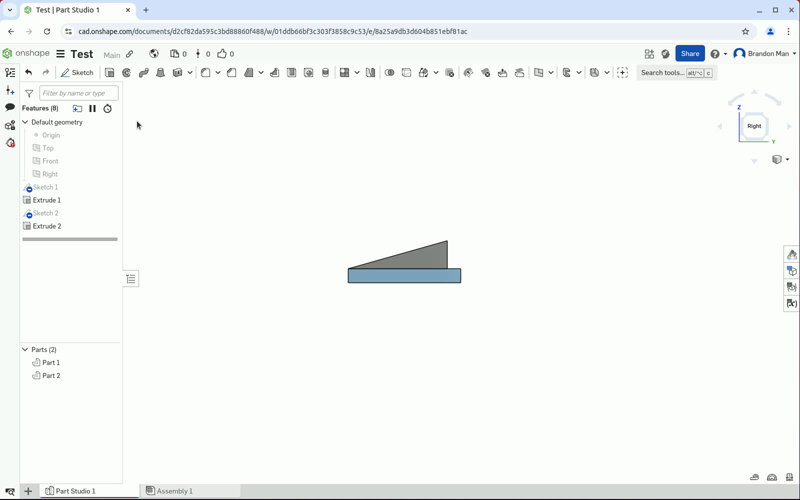
key(shift+h)
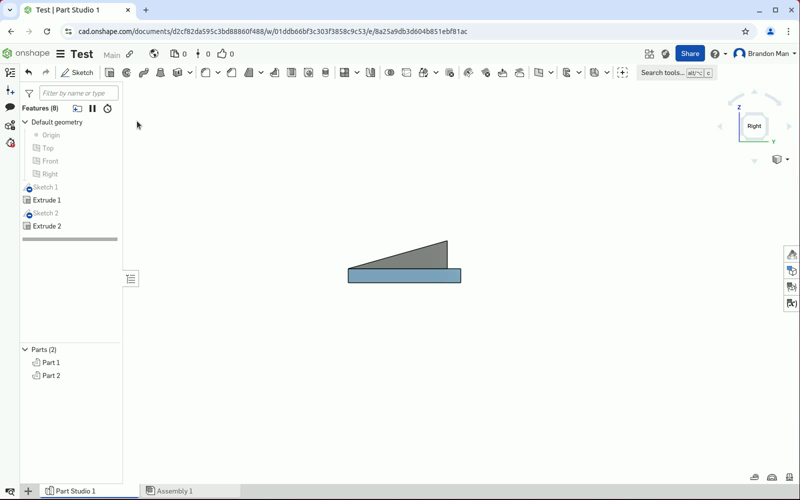
mouse_move(73, 189)
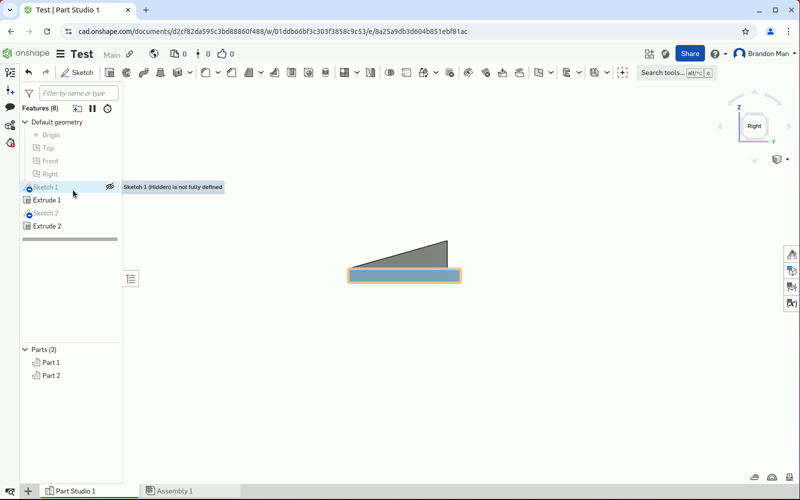
click(73, 189)
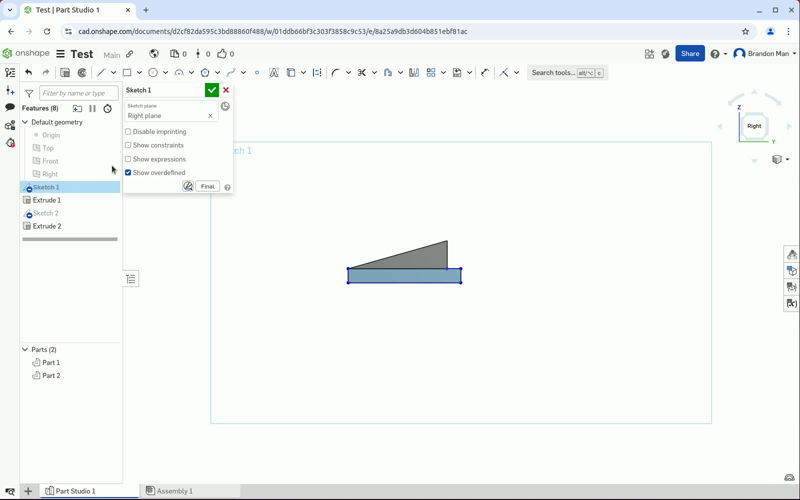
mouse_move(229, 92)
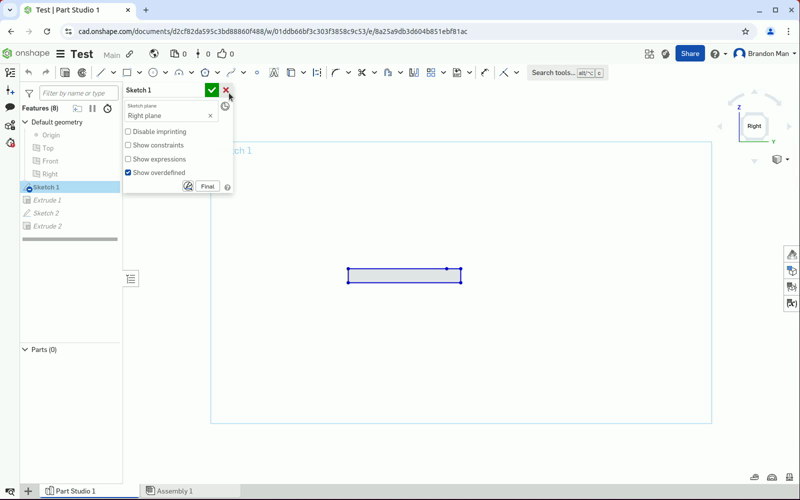
click(229, 92)
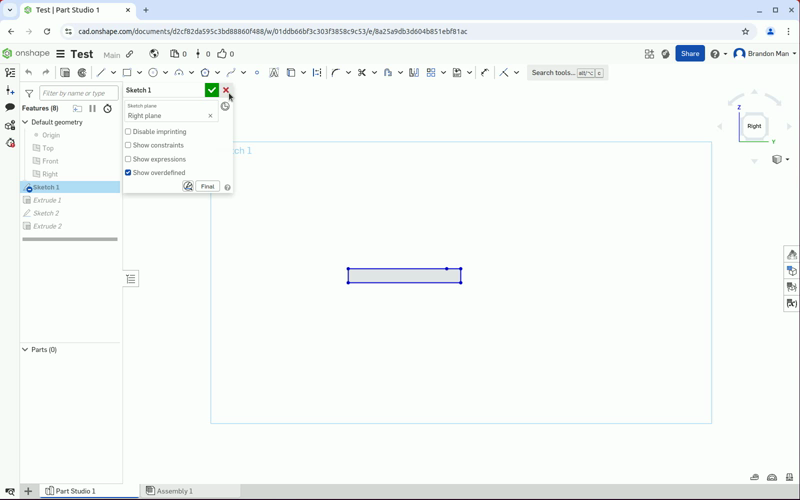
key(shift+s)
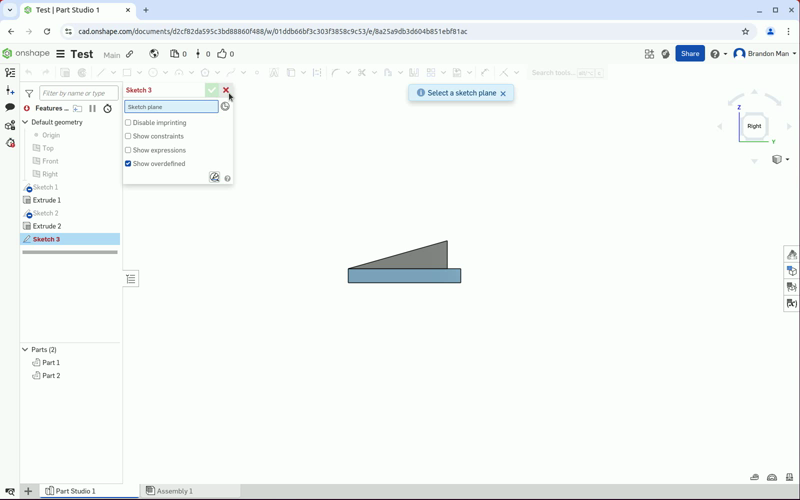
mouse_move(73, 176)
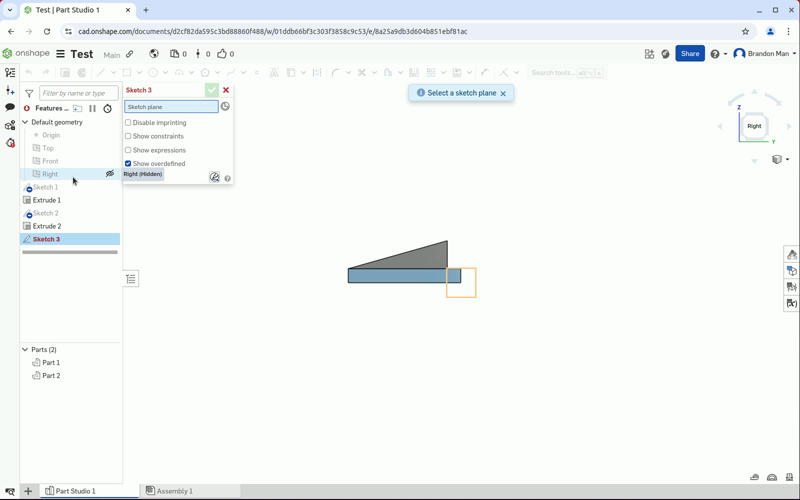
click(73, 176)
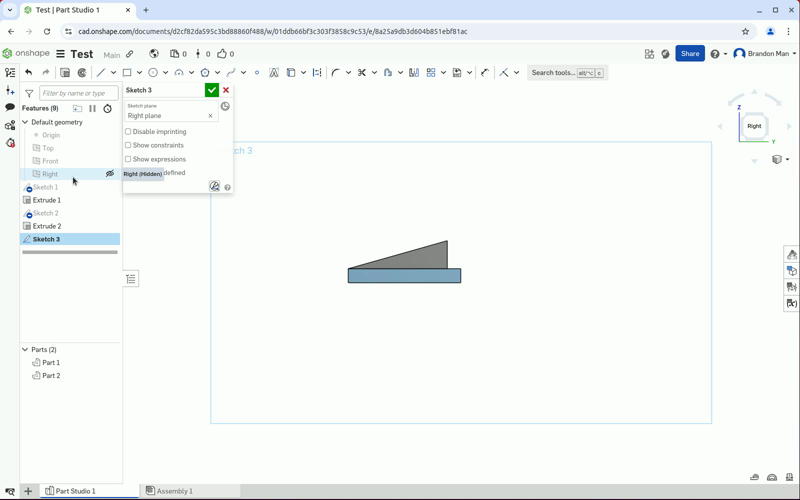
mouse_move(73, 352)
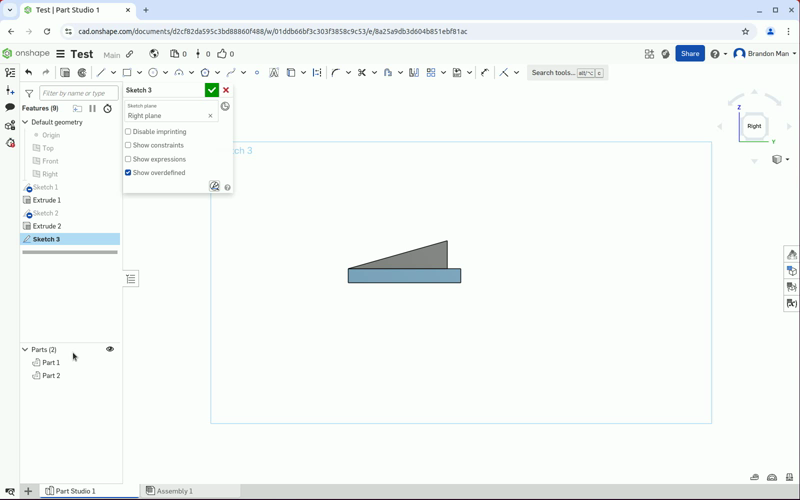
key(y)
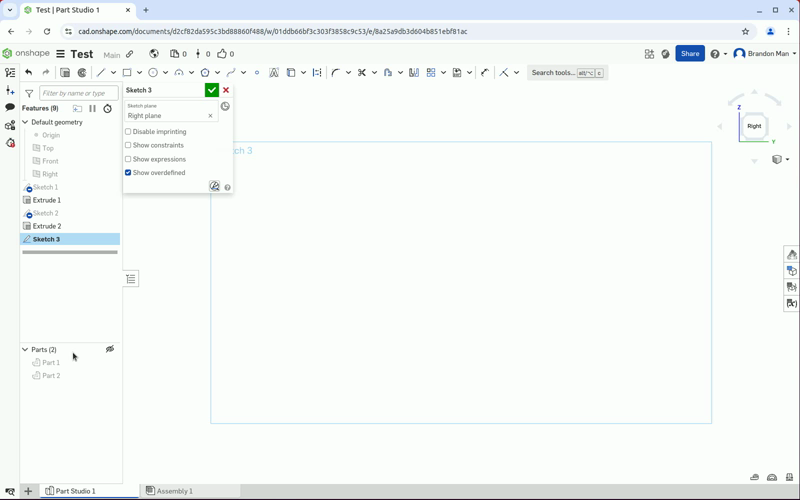
key(l)
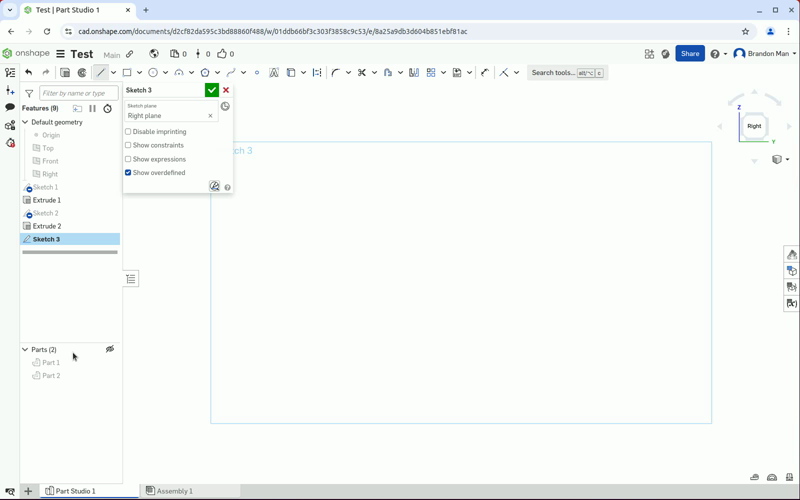
key_down(shift)
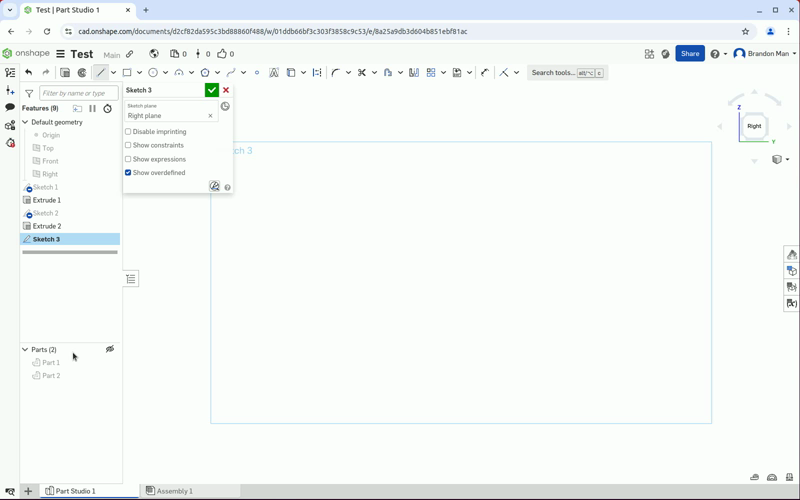
mouse_move(446, 268)
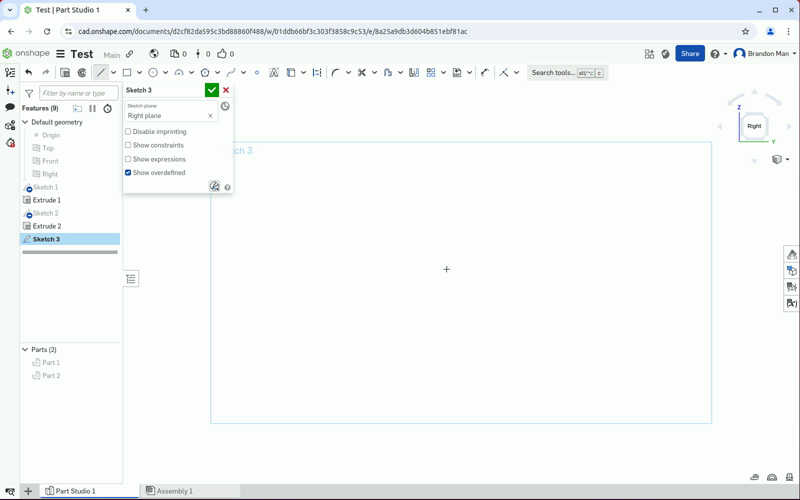
click(446, 268)
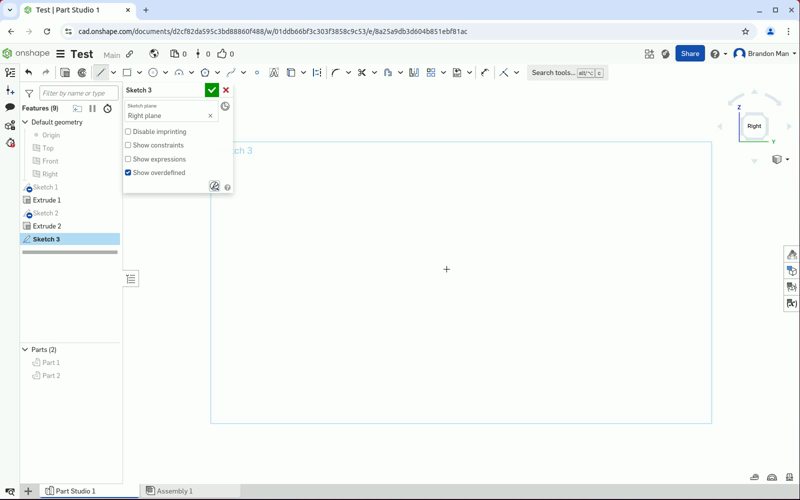
key_up(shift)
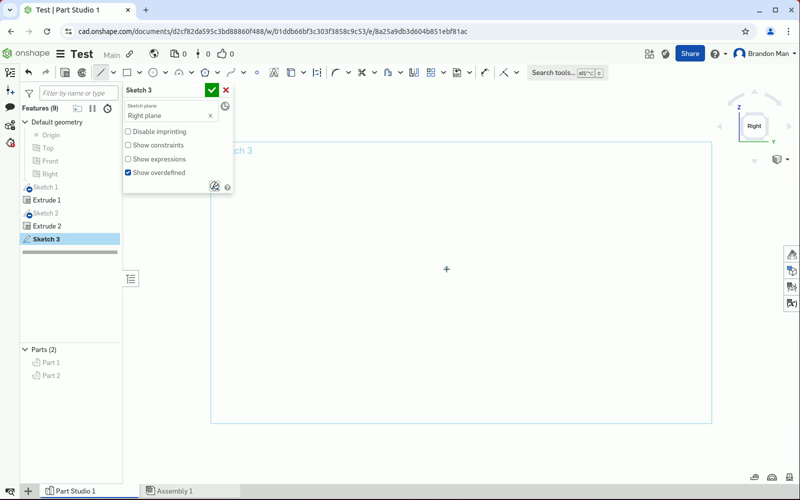
key_down(shift)
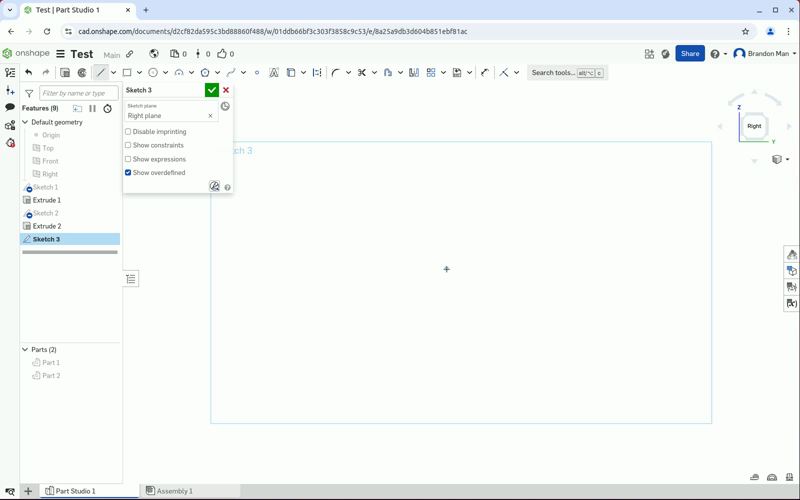
mouse_move(476, 268)
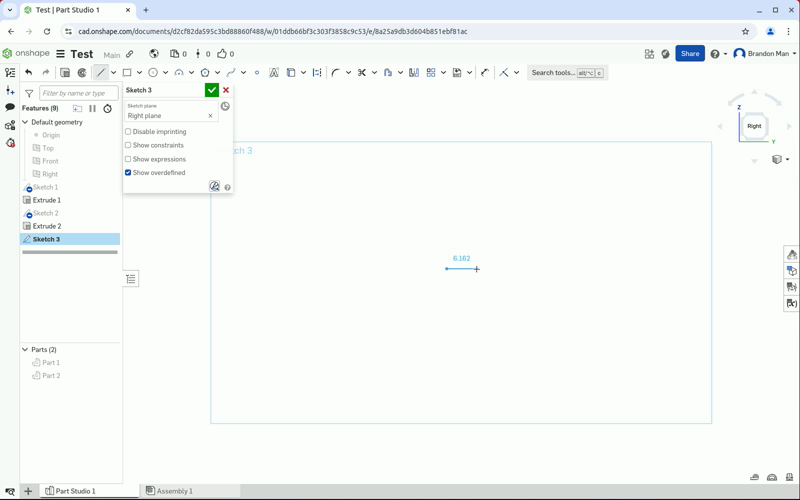
mouse_move(461, 268)
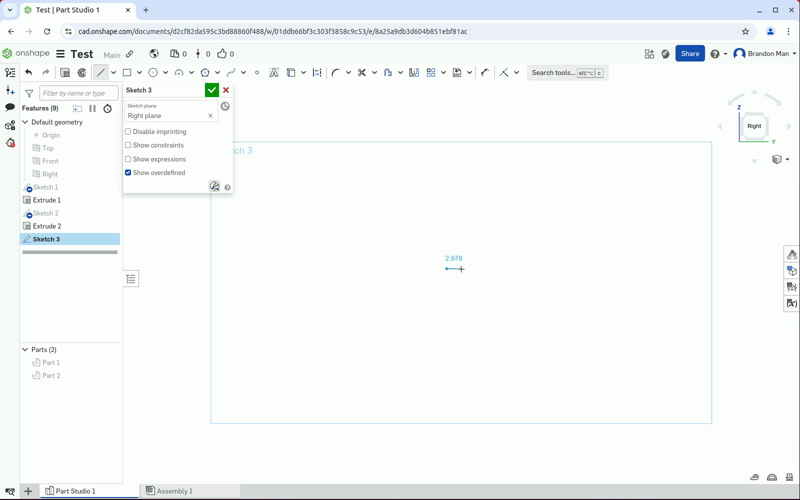
click(461, 268)
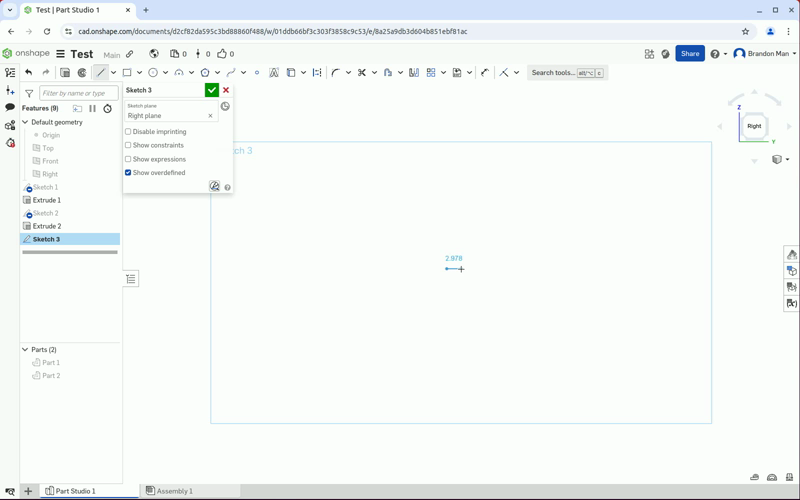
key_up(shift)
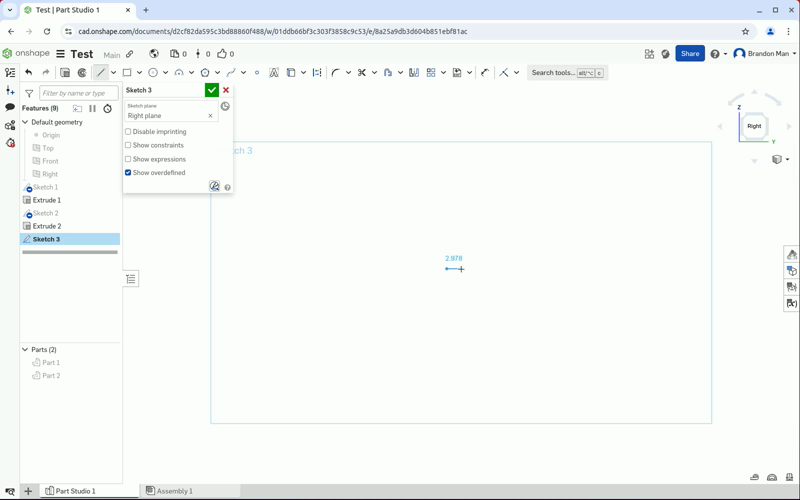
key_down(shift)
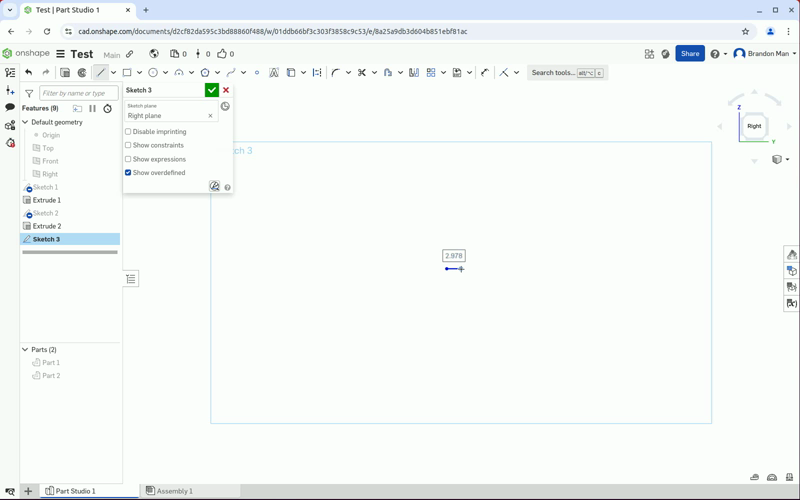
mouse_move(491, 268)
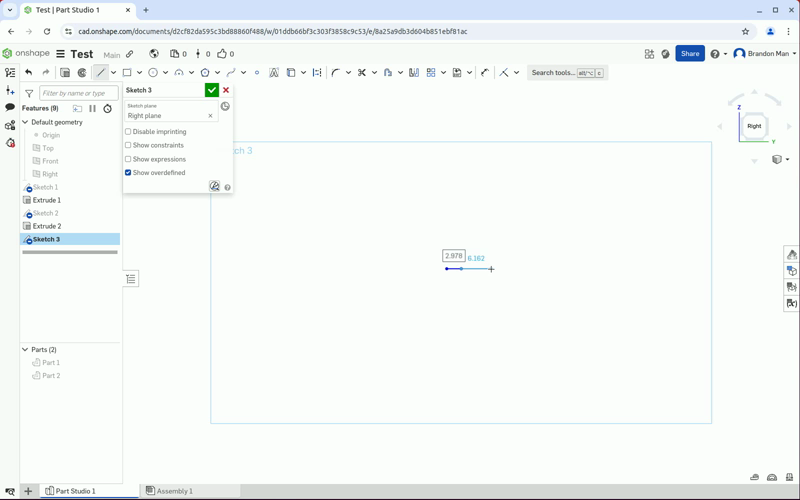
mouse_move(461, 239)
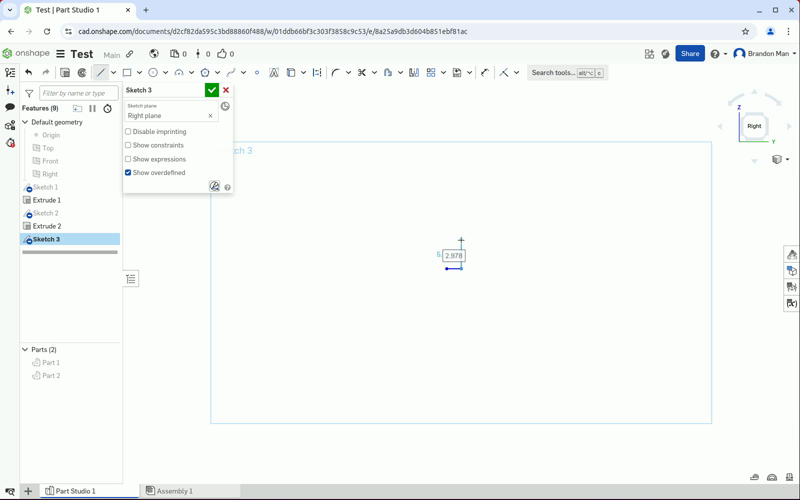
click(461, 239)
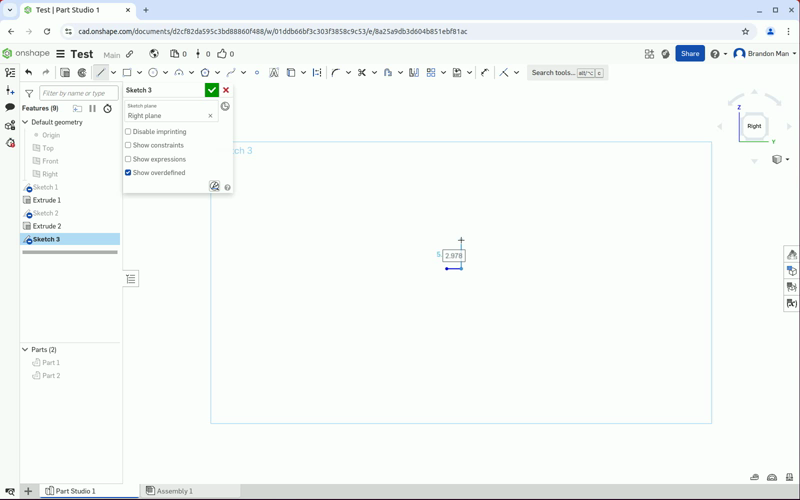
key_up(shift)
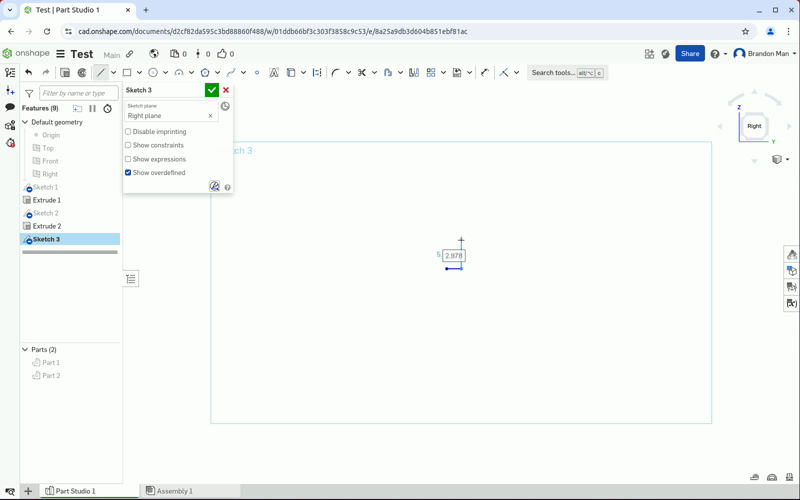
key_down(shift)
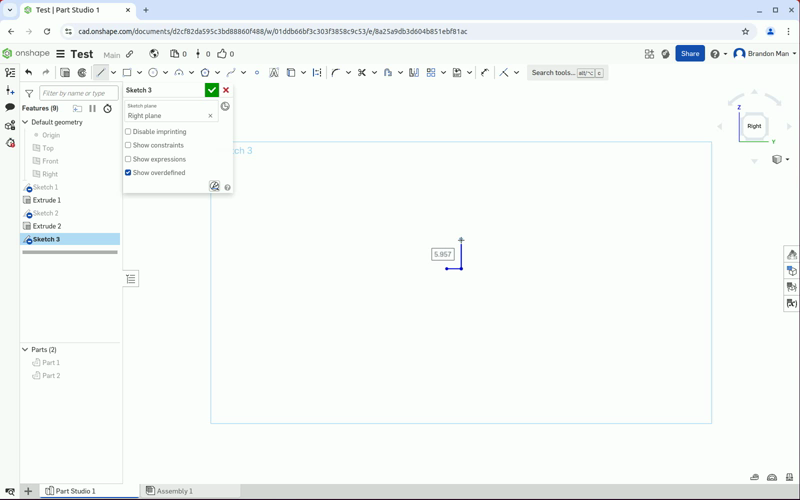
mouse_move(491, 239)
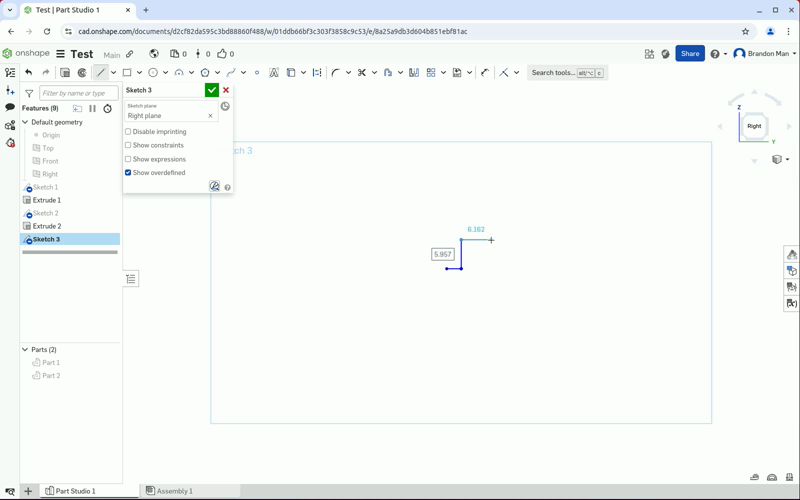
mouse_move(446, 239)
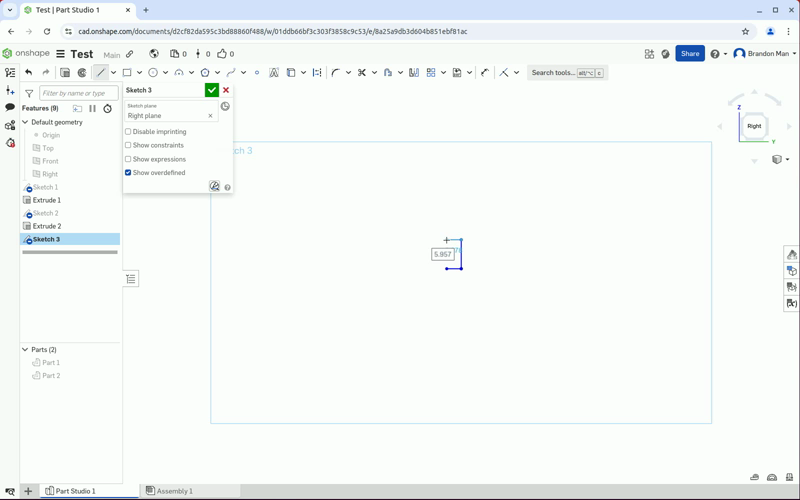
click(446, 239)
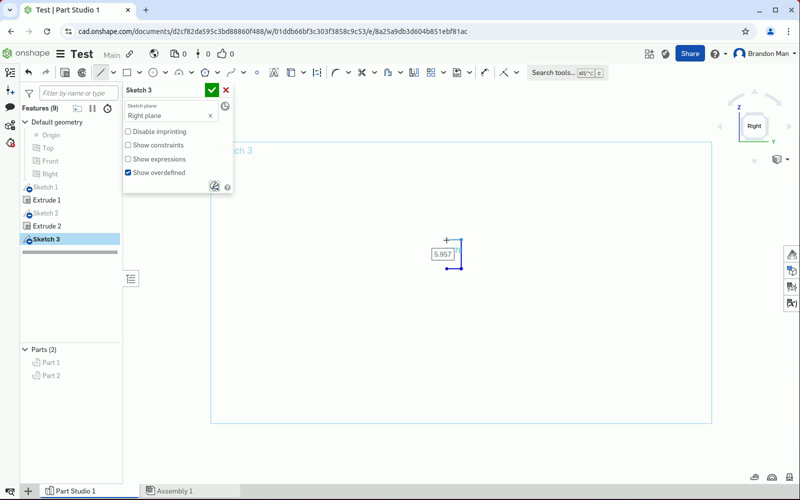
key_up(shift)
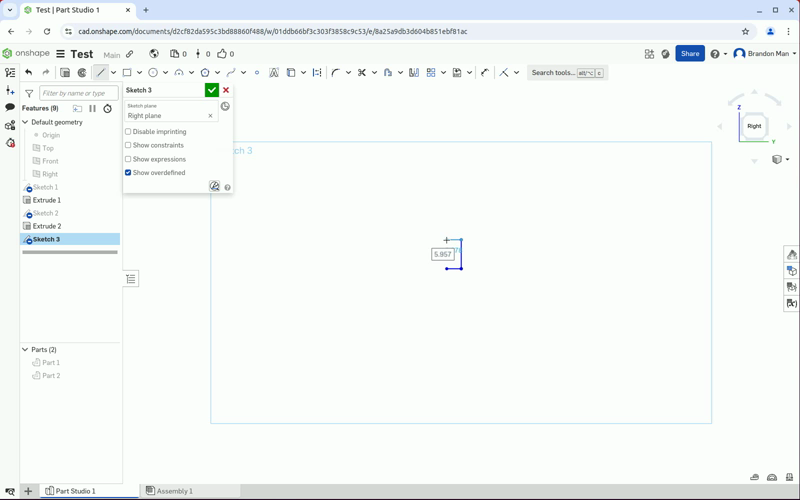
mouse_move(476, 239)
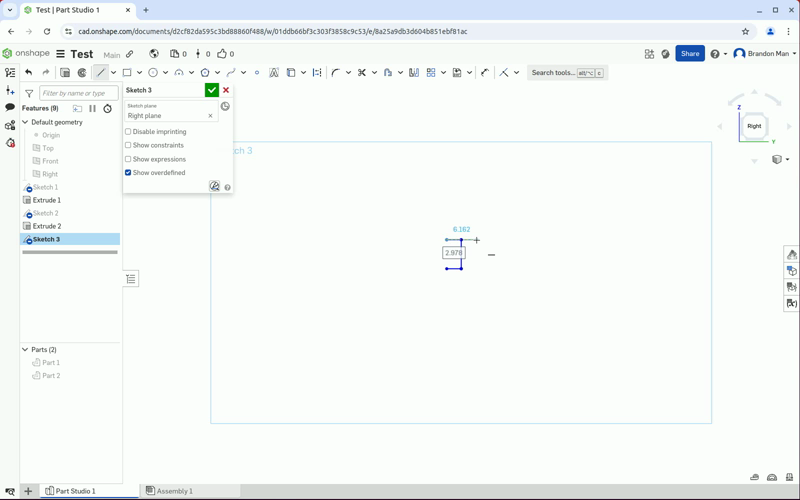
key_down(shift)
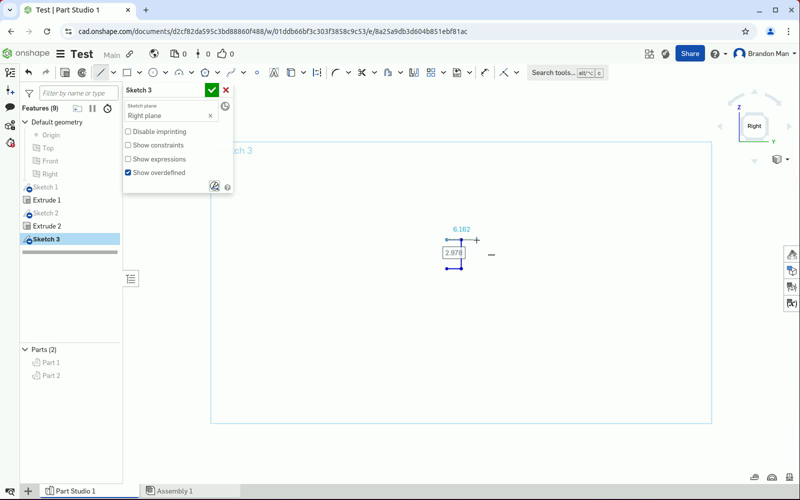
mouse_move(446, 268)
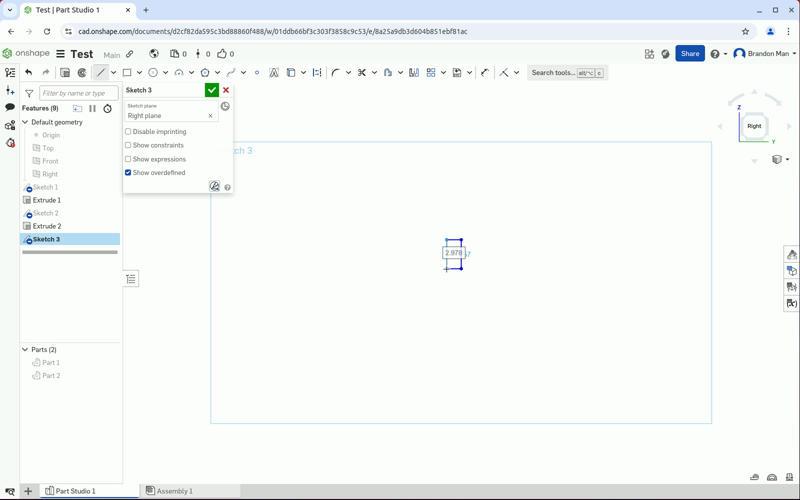
key_up(shift)
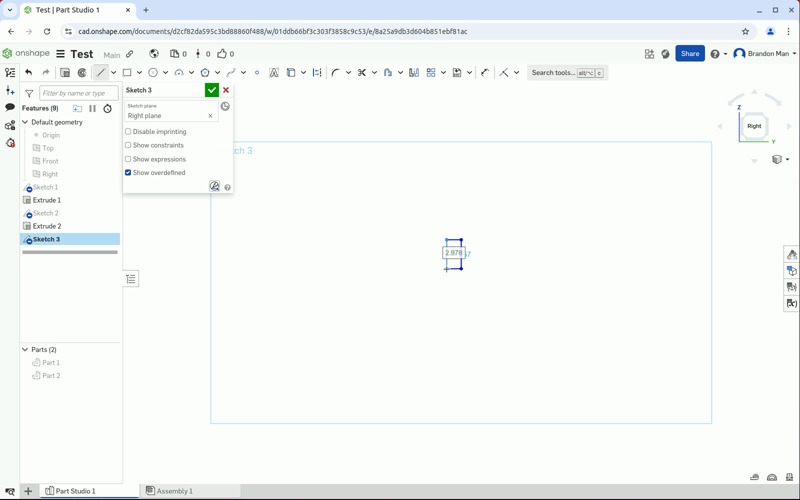
click(446, 268)
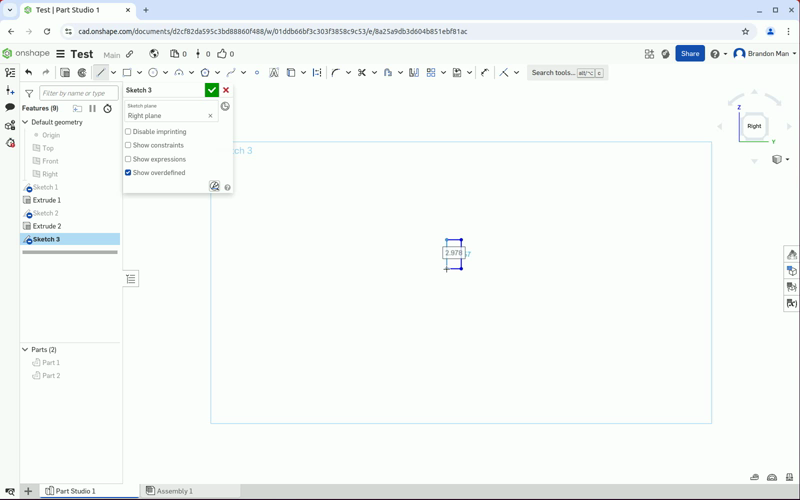
key(esc)
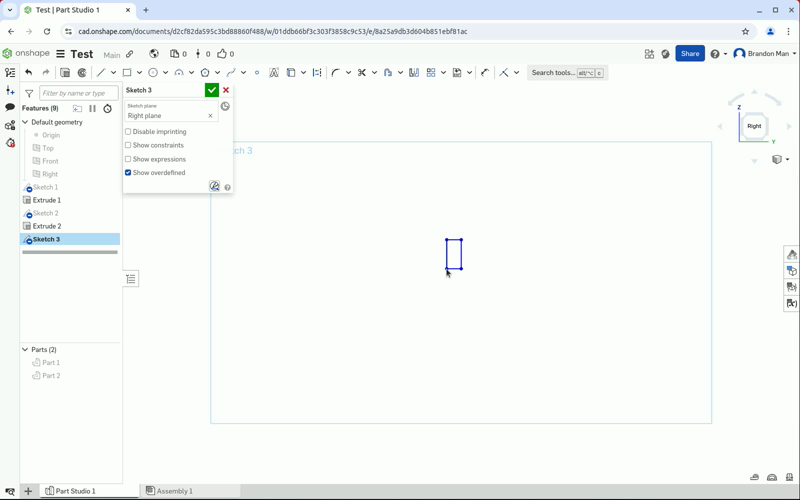
mouse_move(458, 260)
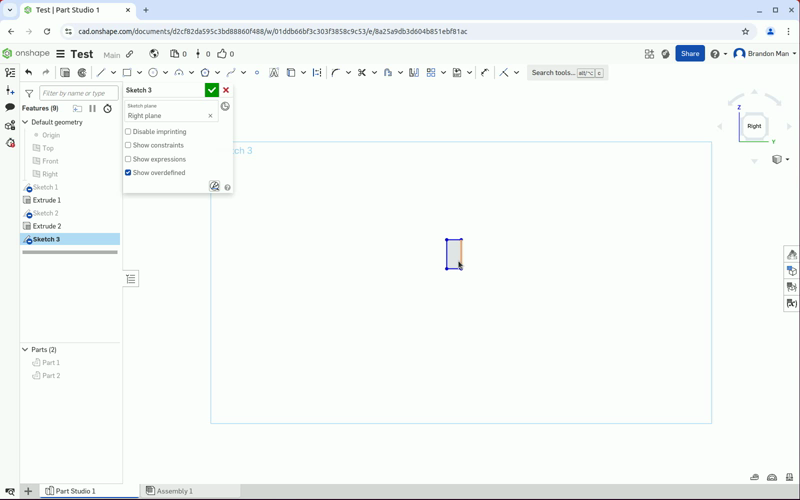
scroll(6)
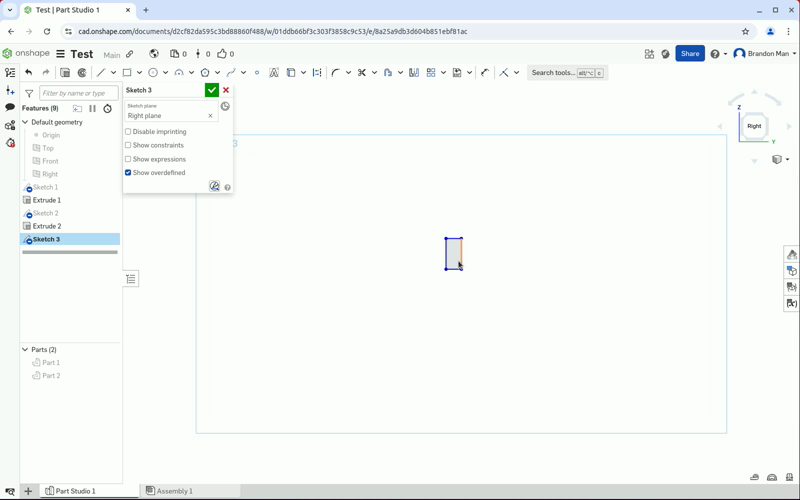
scroll(6)
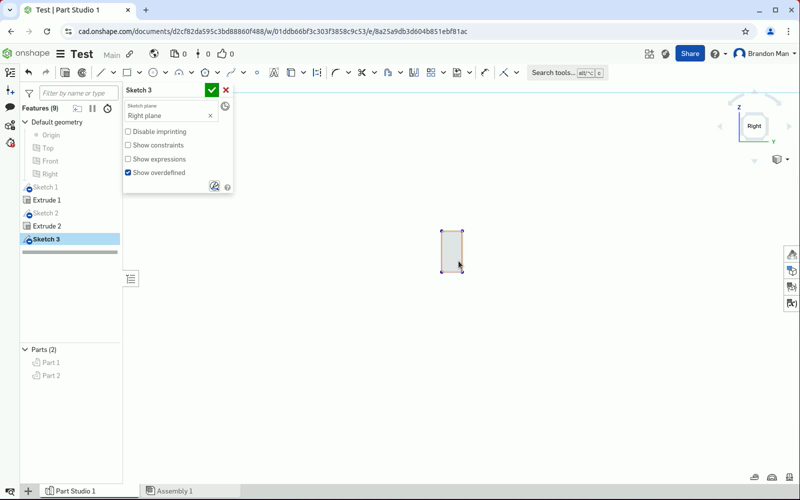
scroll(6)
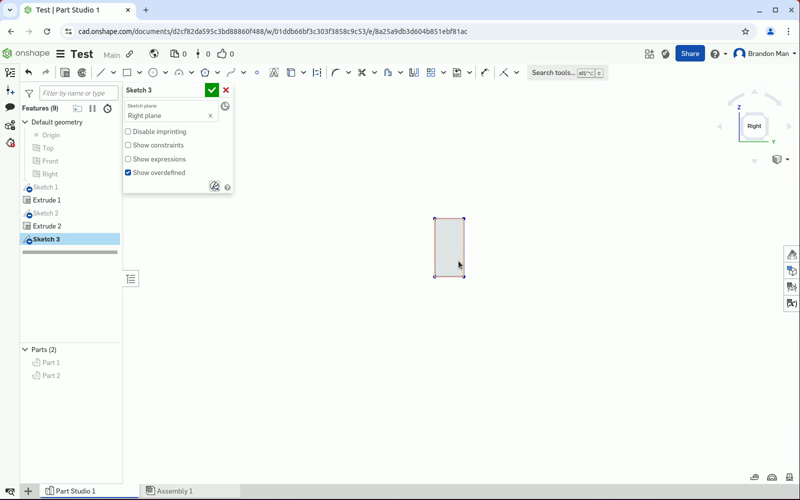
scroll(6)
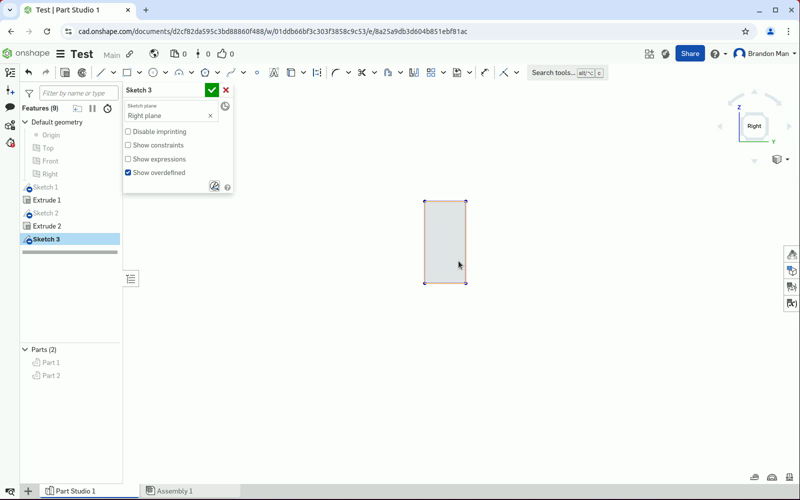
scroll(6)
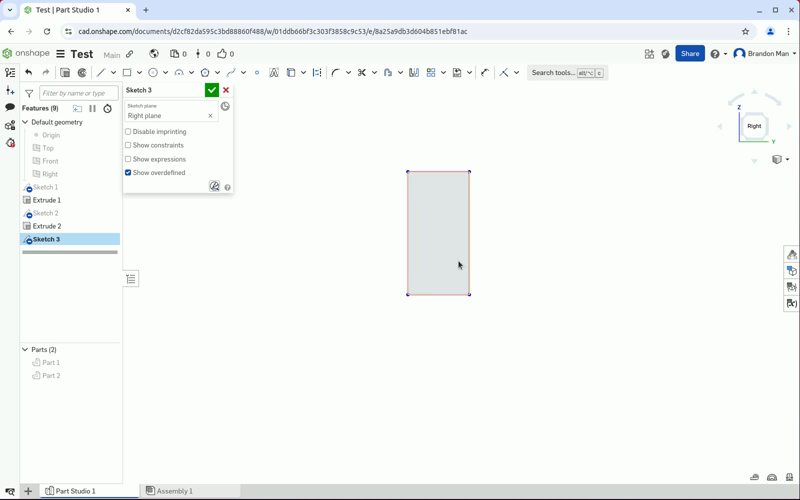
scroll(6)
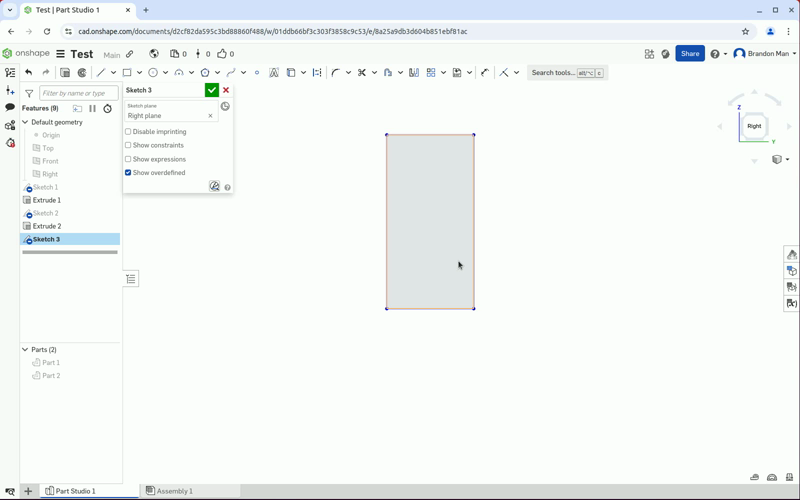
scroll(6)
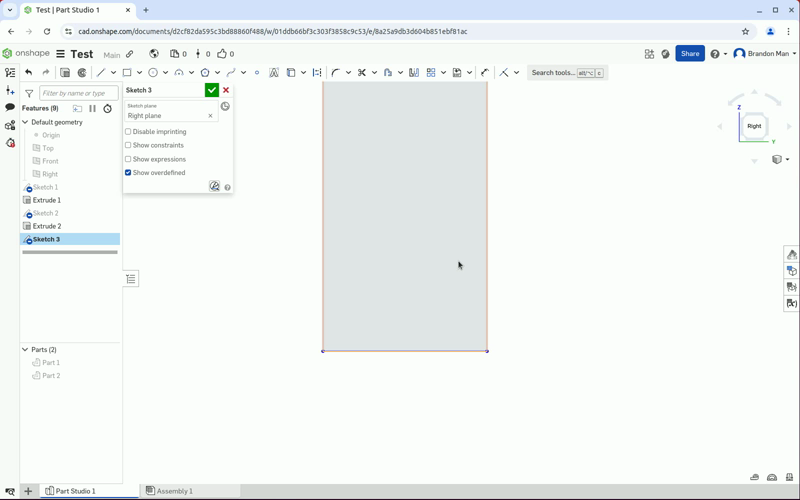
click(458, 260)
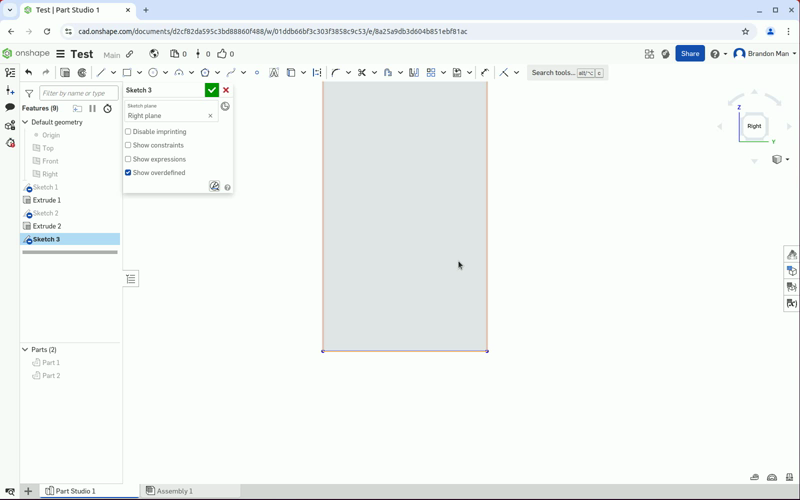
scroll(-6)
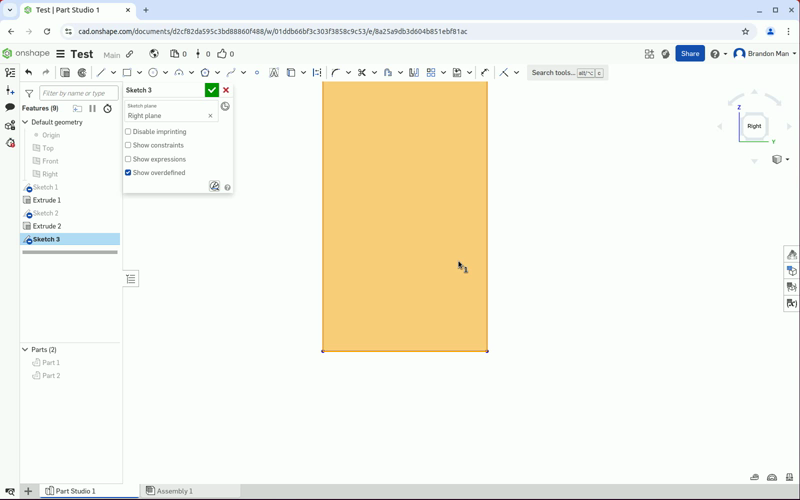
scroll(-6)
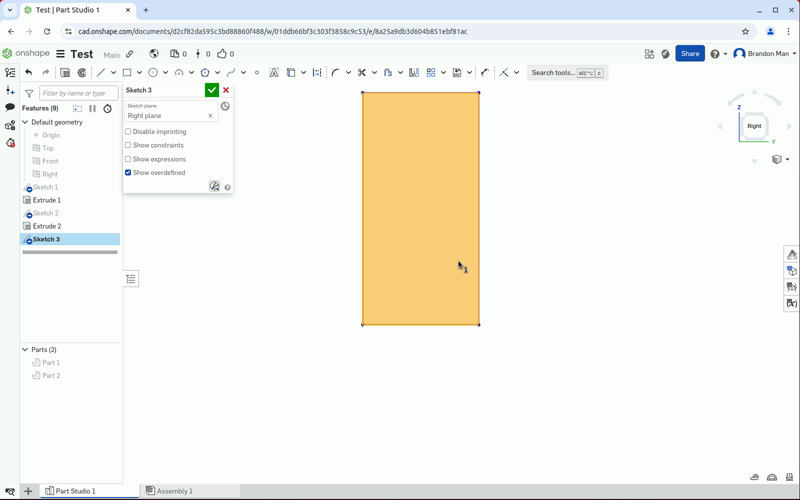
scroll(-6)
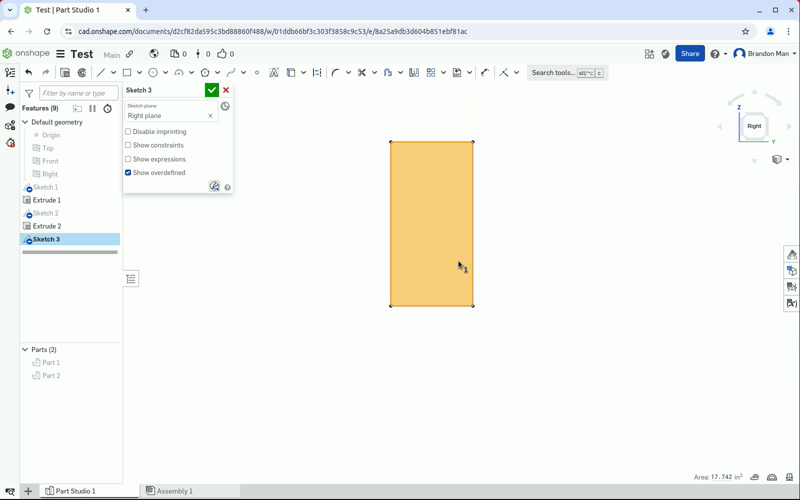
scroll(-6)
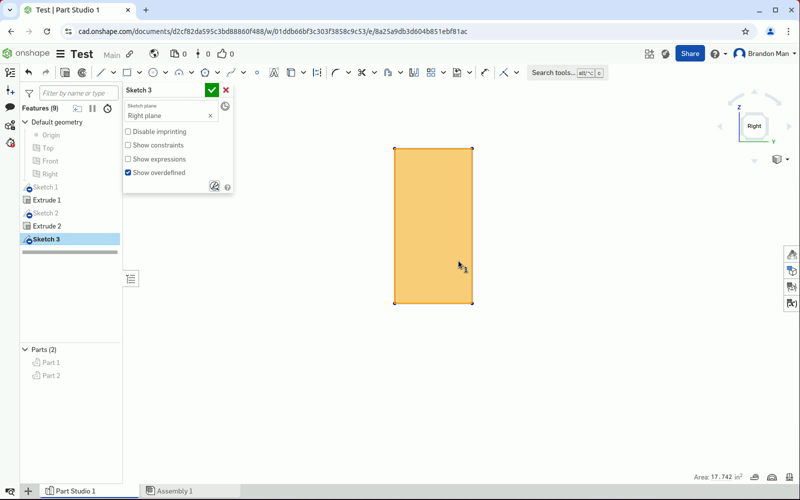
scroll(-6)
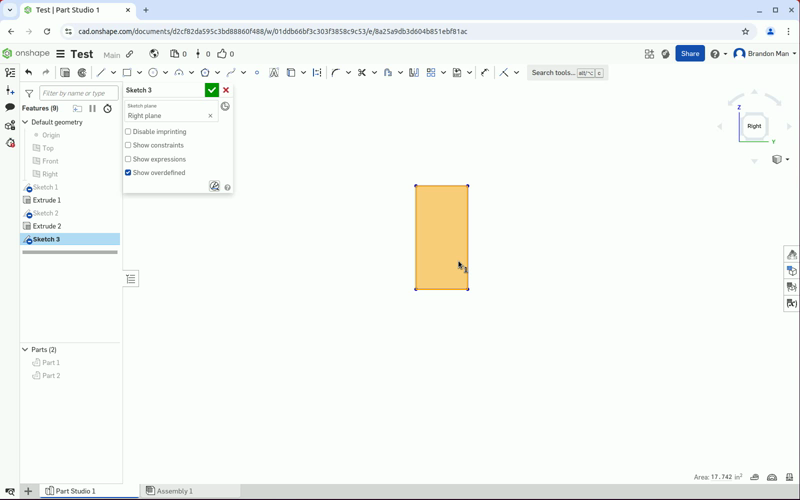
scroll(-6)
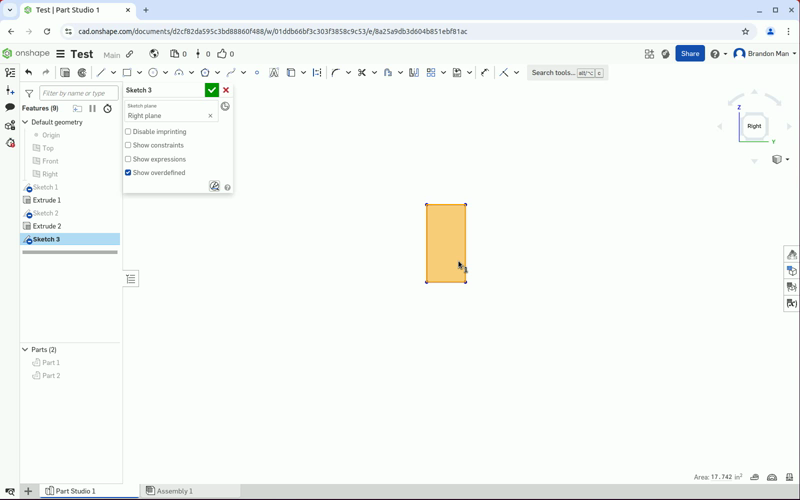
scroll(-6)
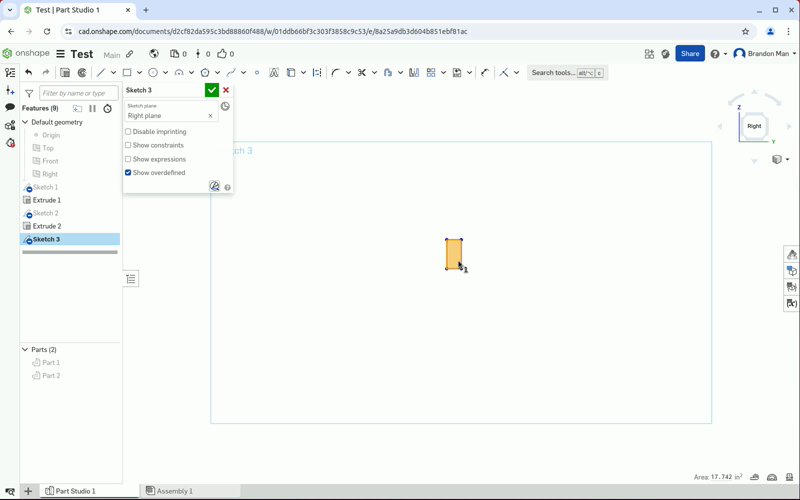
mouse_move(73, 352)
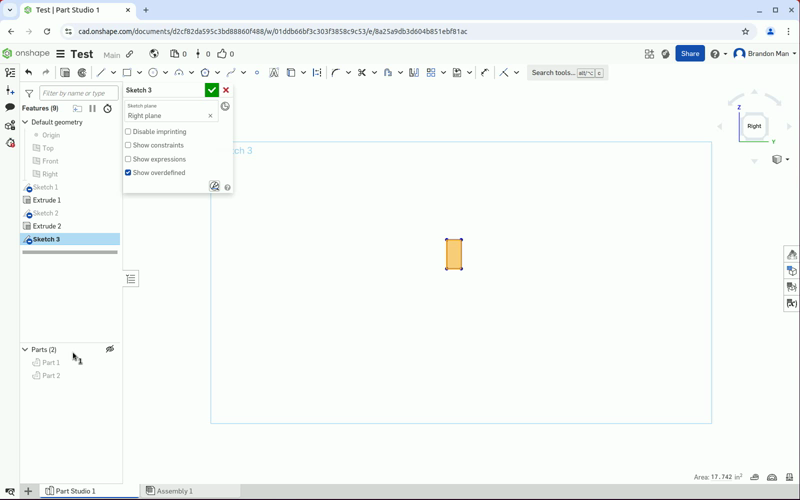
key(shift+y)
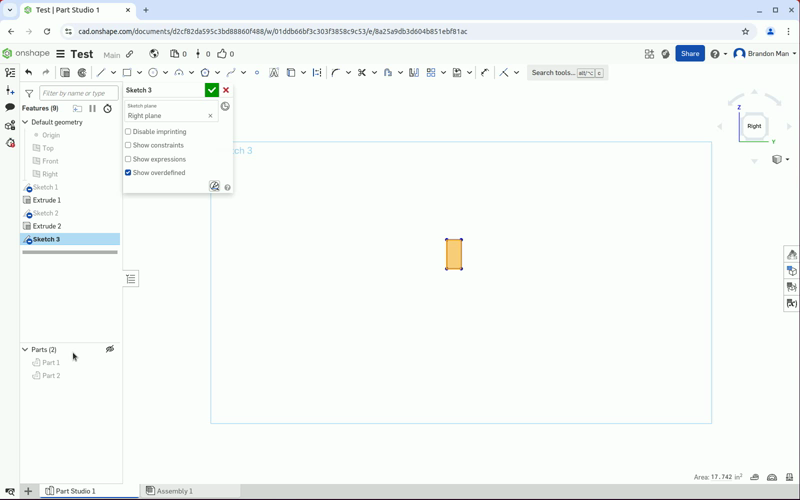
key(shift+e)
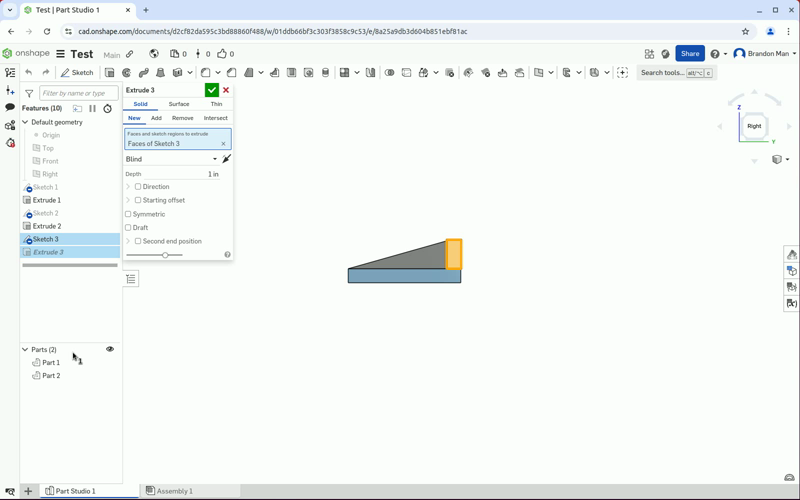
mouse_move(143, 106)
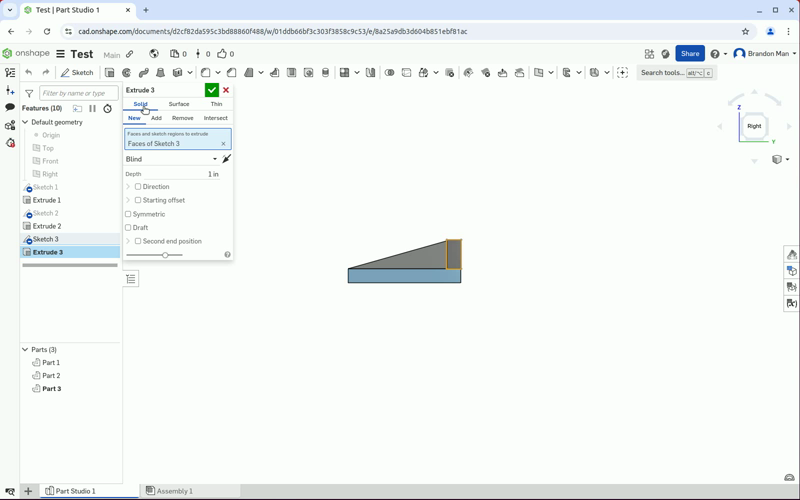
click(143, 106)
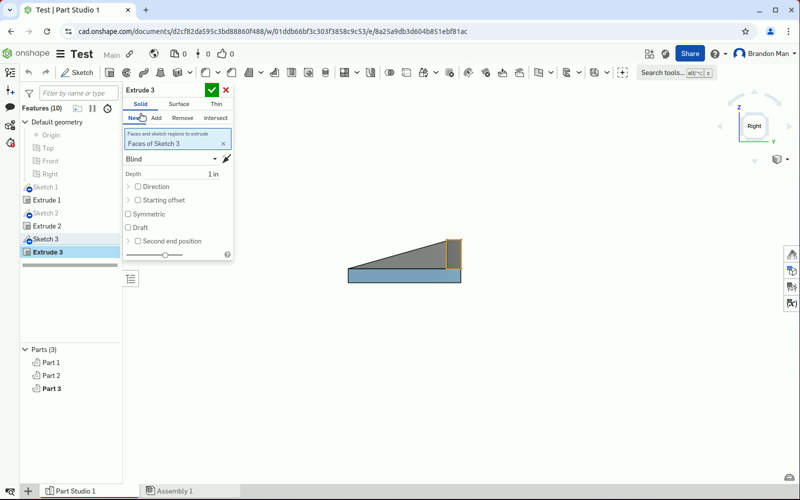
mouse_move(137, 120)
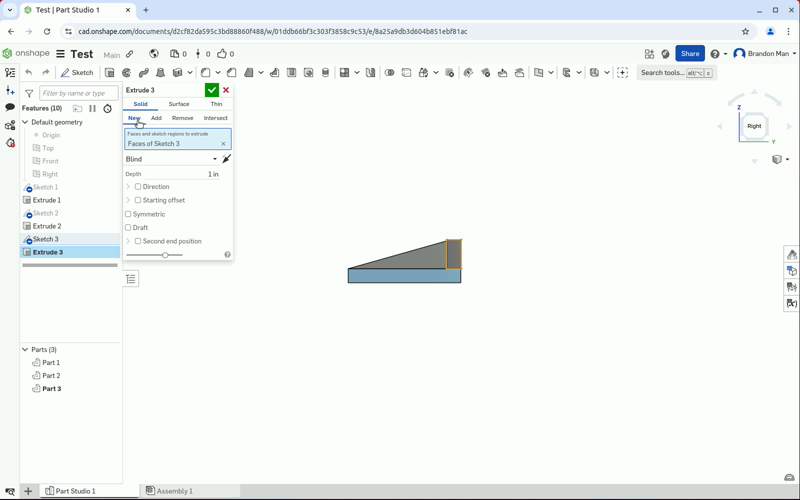
click(137, 120)
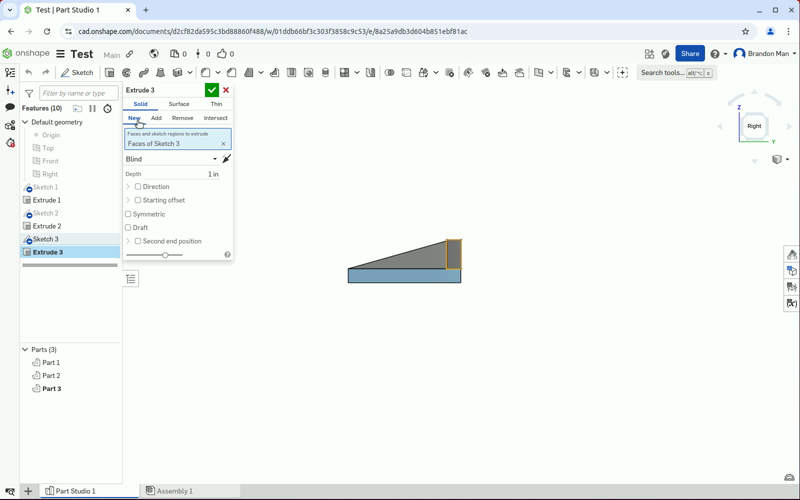
key(tab, 4)
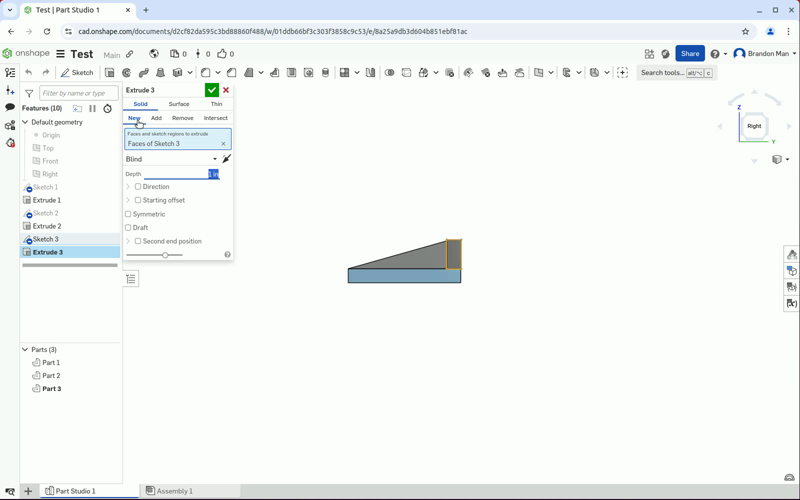
text(2.889)
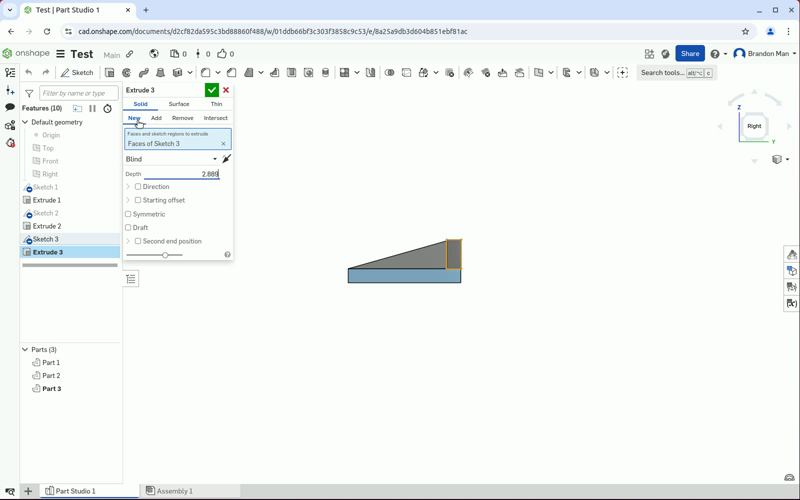
key(enter)
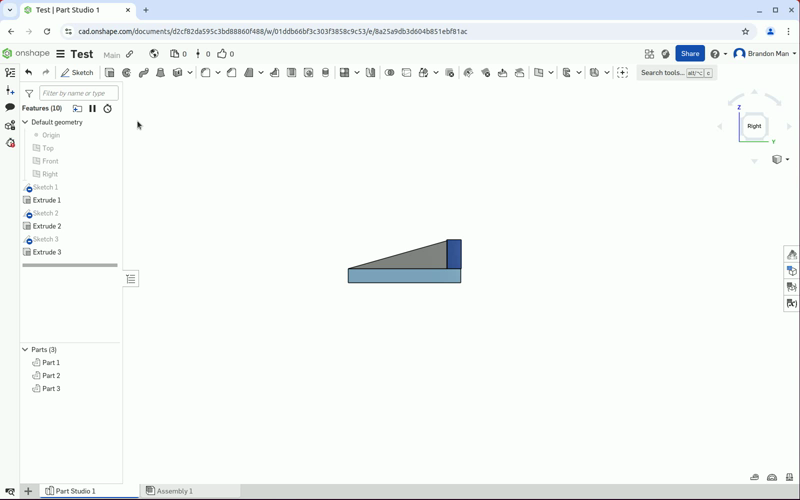
key(shift+h)
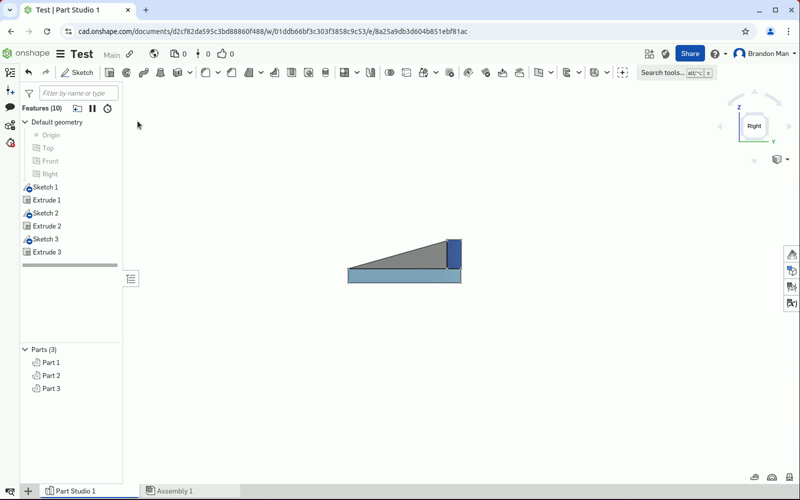
key(shift+h)
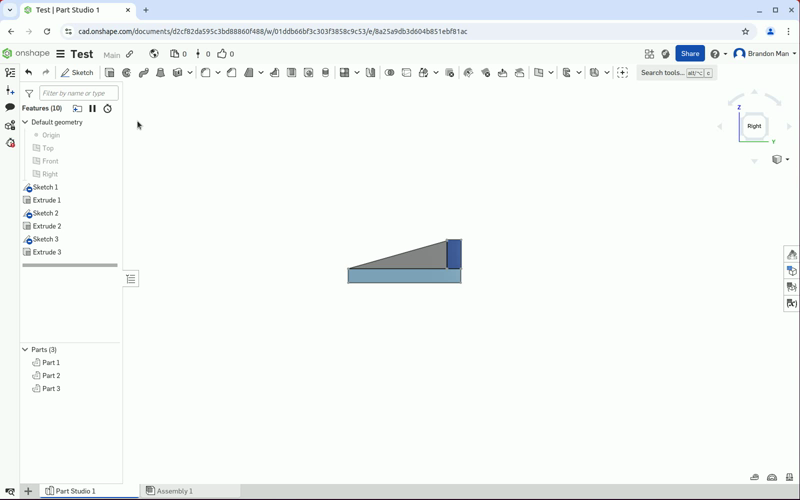
key(shift+7)
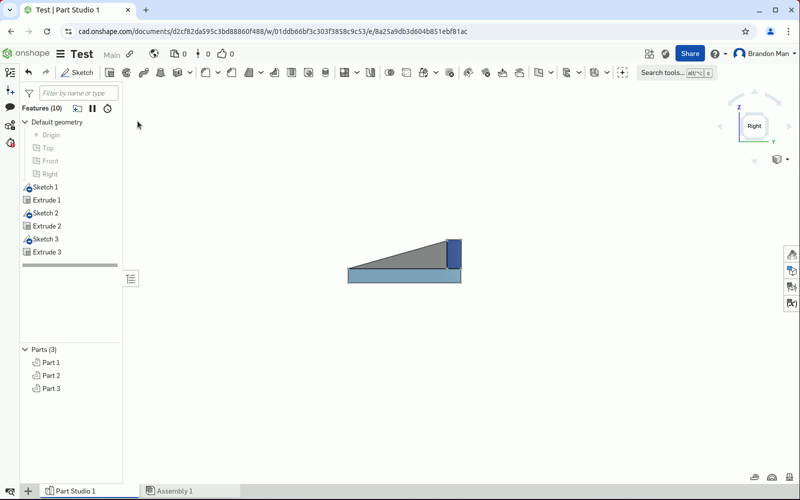
key(right, 2)
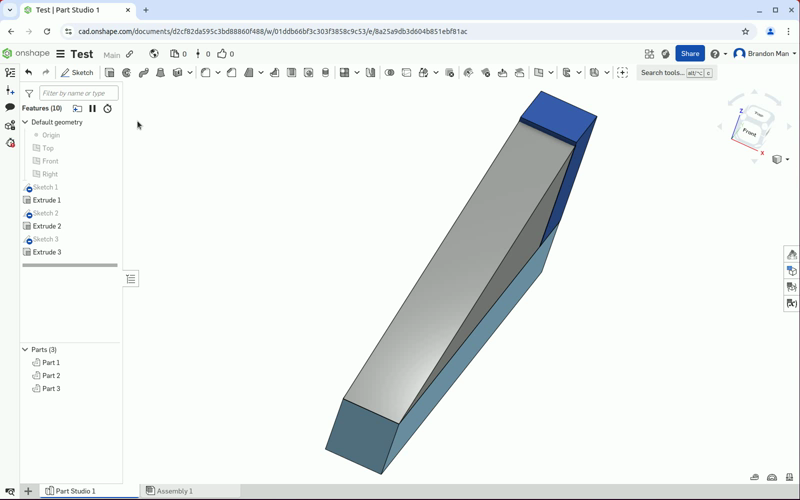
key(down, 2)
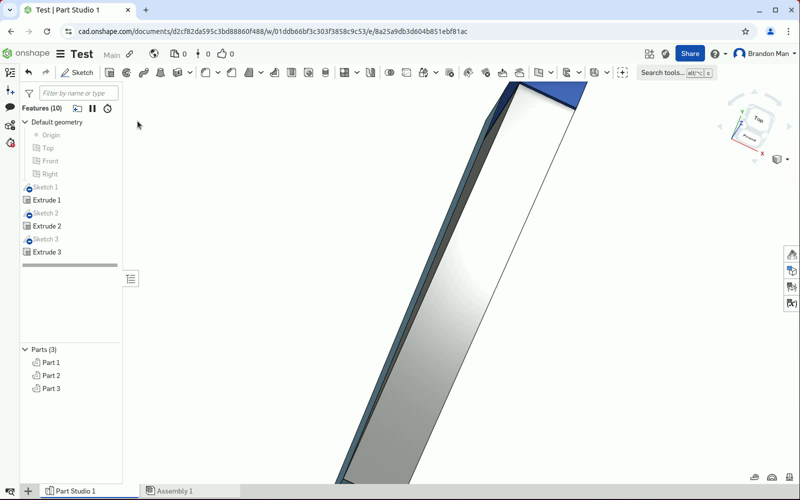
key(up, 2)
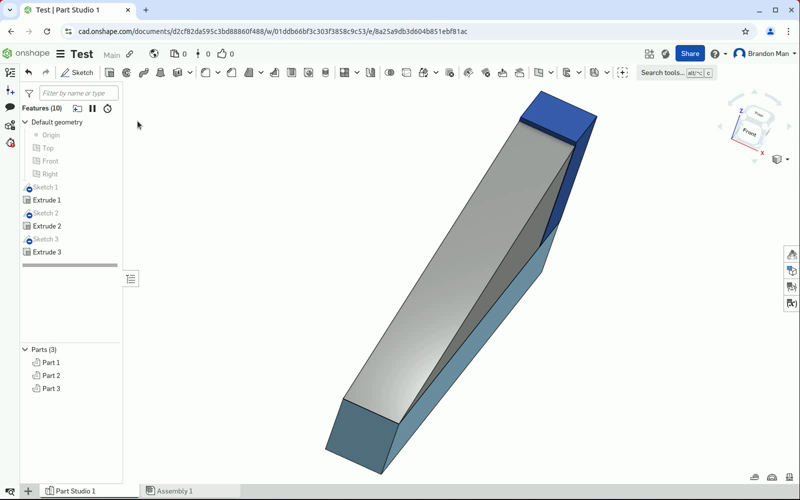
key(left, 2)
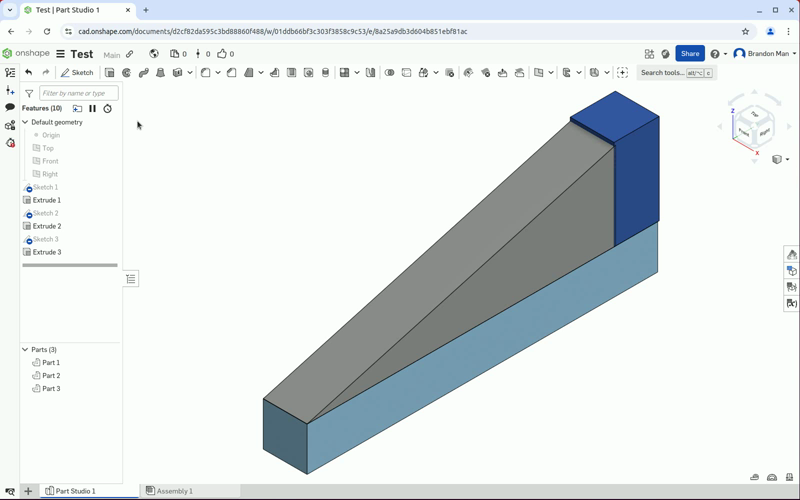
mouse_move(73, 189)
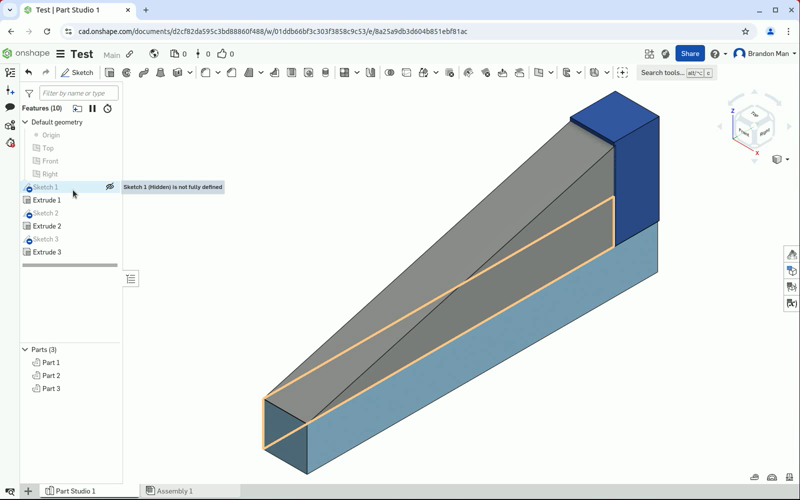
click(73, 189)